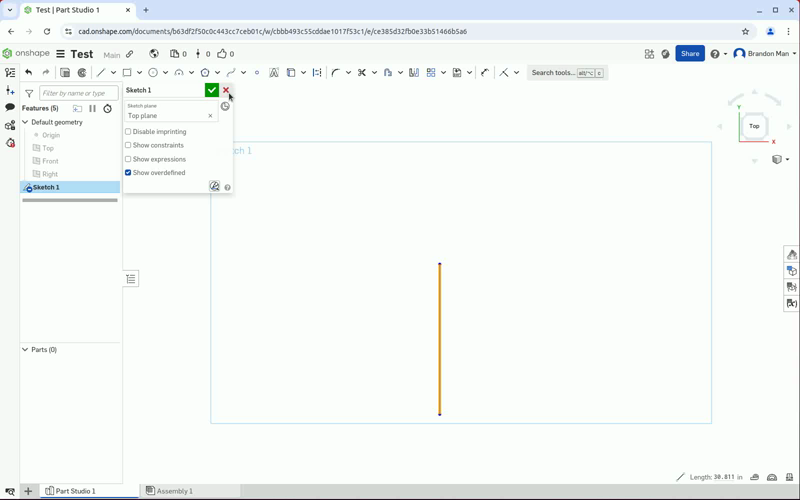
key(shift+h)
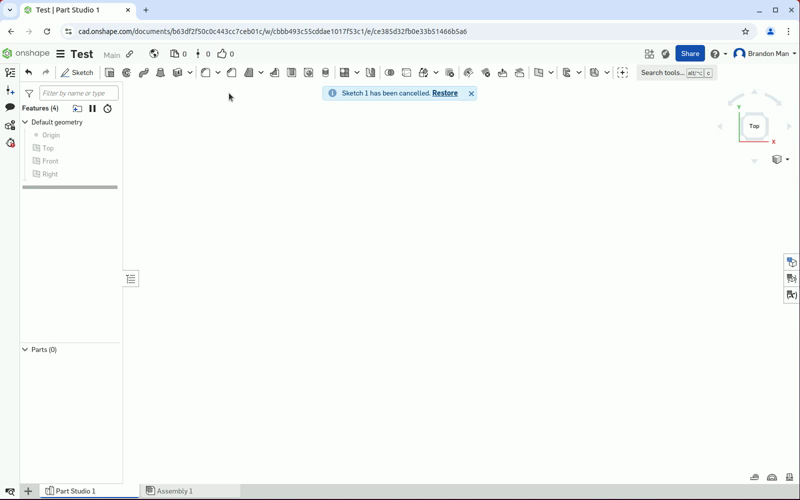
mouse_move(73, 352)
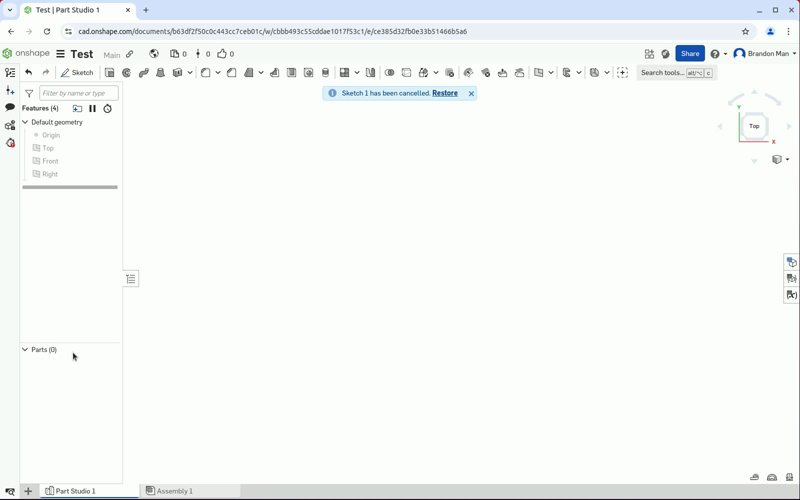
key(y)
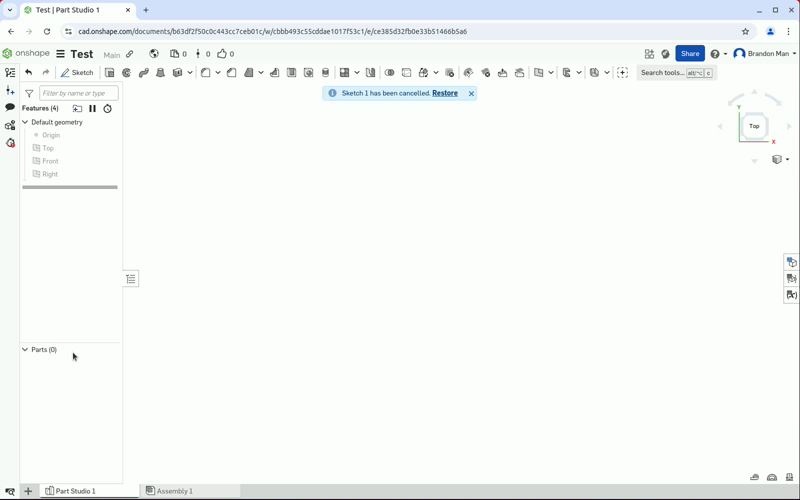
key(shift+p)
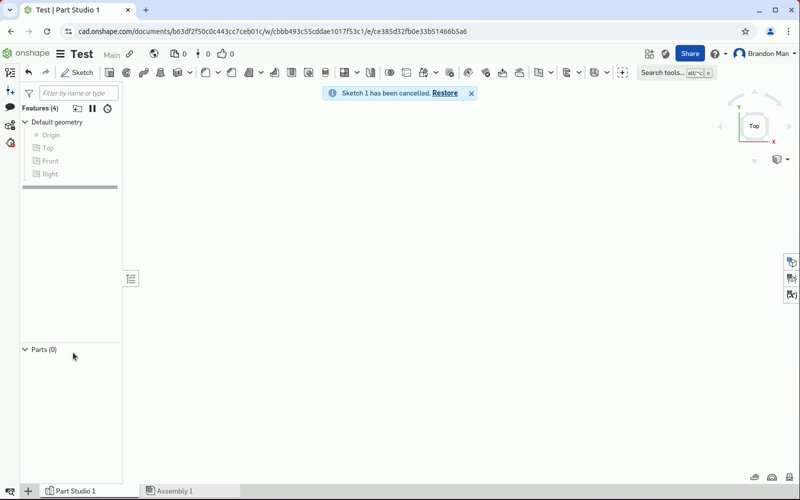
key(space)
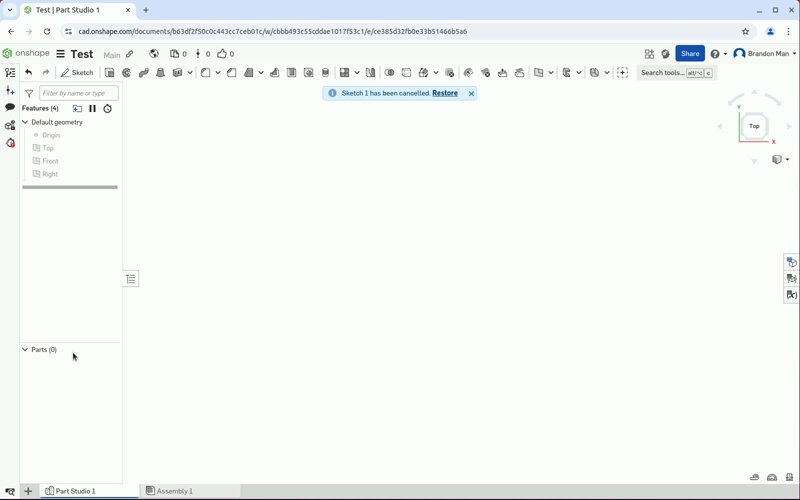
key_down(shift)
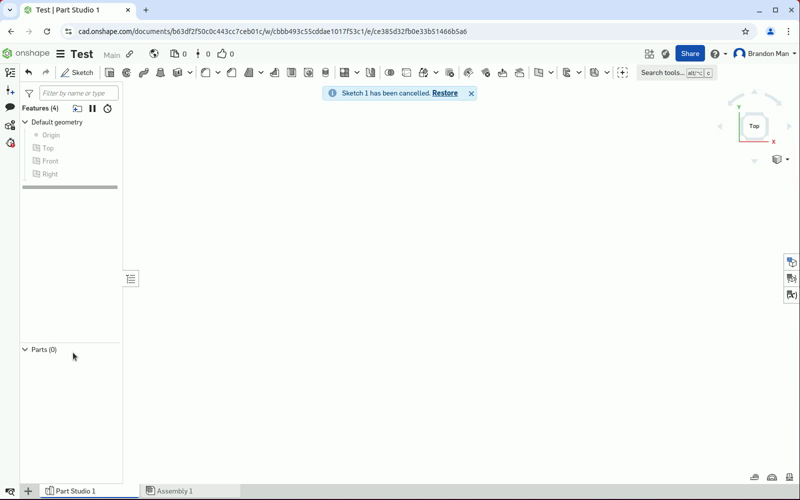
key(up)
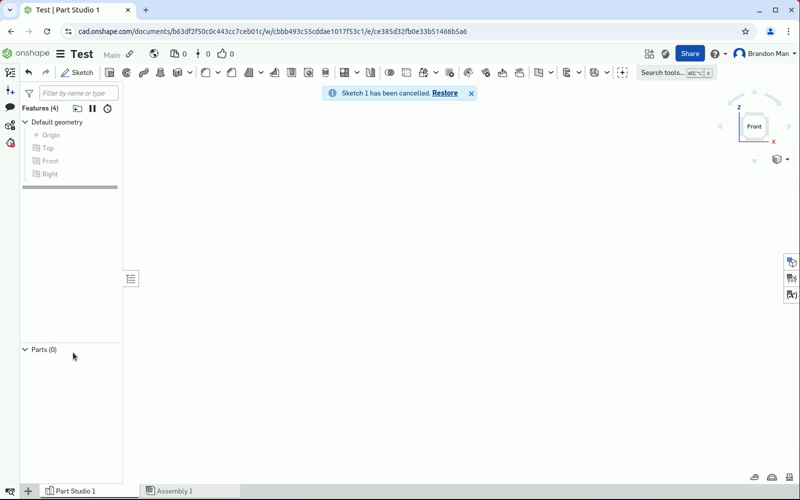
key_up(shift)
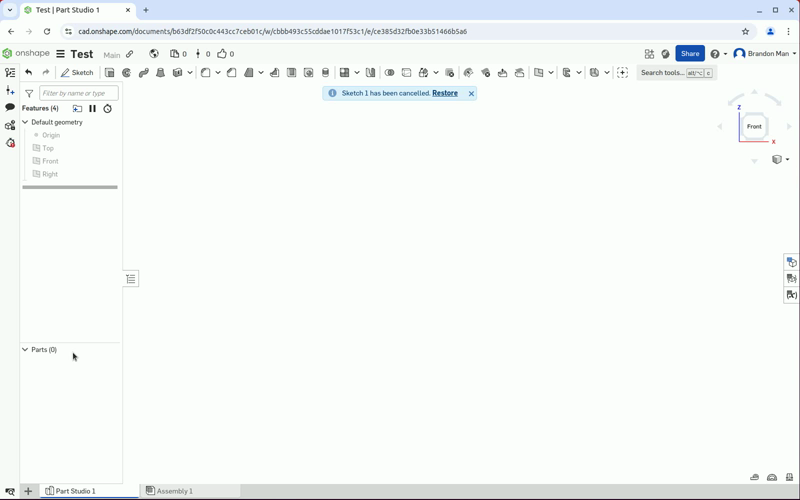
mouse_move(73, 352)
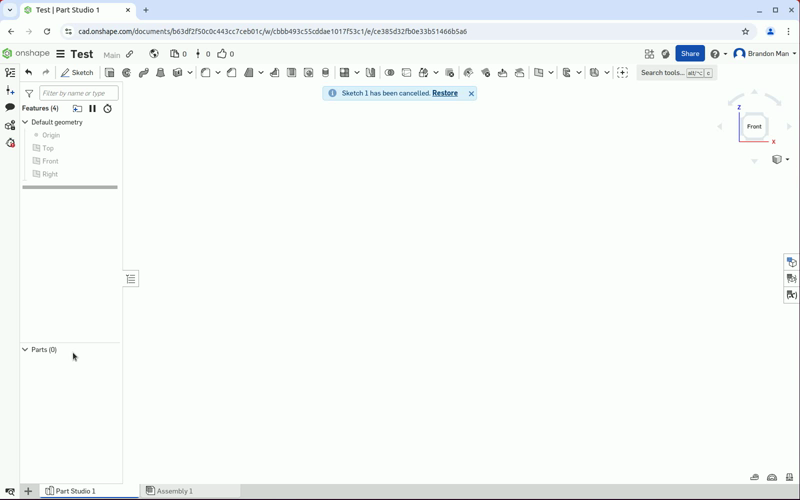
key(shift+y)
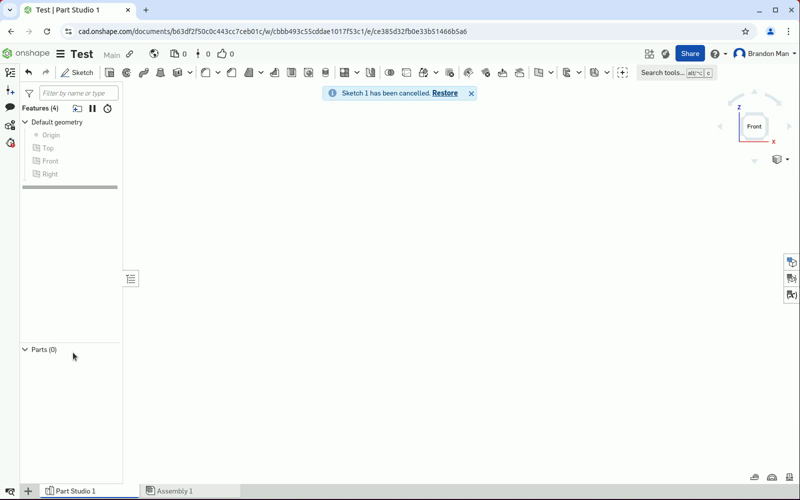
key(shift+s)
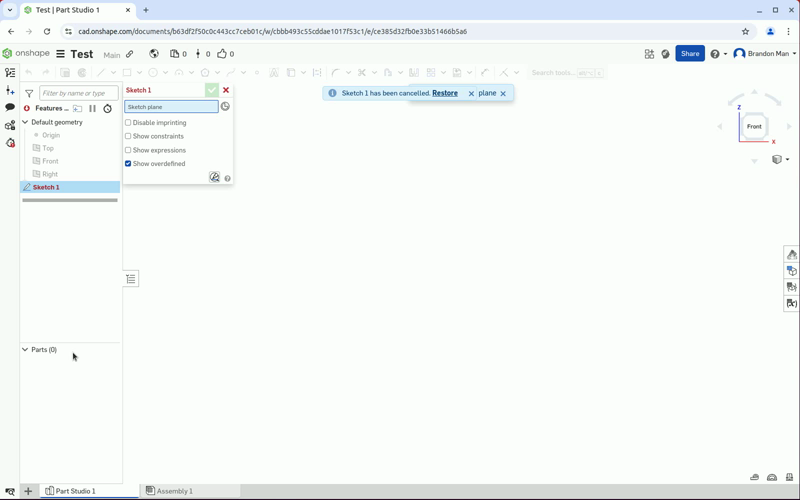
mouse_move(73, 163)
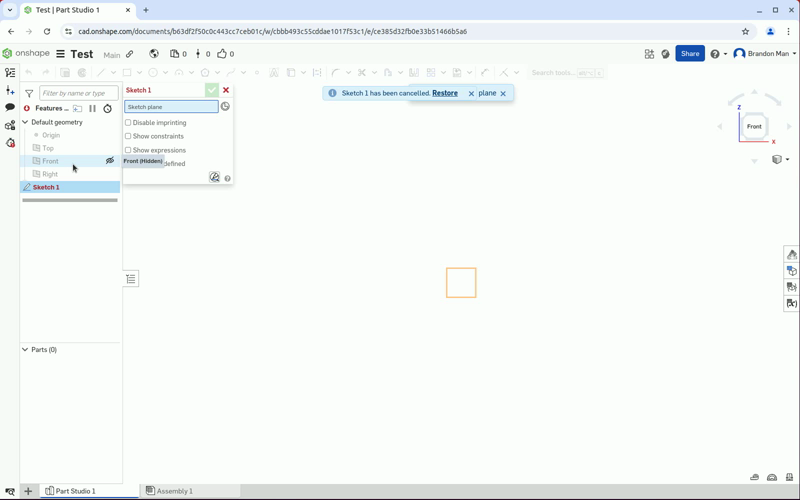
click(73, 163)
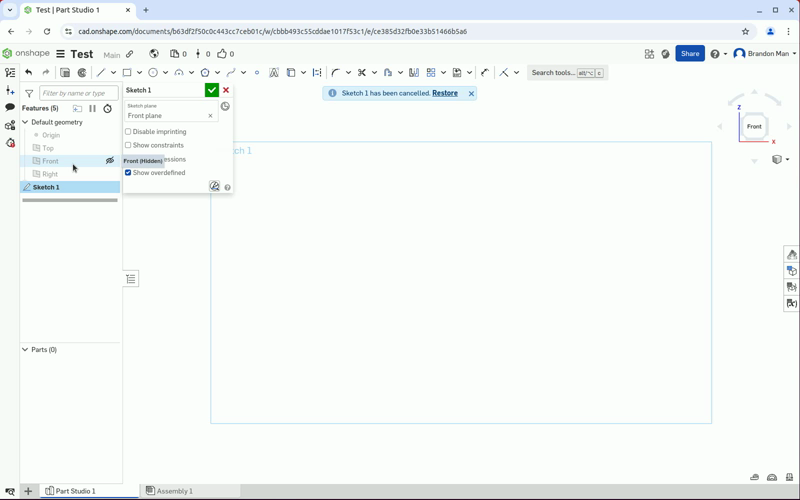
mouse_move(73, 352)
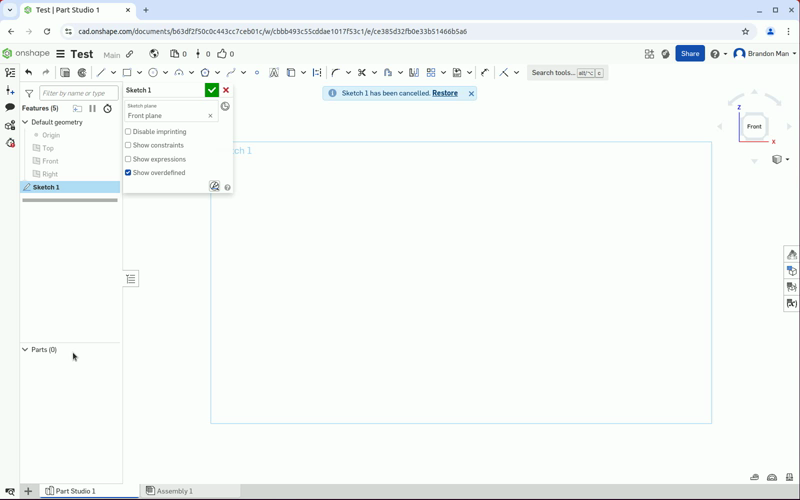
key(y)
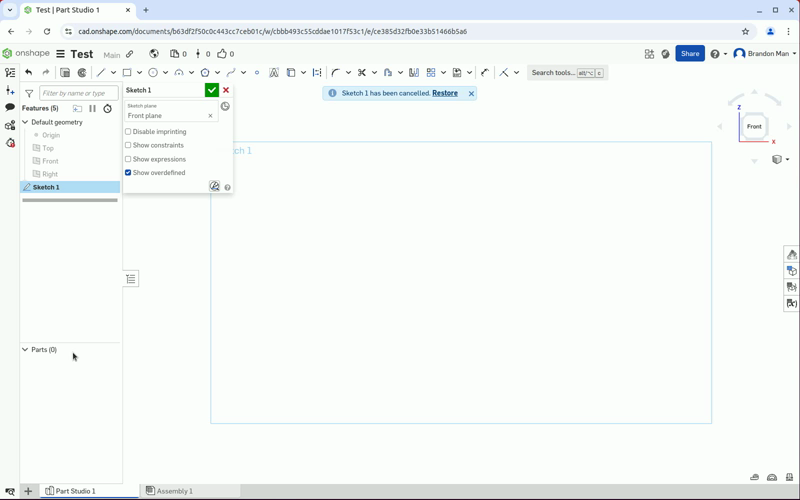
key(l)
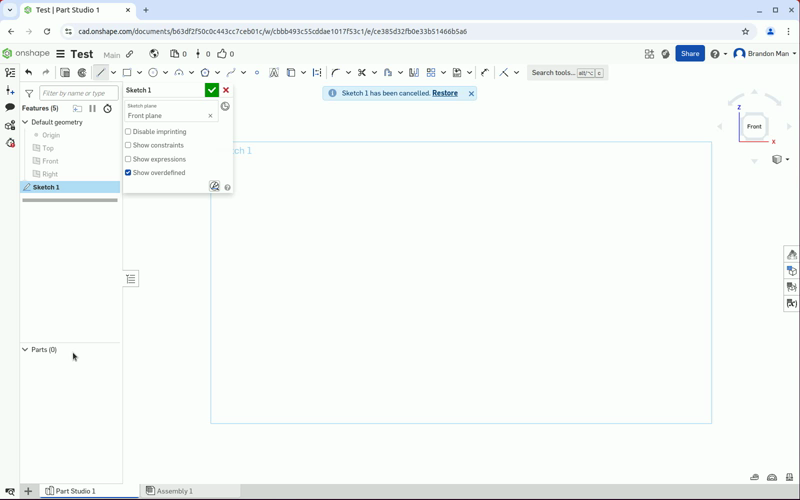
key_down(shift)
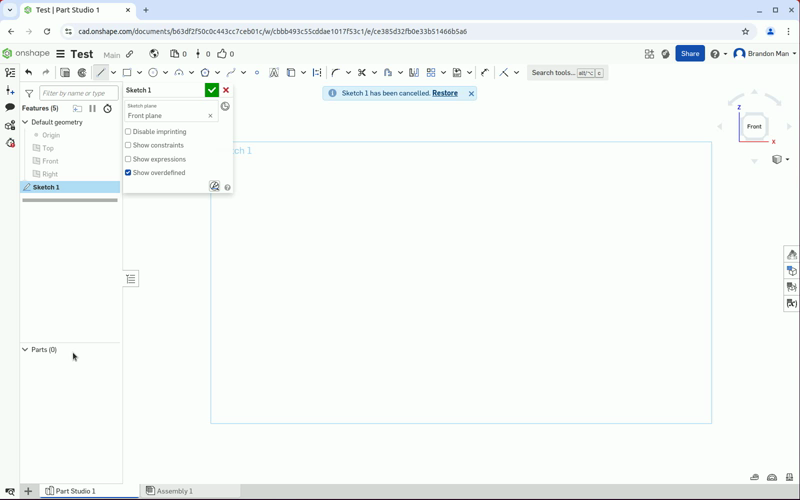
mouse_move(457, 285)
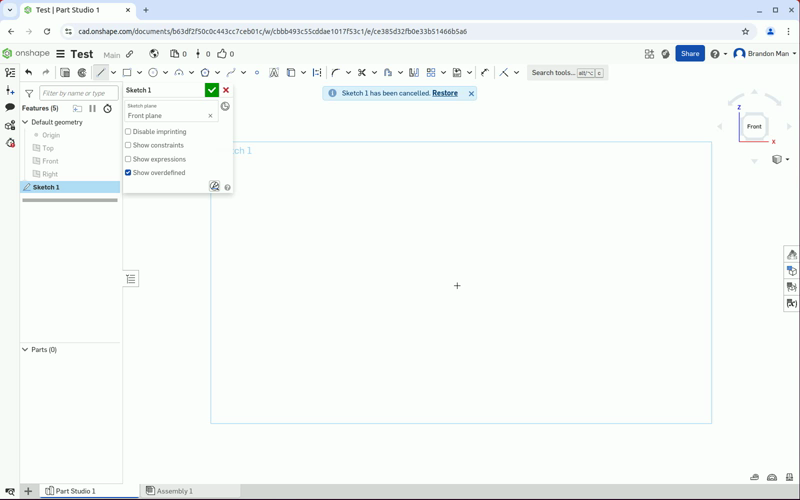
click(457, 285)
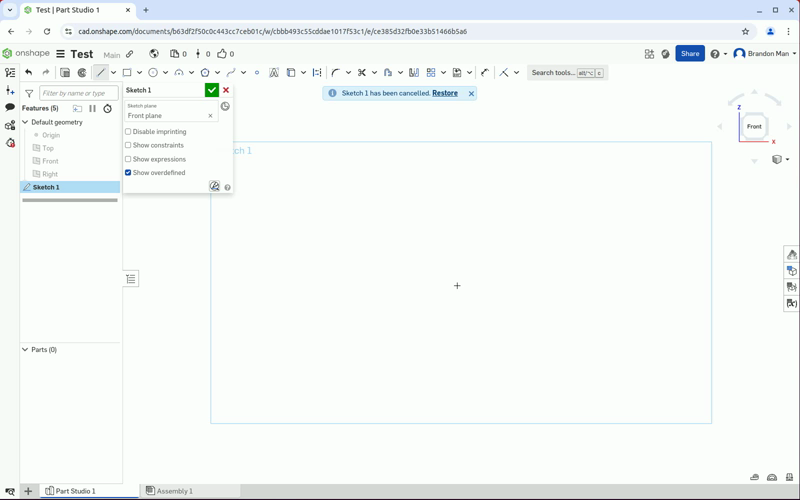
key_up(shift)
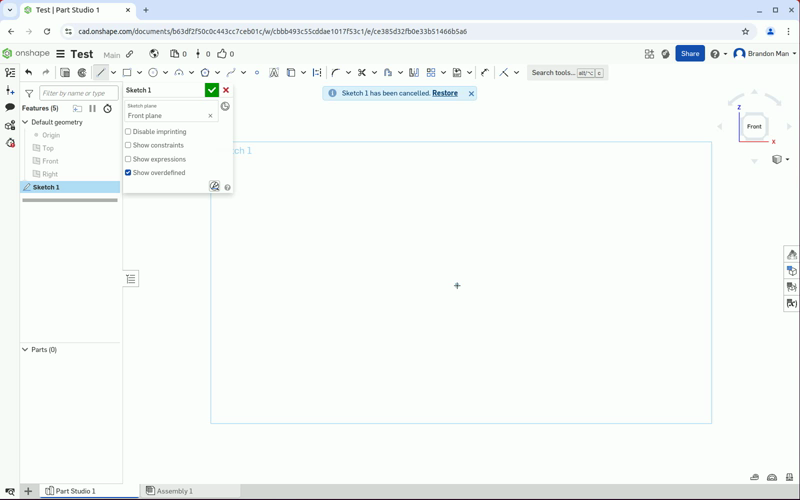
key_down(shift)
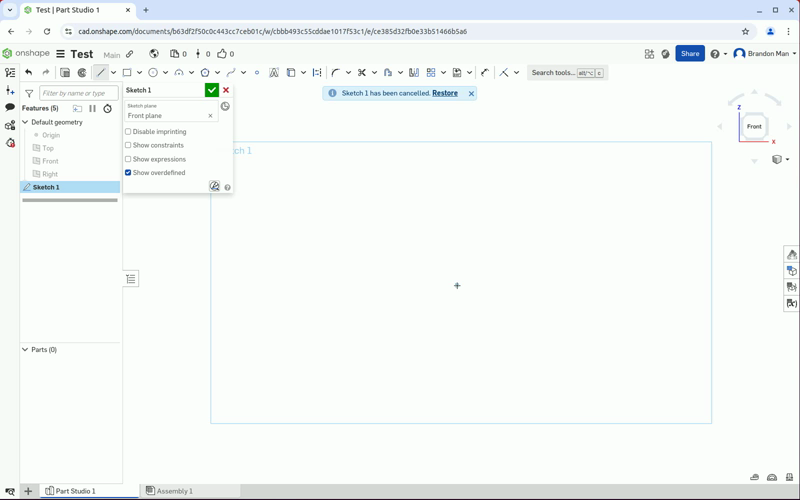
mouse_move(487, 285)
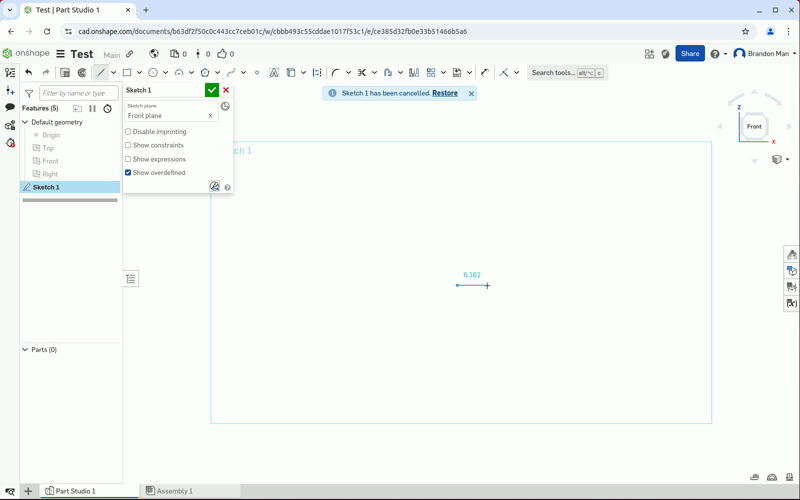
mouse_move(461, 285)
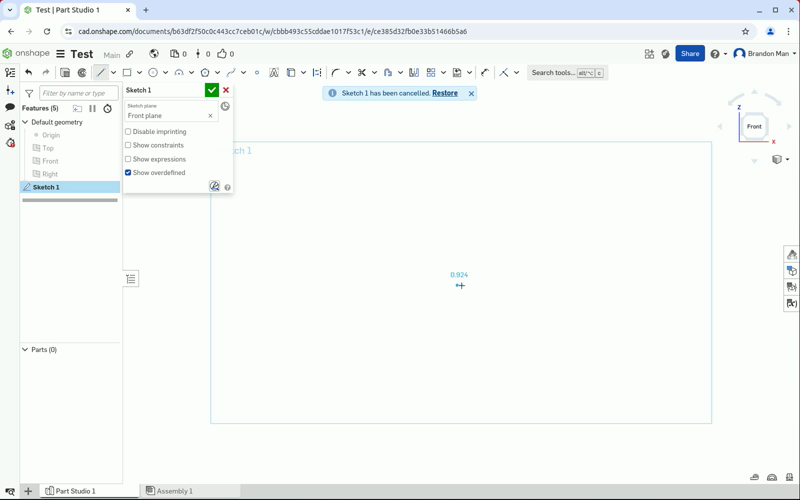
scroll(6)
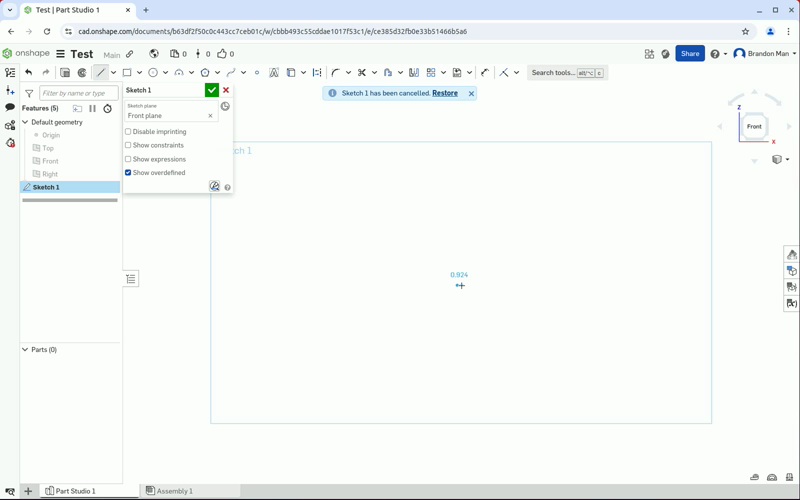
scroll(6)
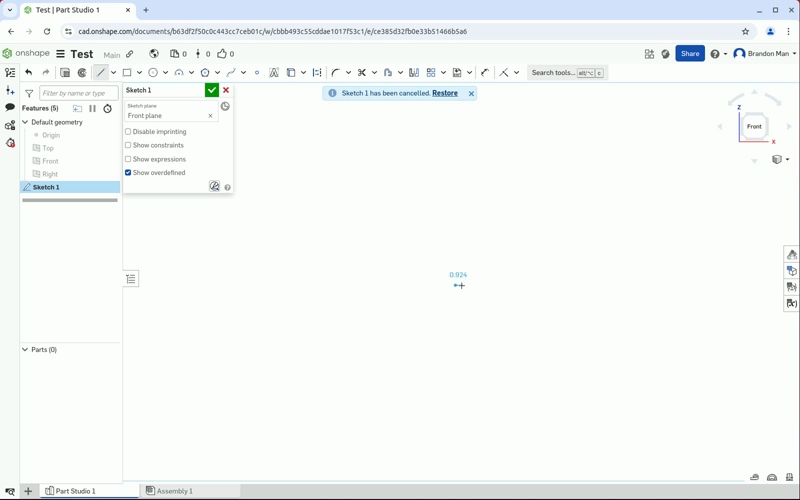
scroll(6)
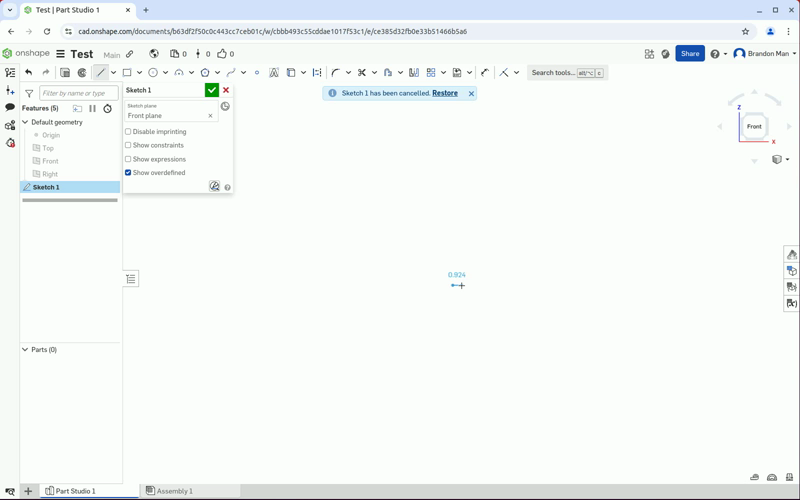
scroll(6)
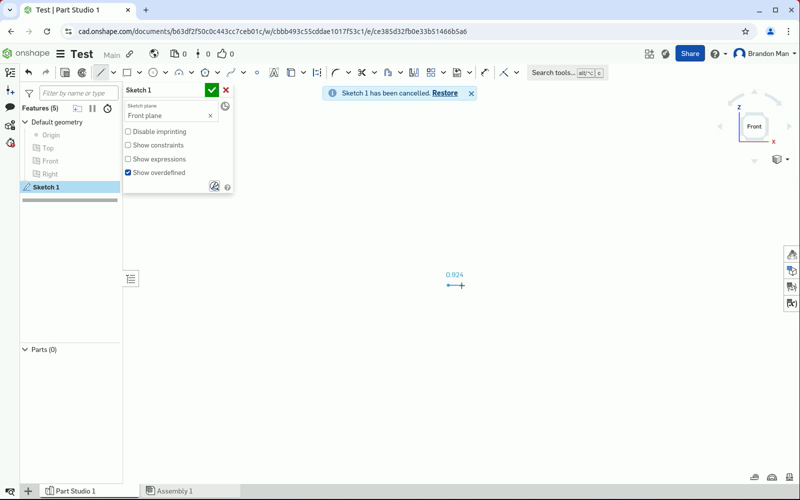
scroll(6)
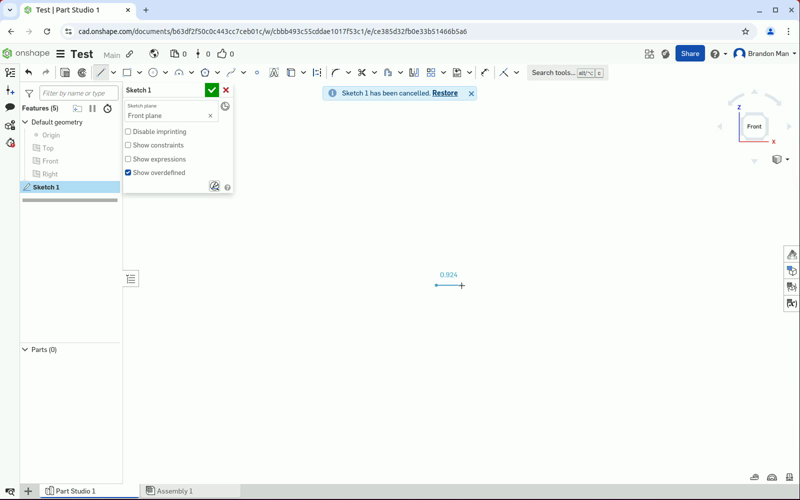
scroll(6)
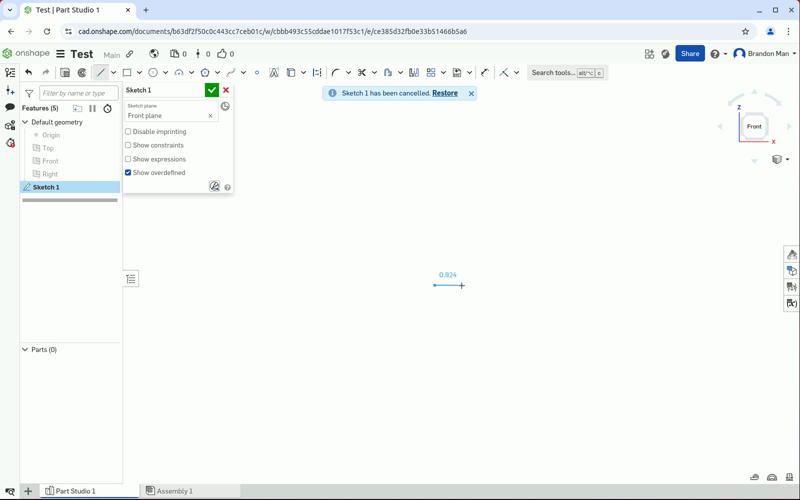
scroll(6)
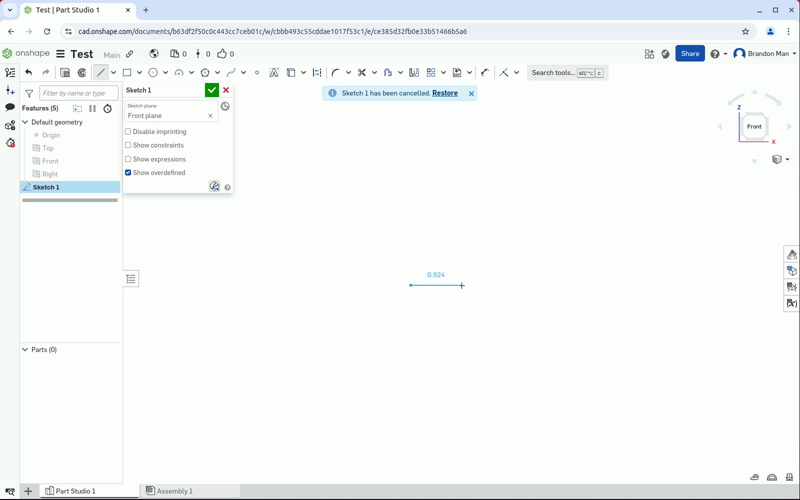
click(461, 285)
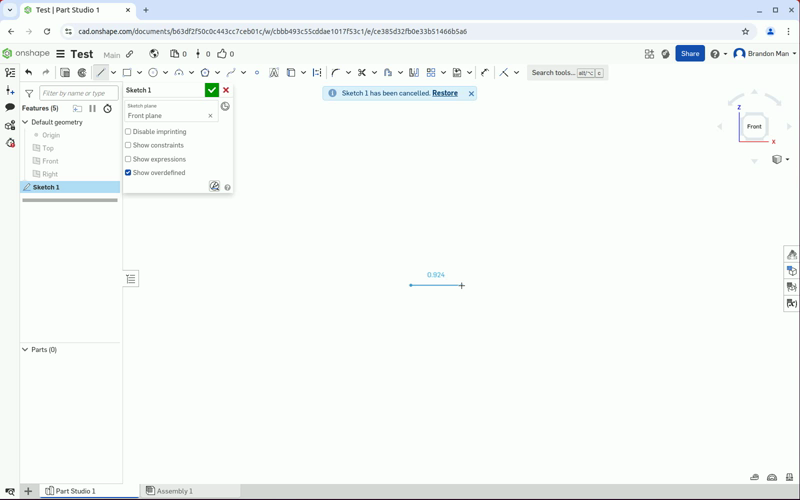
scroll(-6)
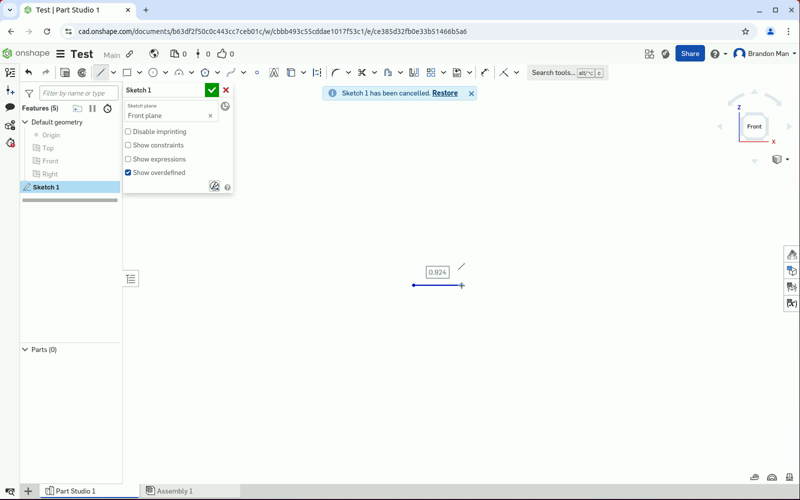
scroll(-6)
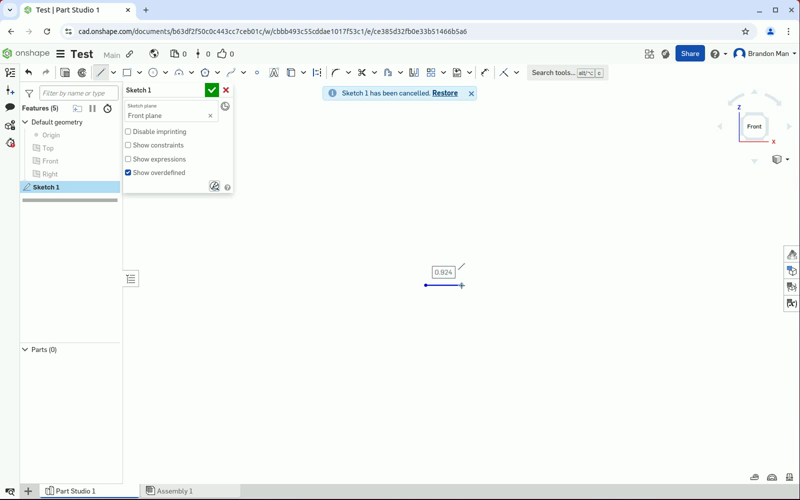
scroll(-6)
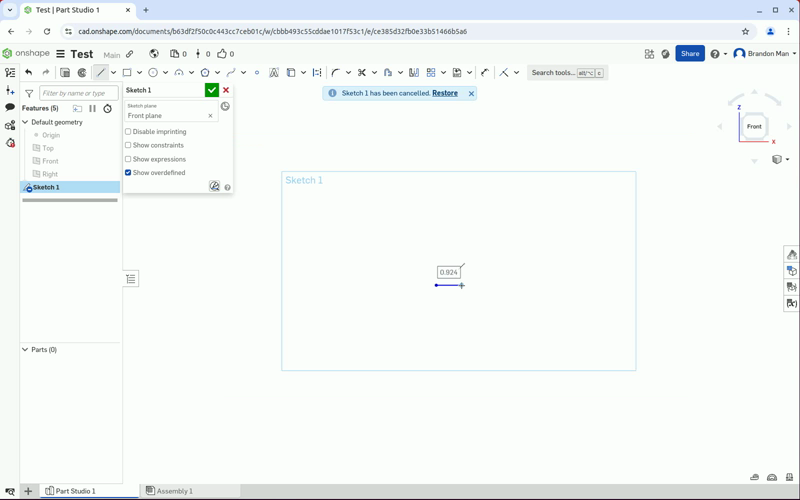
scroll(-6)
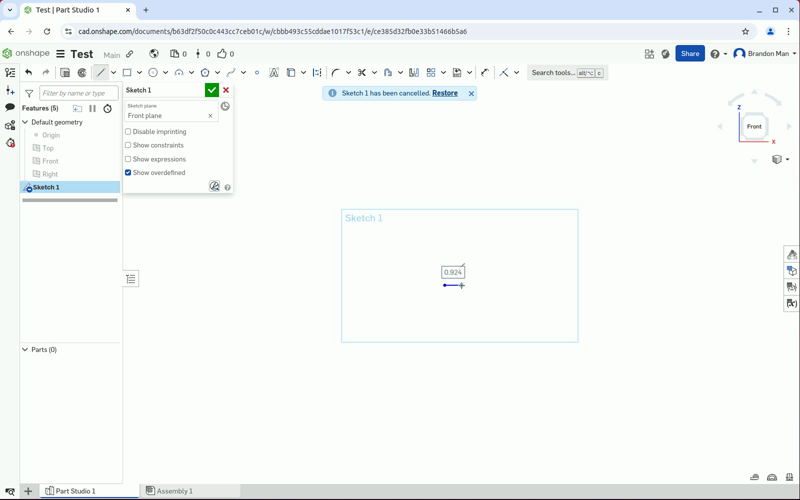
scroll(-6)
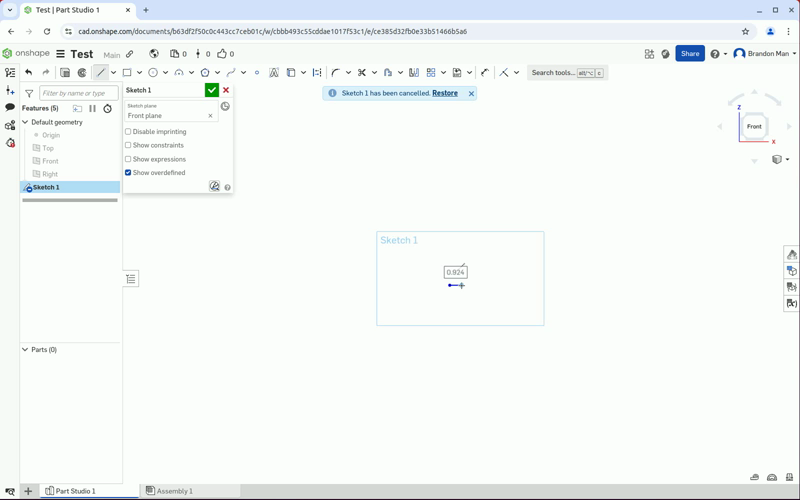
scroll(-6)
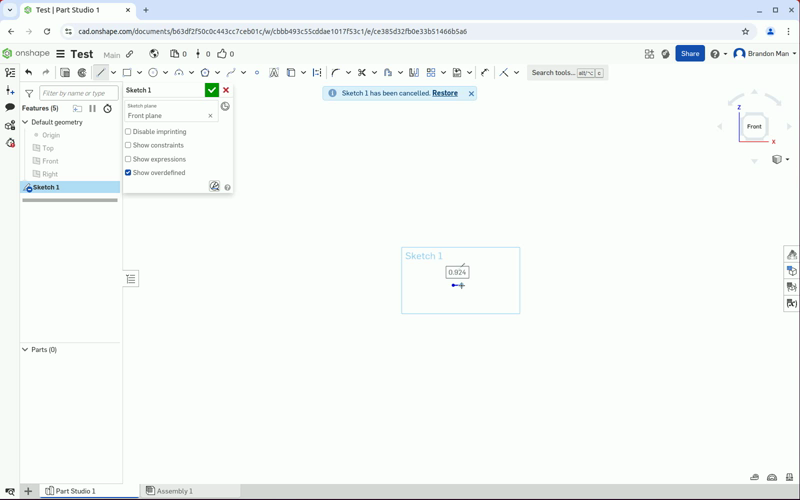
scroll(-6)
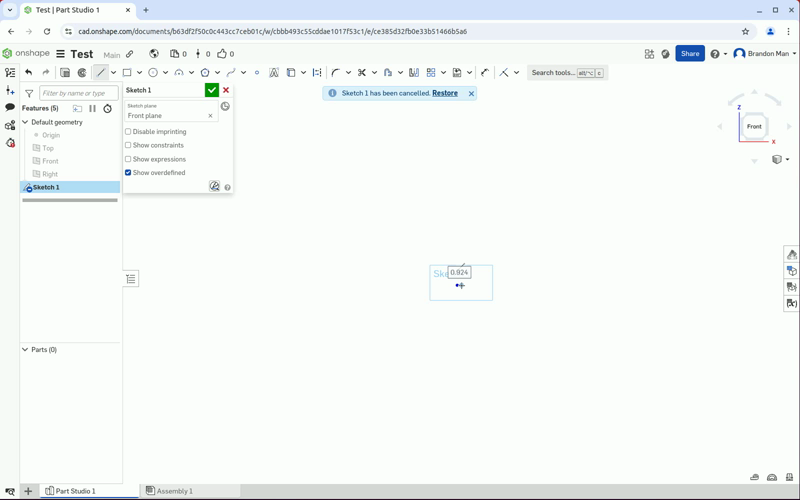
key_up(shift)
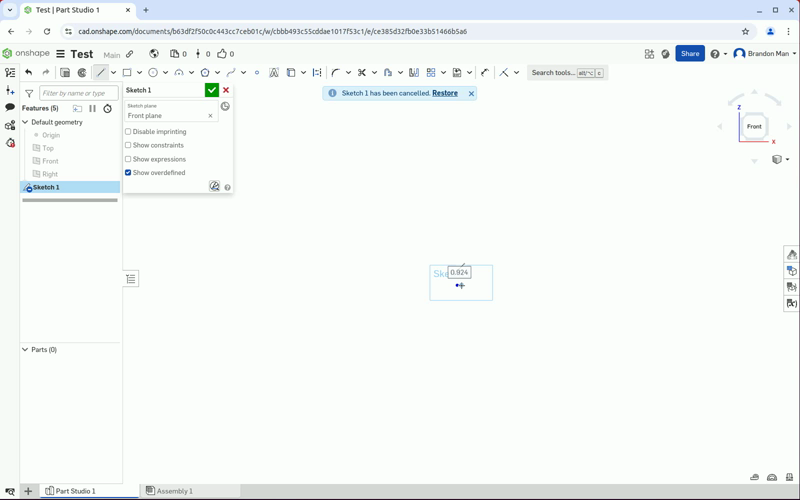
key_down(shift)
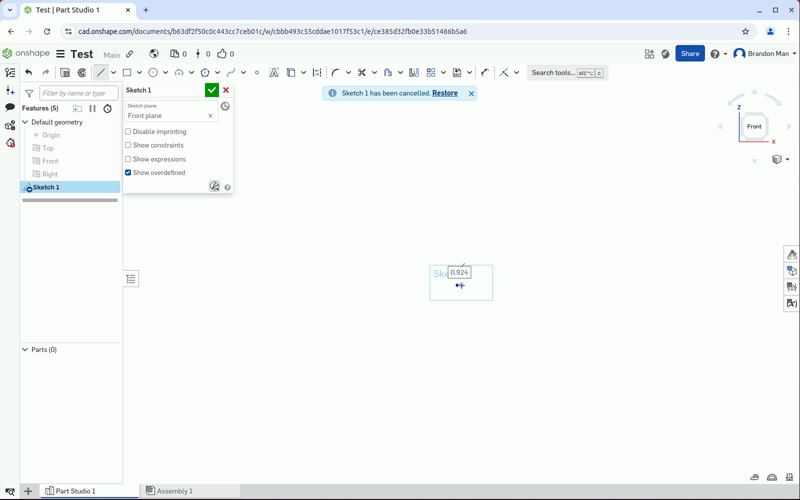
mouse_move(492, 285)
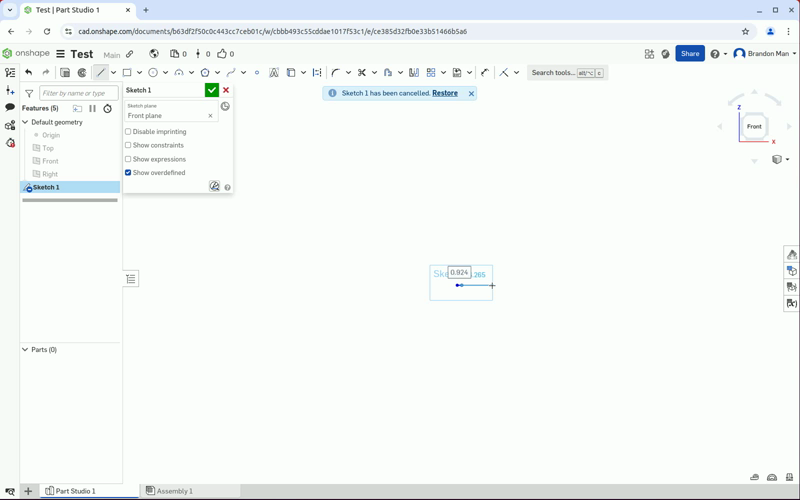
mouse_move(461, 281)
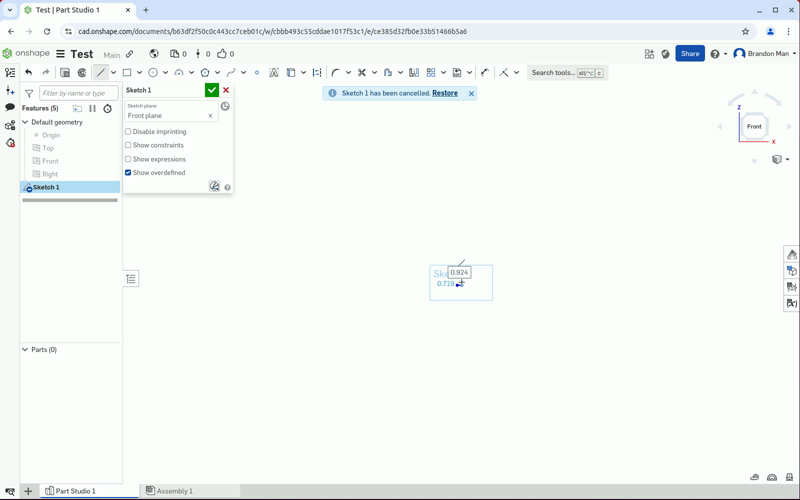
scroll(6)
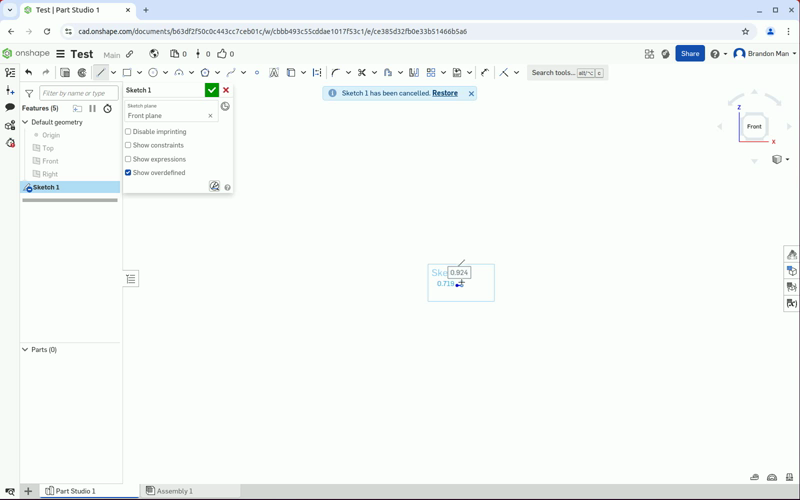
scroll(6)
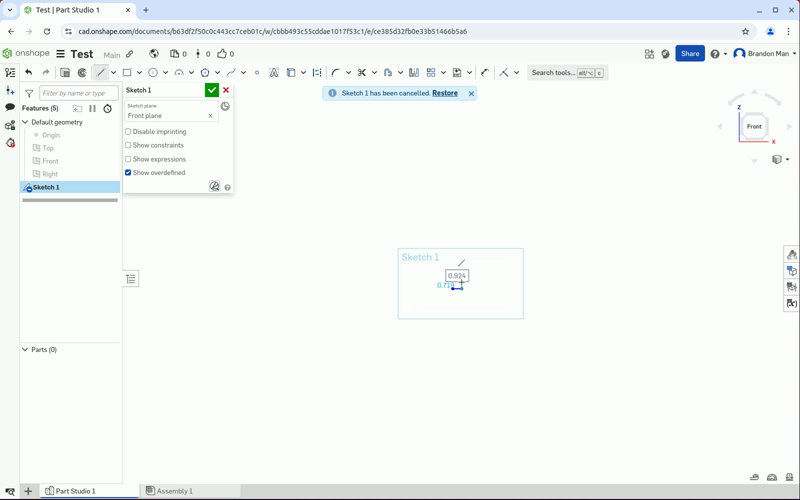
scroll(6)
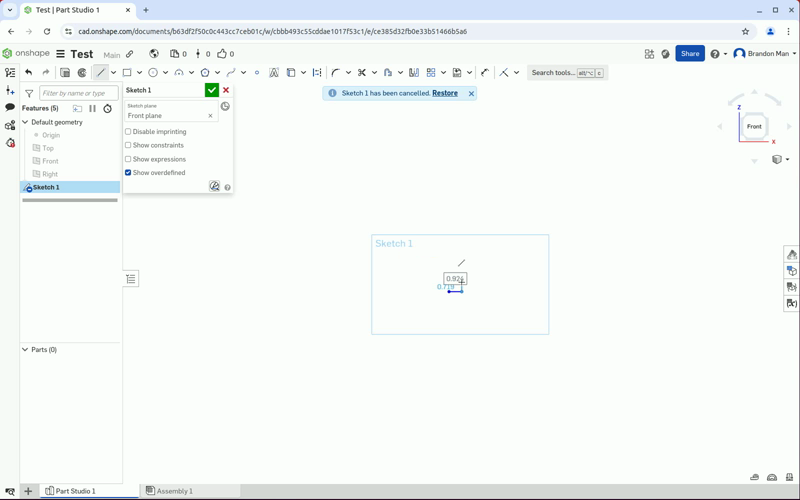
scroll(6)
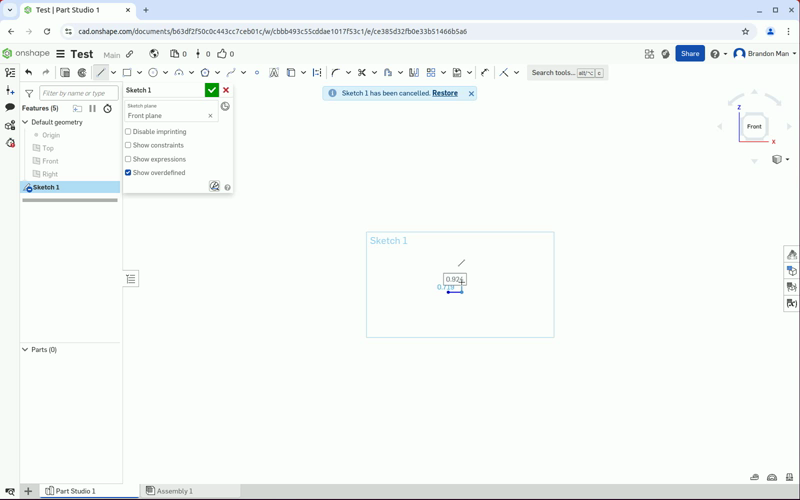
scroll(6)
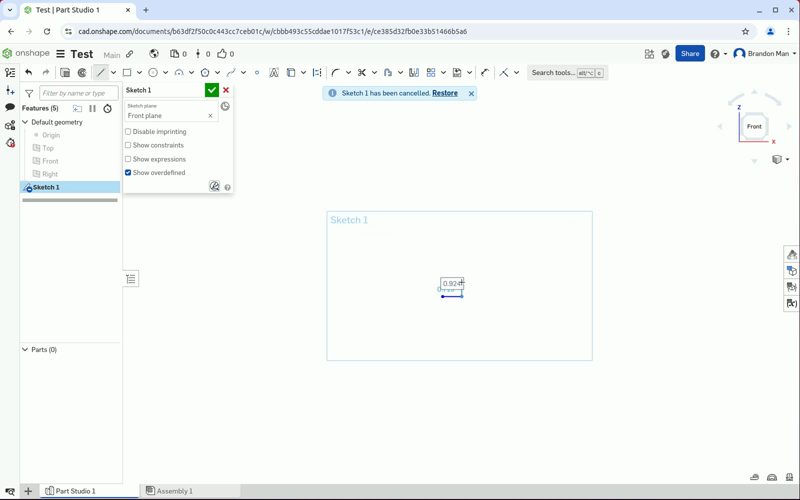
scroll(6)
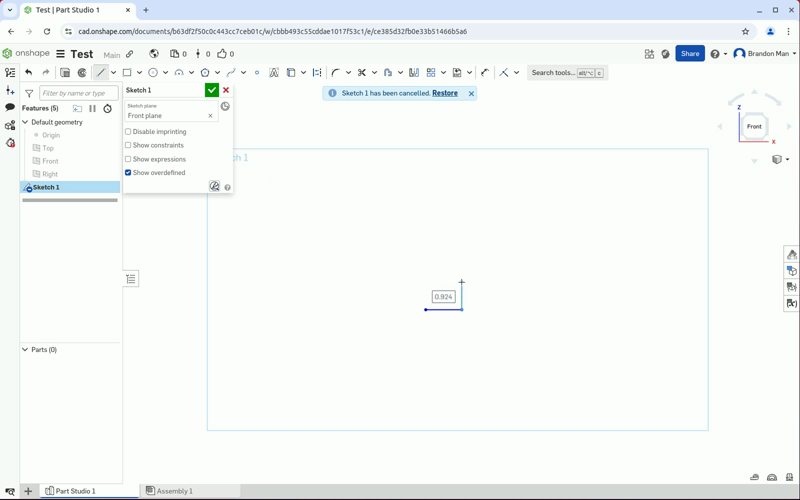
scroll(6)
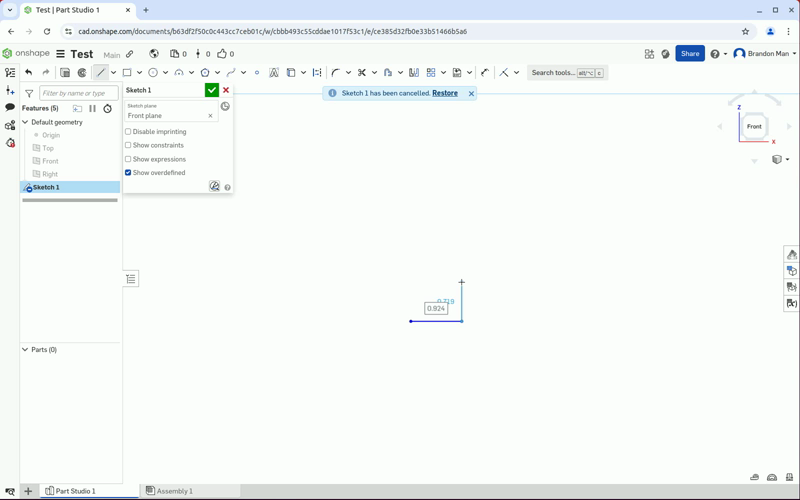
click(461, 281)
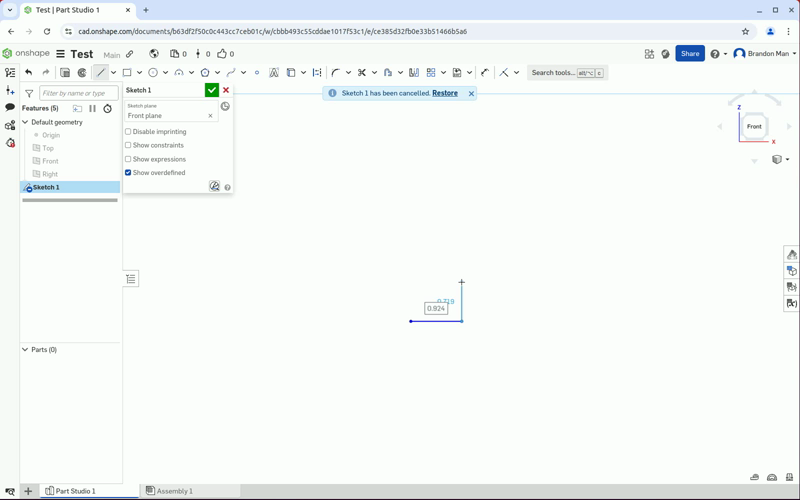
scroll(-6)
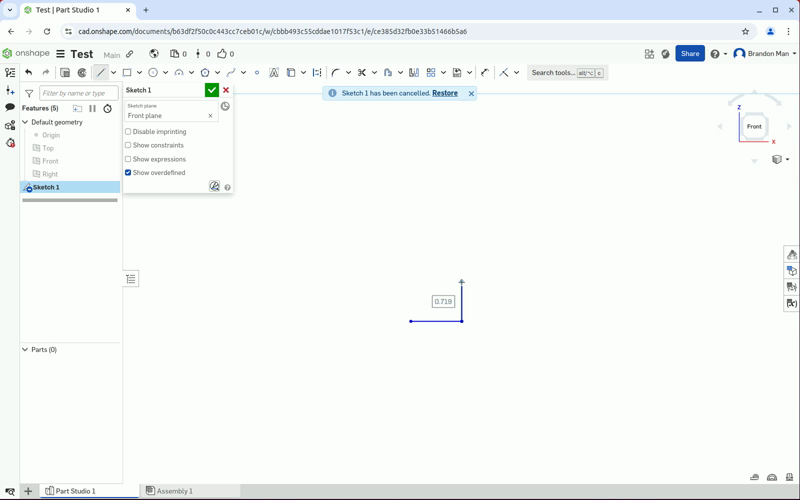
scroll(-6)
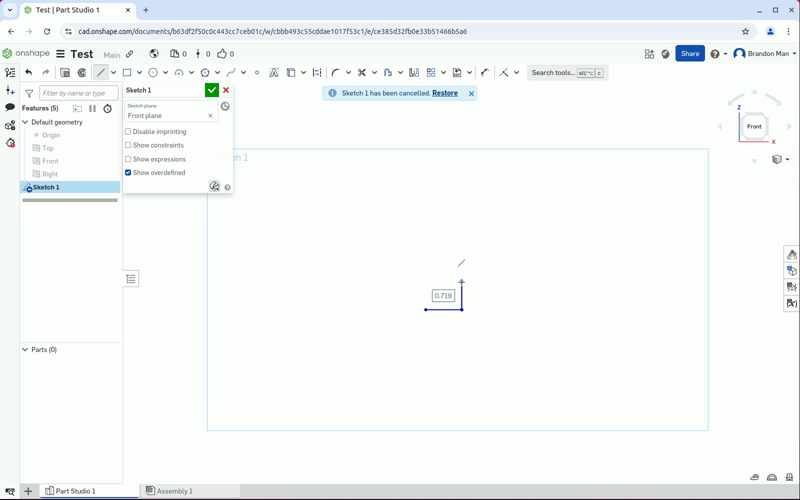
scroll(-6)
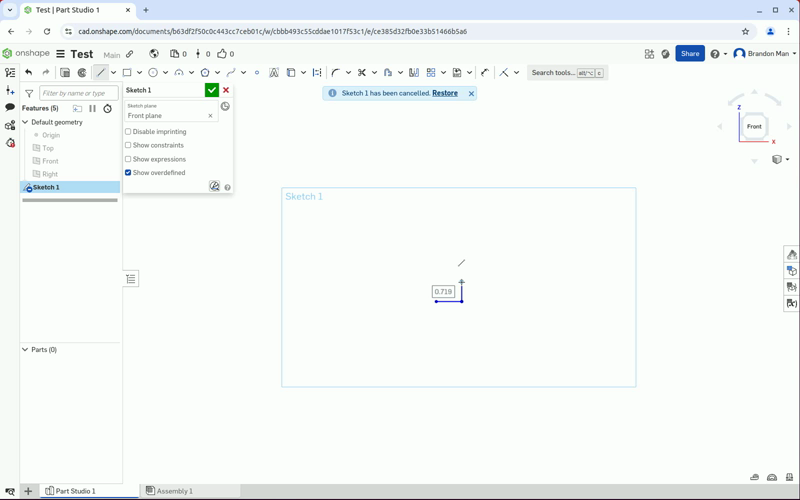
scroll(-6)
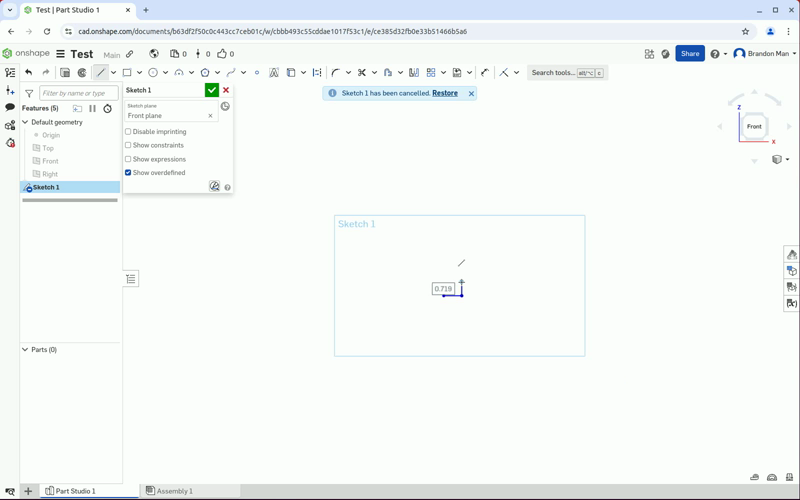
scroll(-6)
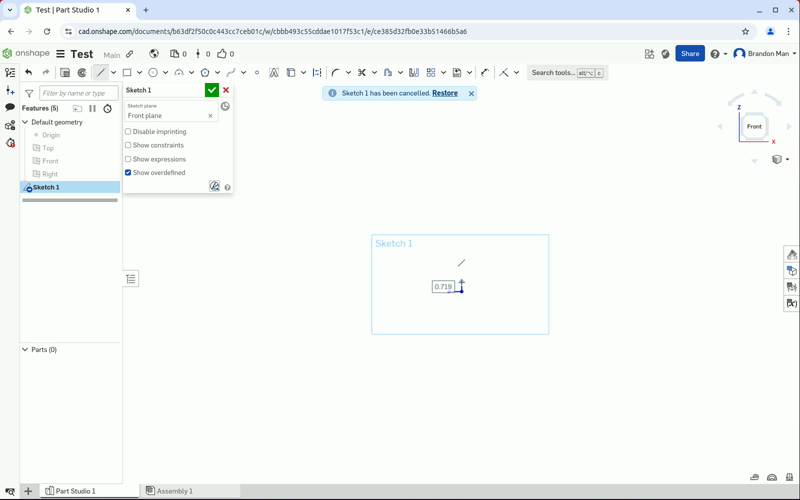
scroll(-6)
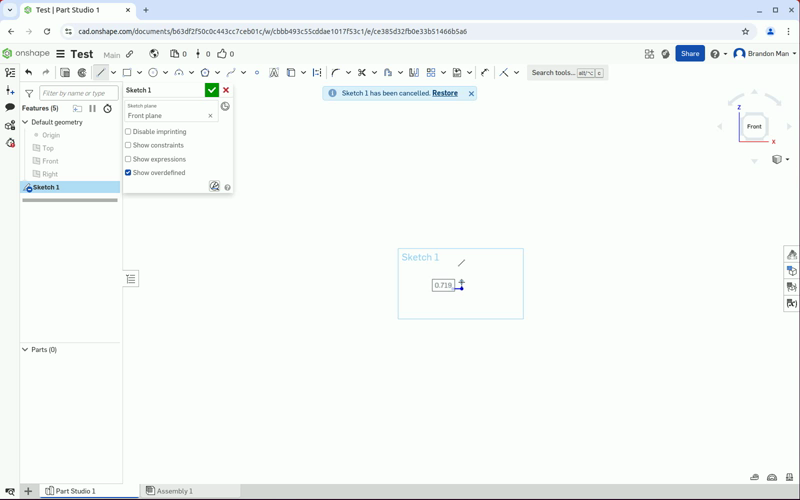
scroll(-6)
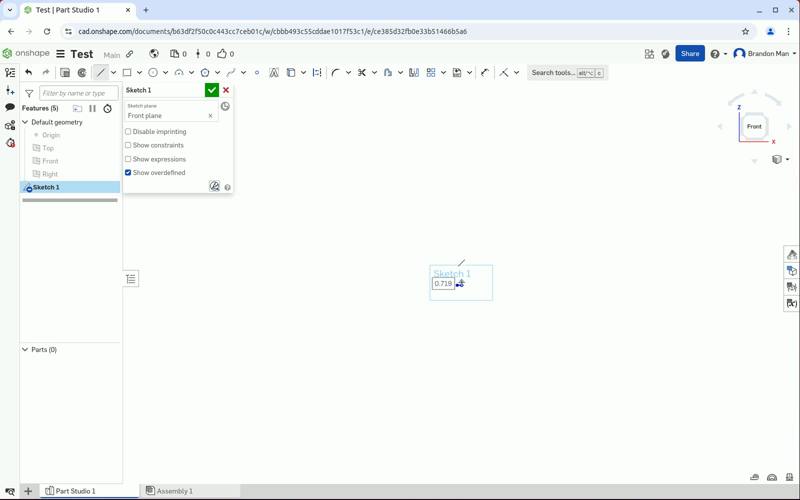
key_up(shift)
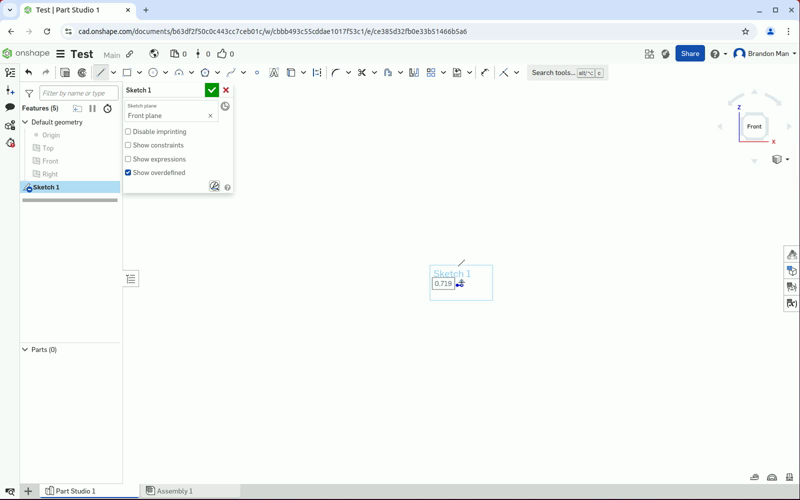
key_down(shift)
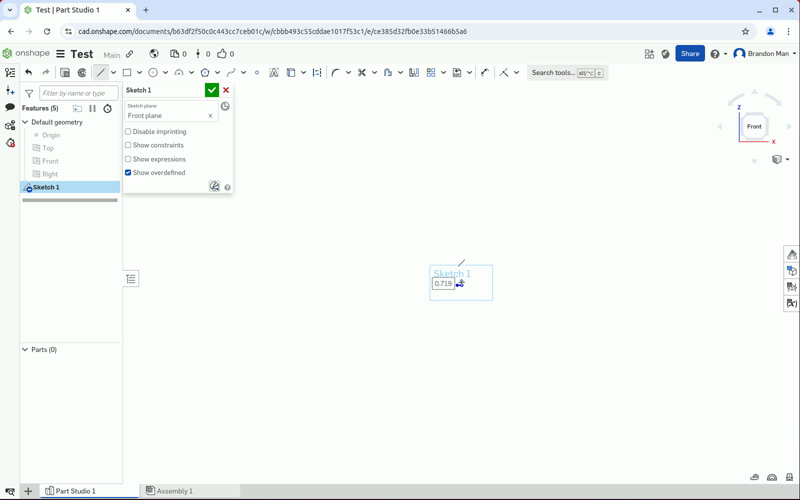
mouse_move(492, 281)
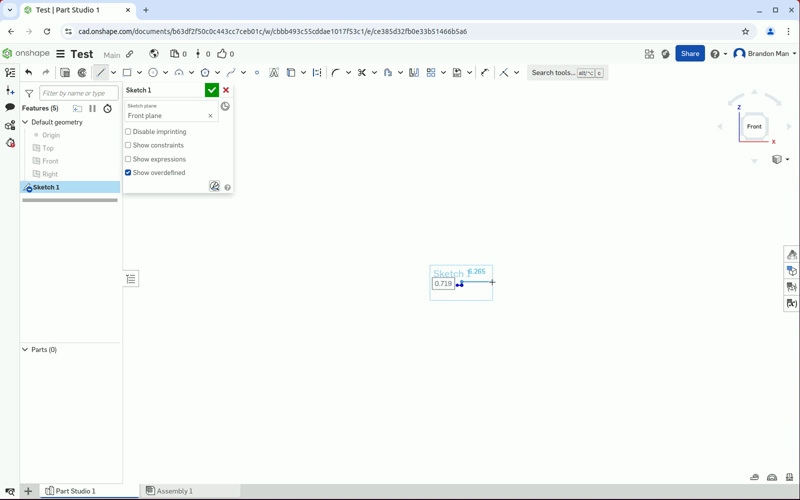
mouse_move(457, 281)
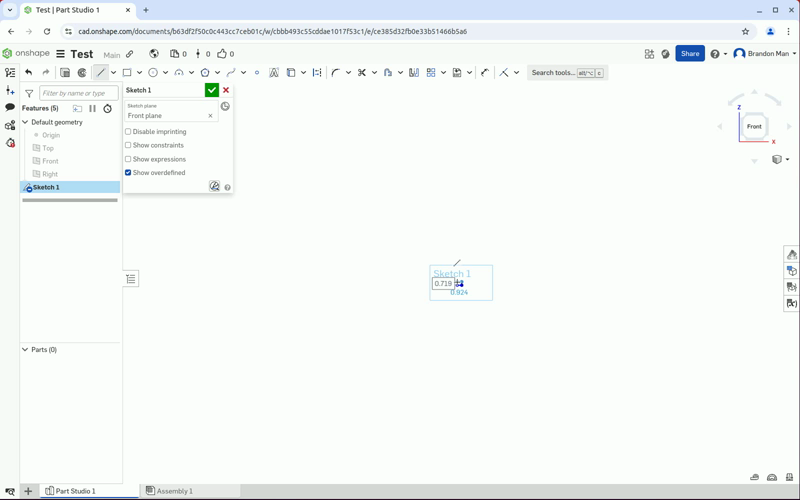
scroll(6)
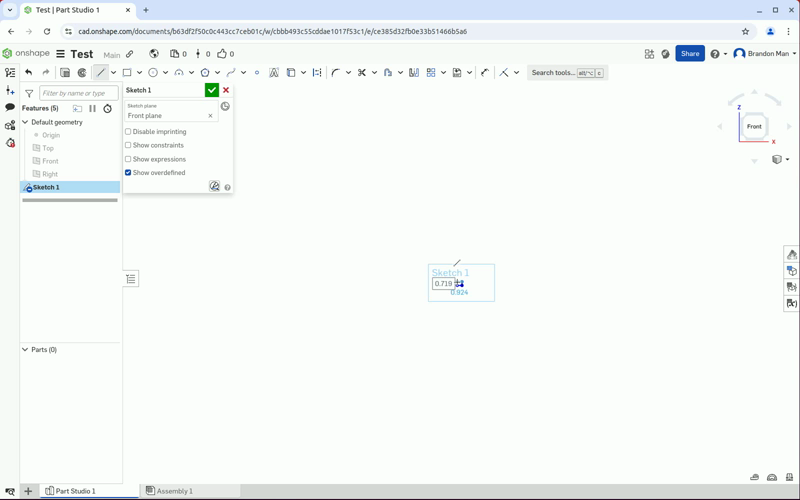
scroll(6)
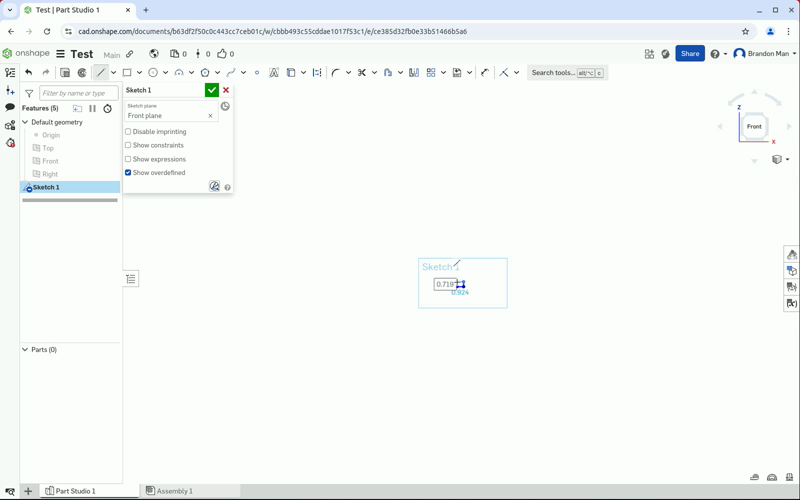
scroll(6)
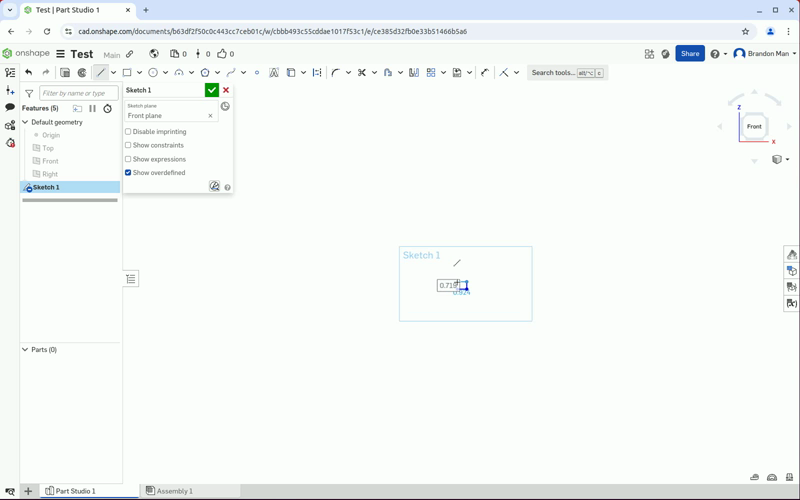
scroll(6)
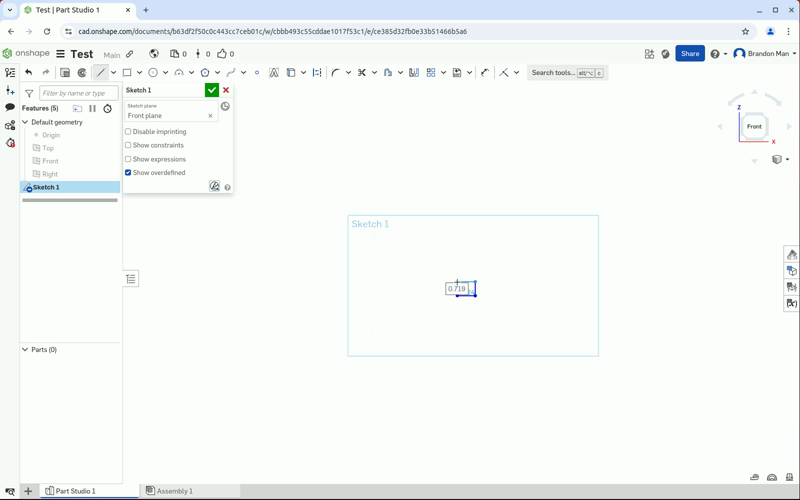
scroll(6)
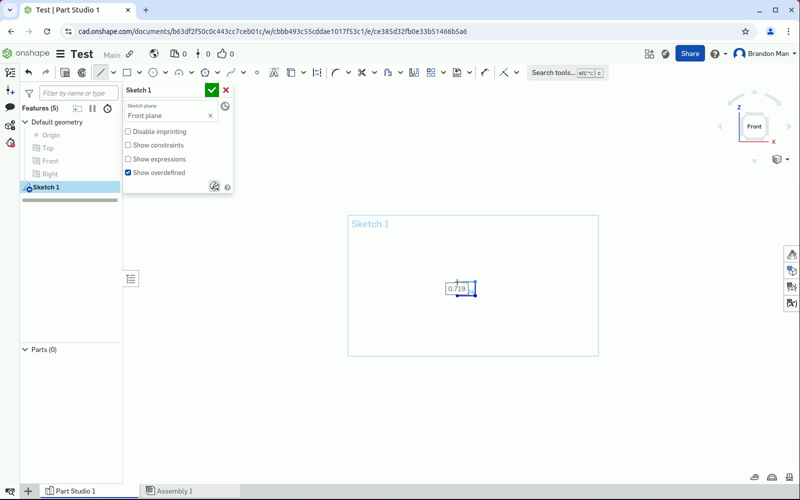
scroll(6)
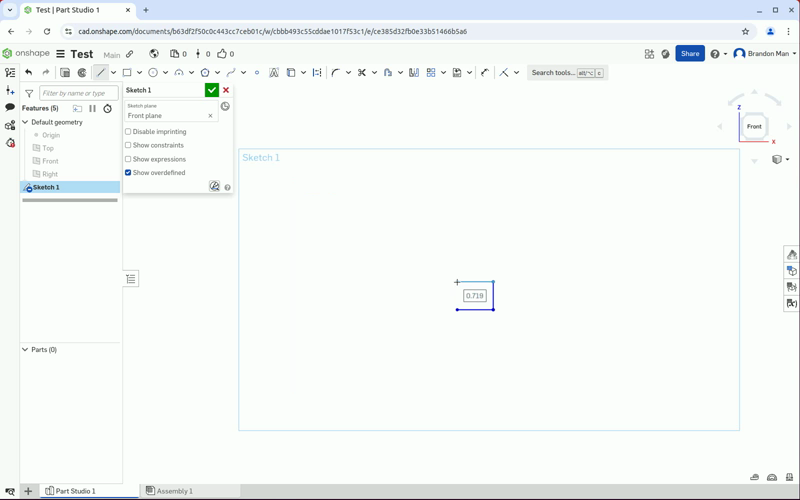
scroll(6)
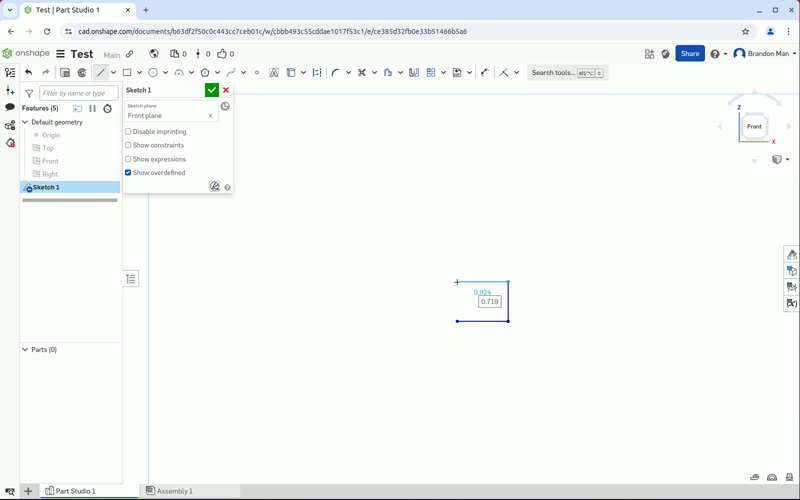
click(457, 281)
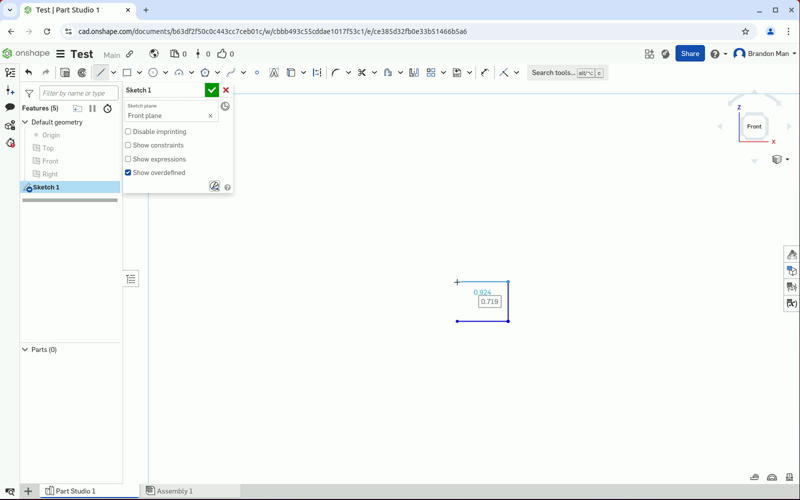
scroll(-6)
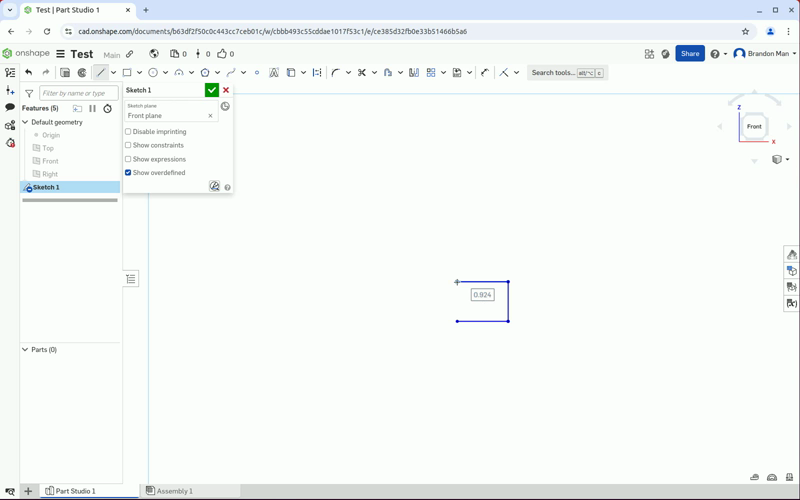
scroll(-6)
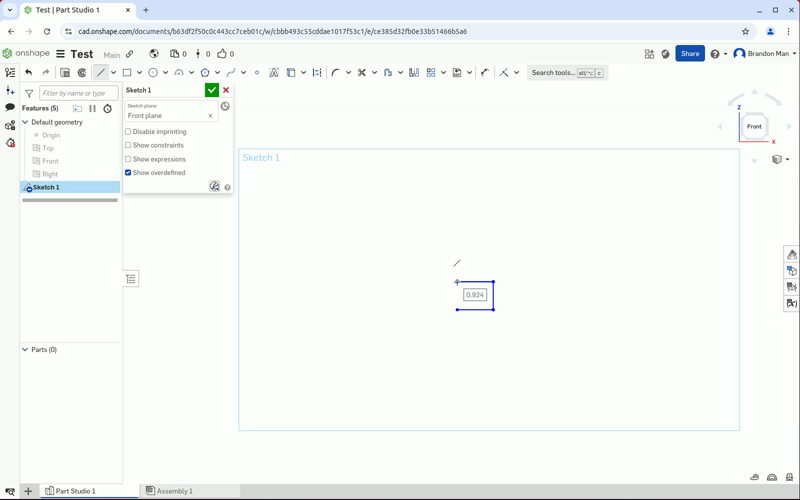
scroll(-6)
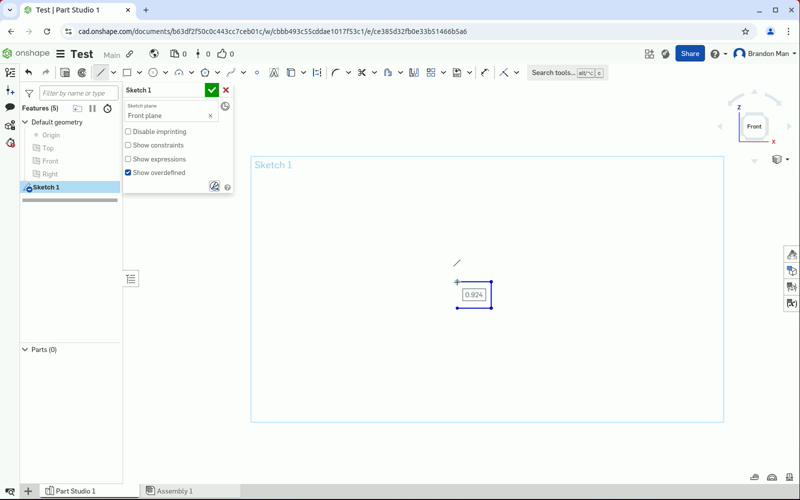
scroll(-6)
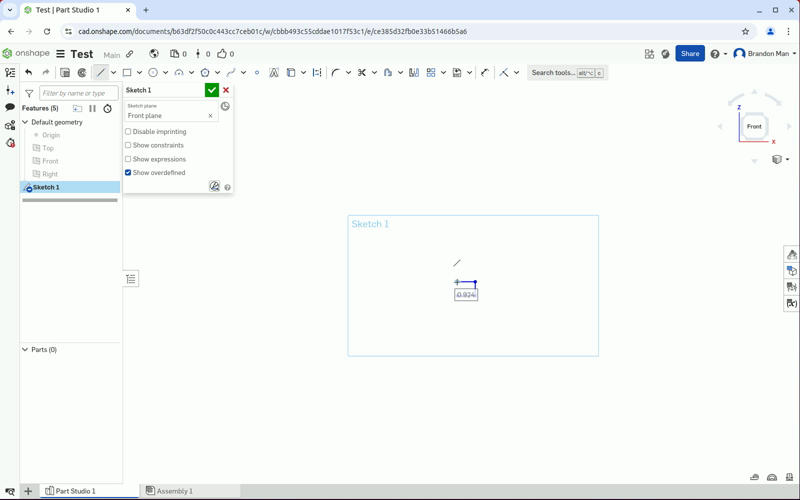
scroll(-6)
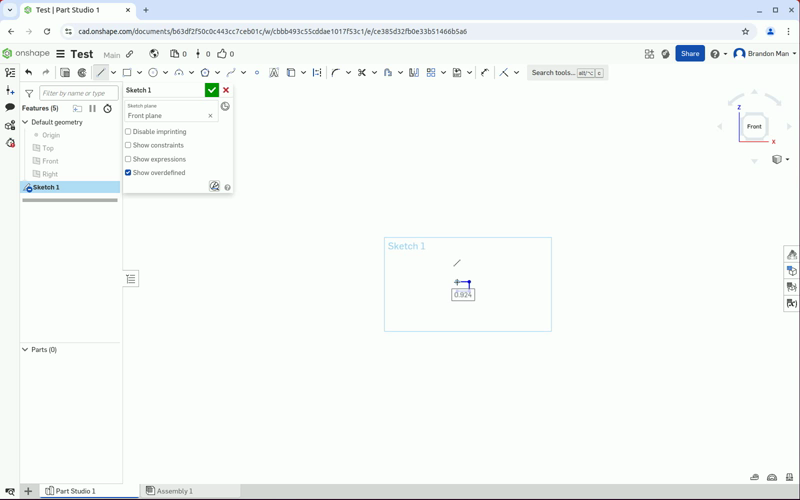
scroll(-6)
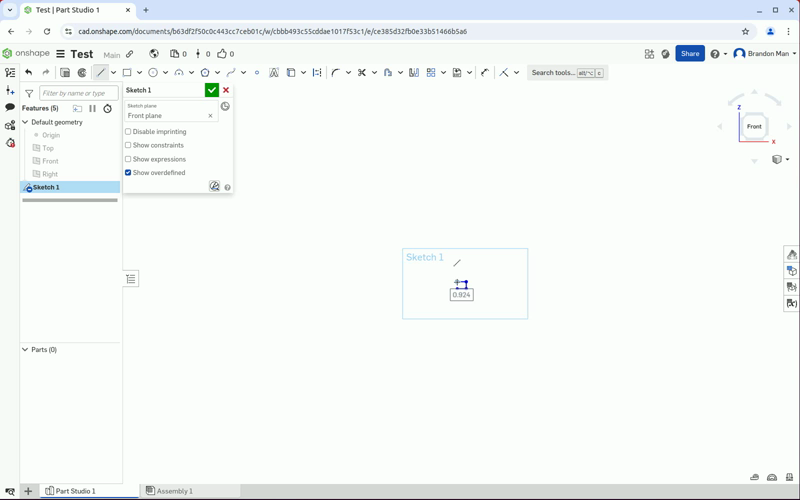
scroll(-6)
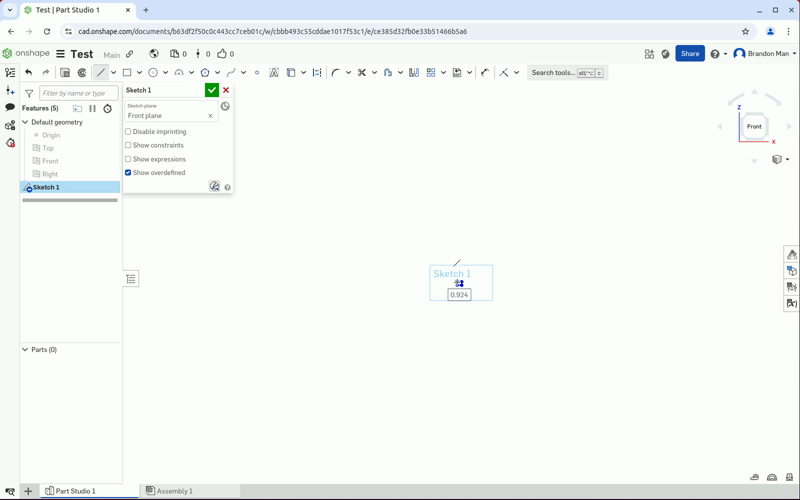
key_up(shift)
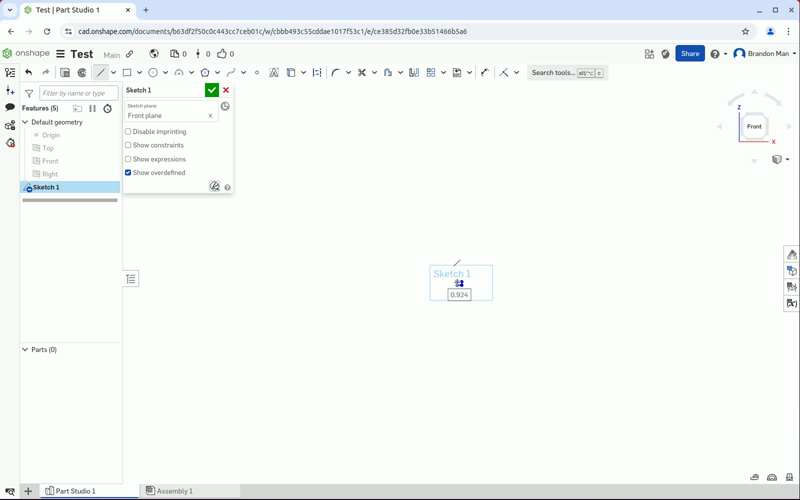
mouse_move(487, 281)
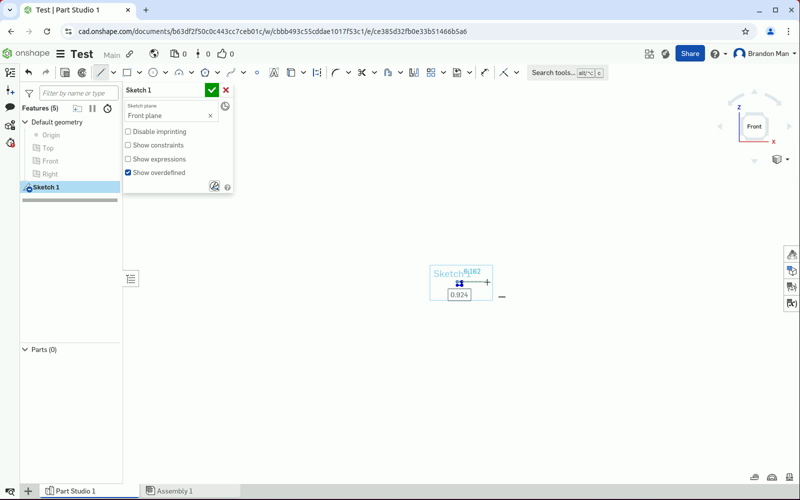
key_down(shift)
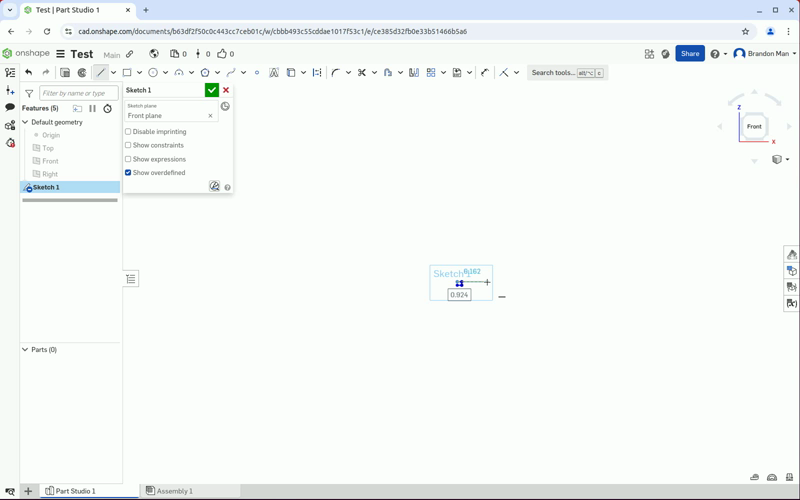
mouse_move(457, 285)
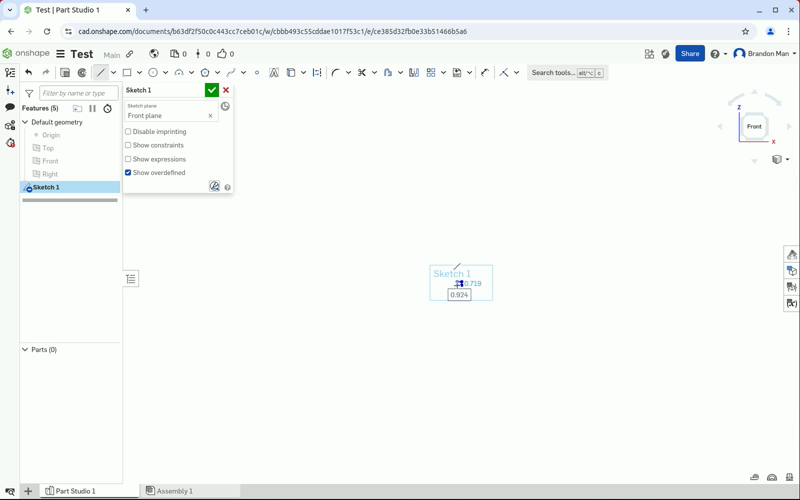
scroll(6)
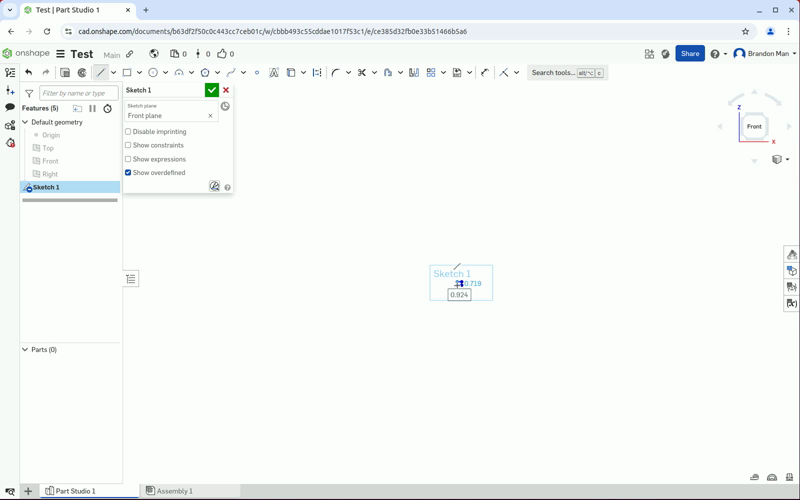
scroll(6)
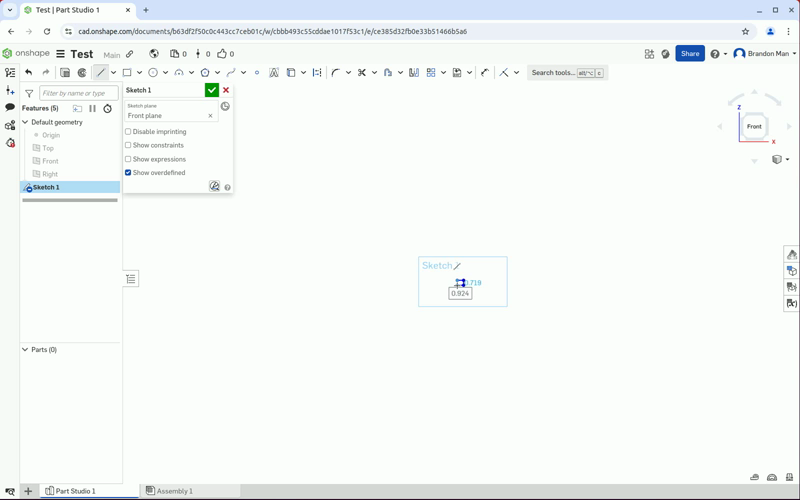
scroll(6)
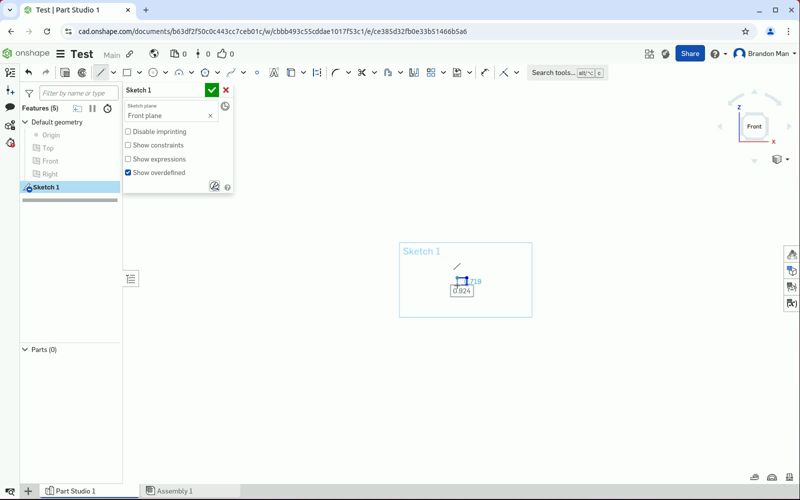
scroll(6)
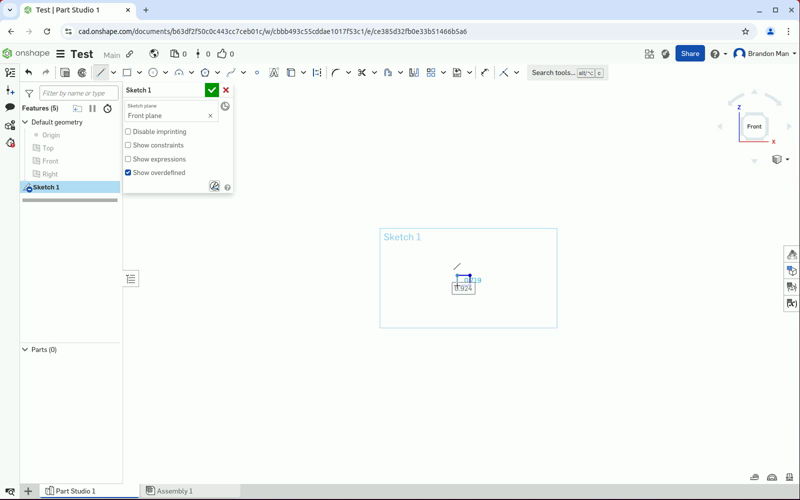
scroll(6)
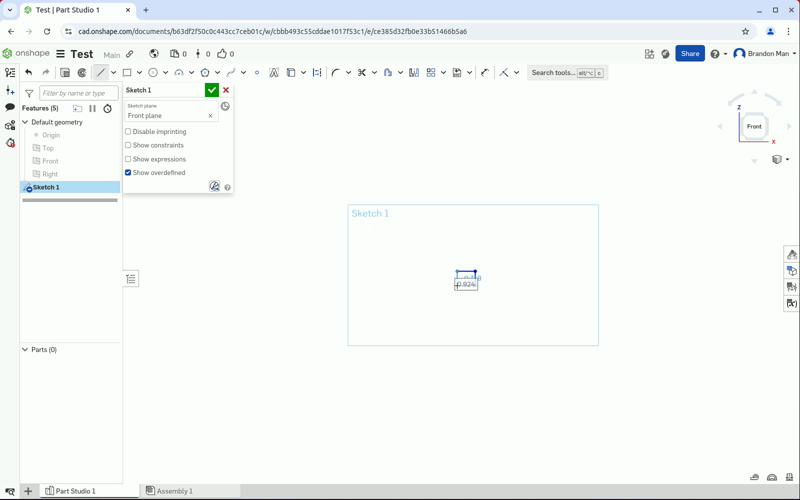
scroll(6)
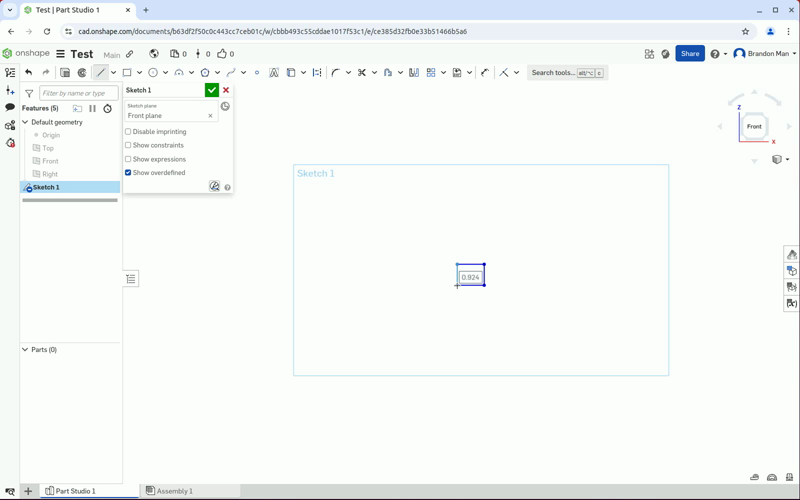
scroll(6)
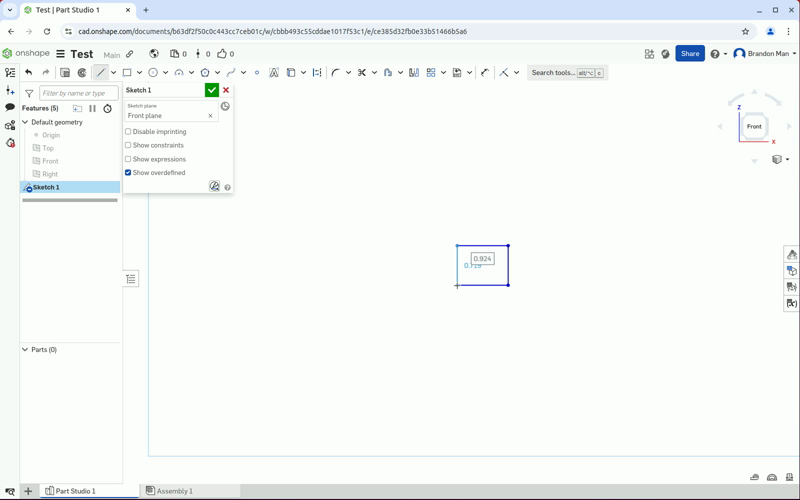
key_up(shift)
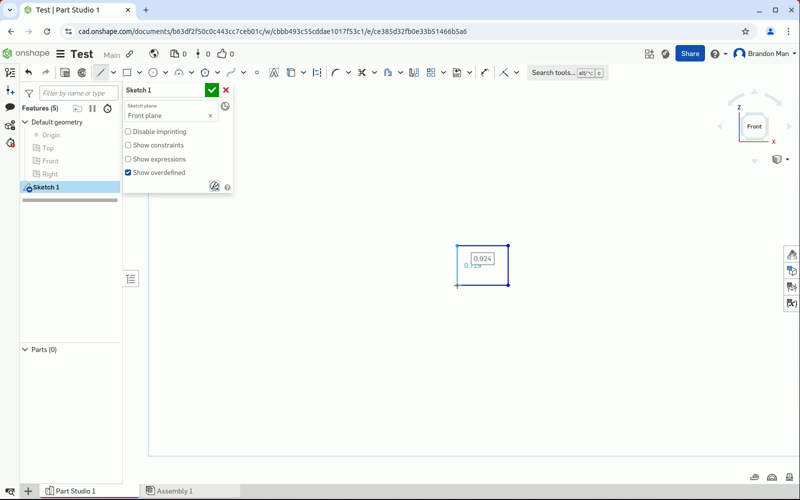
click(457, 285)
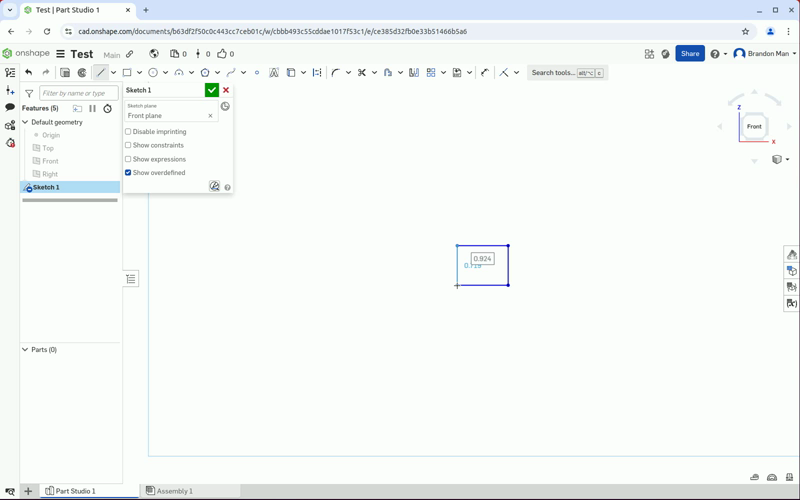
scroll(-6)
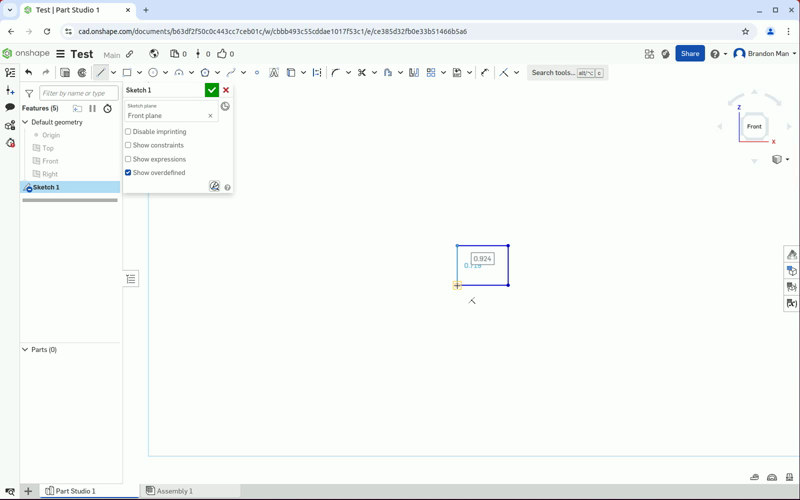
scroll(-6)
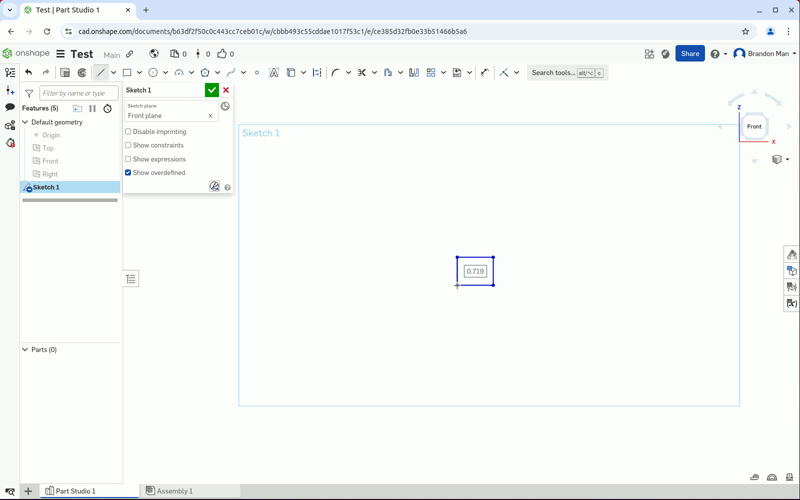
scroll(-6)
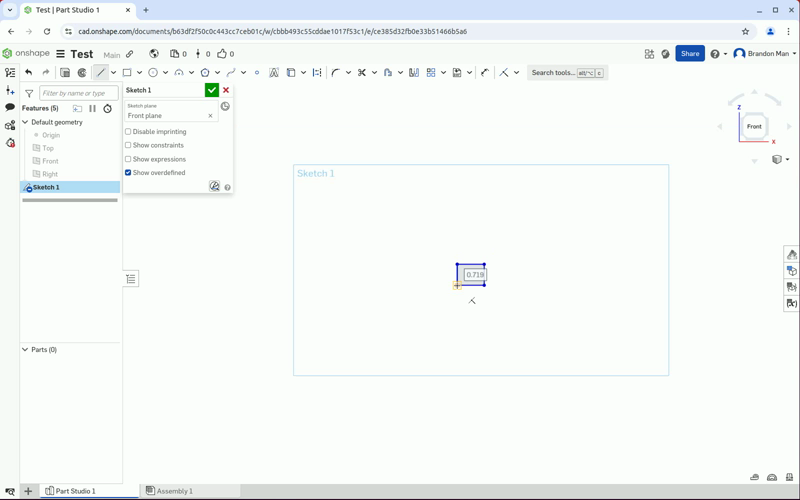
scroll(-6)
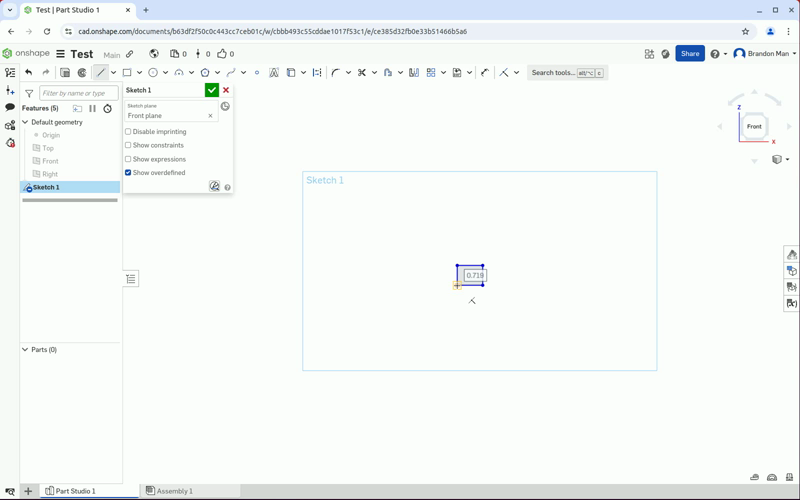
scroll(-6)
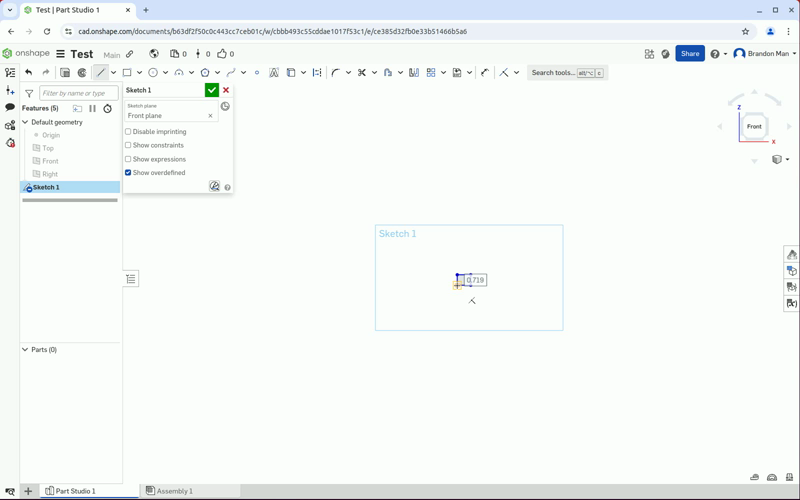
scroll(-6)
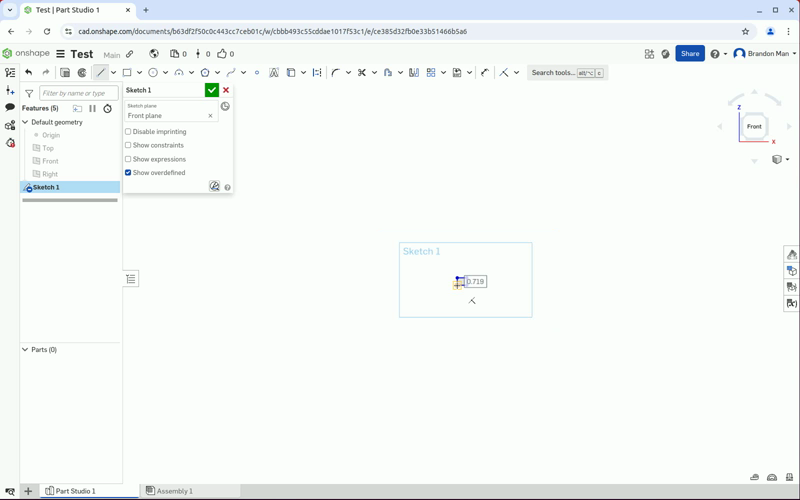
scroll(-6)
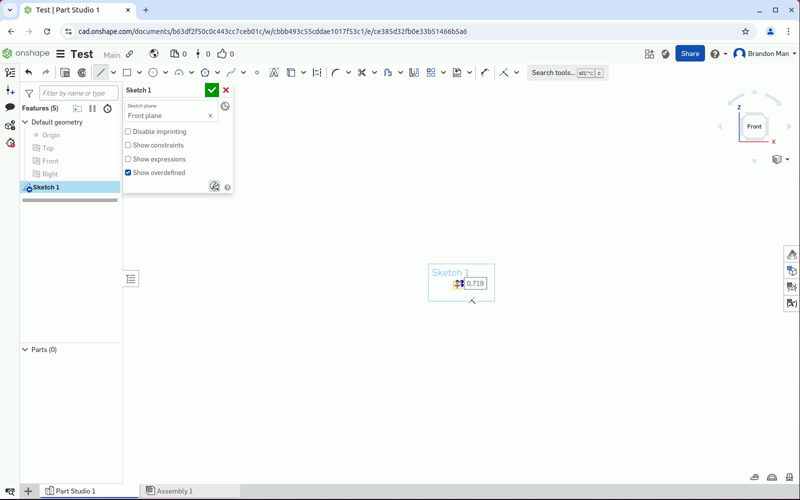
key(esc)
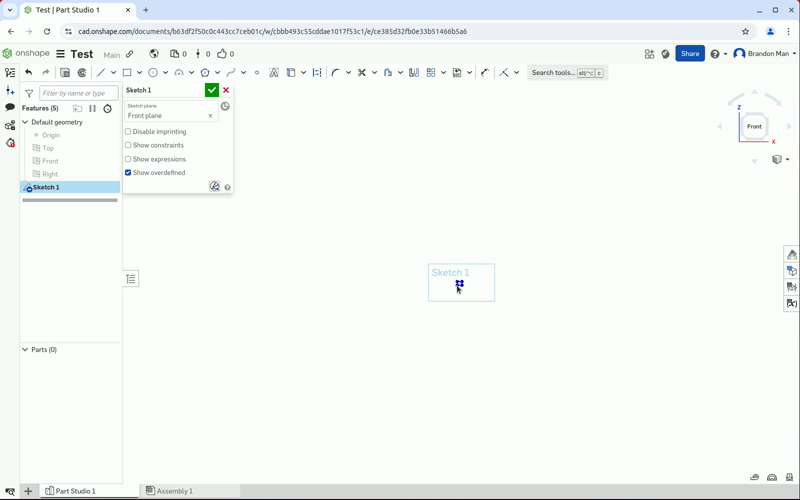
mouse_move(459, 282)
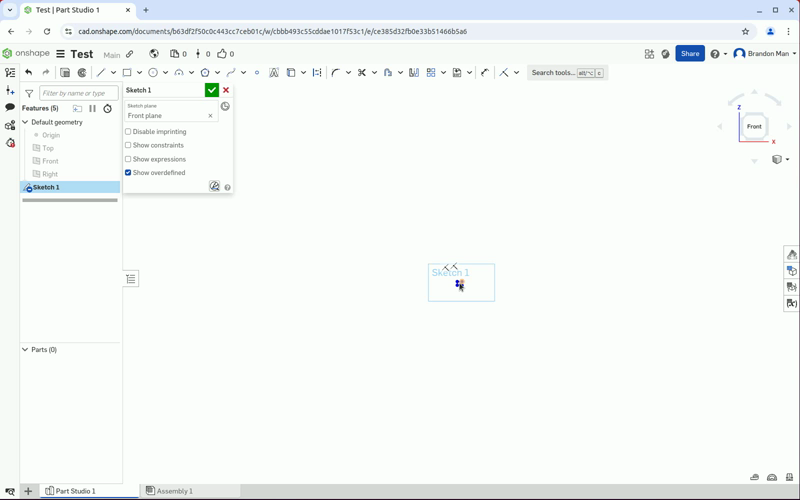
scroll(6)
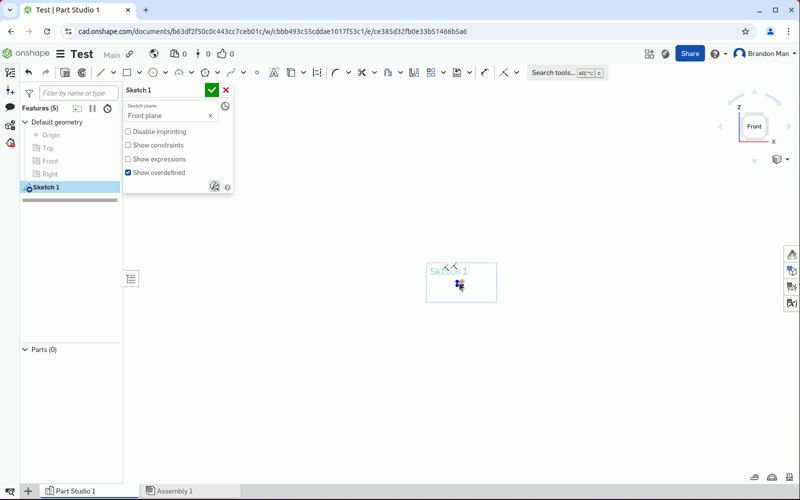
scroll(6)
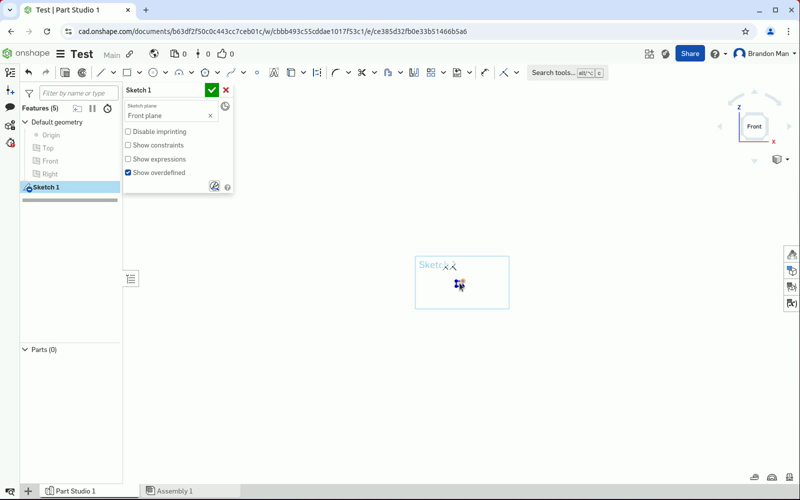
scroll(6)
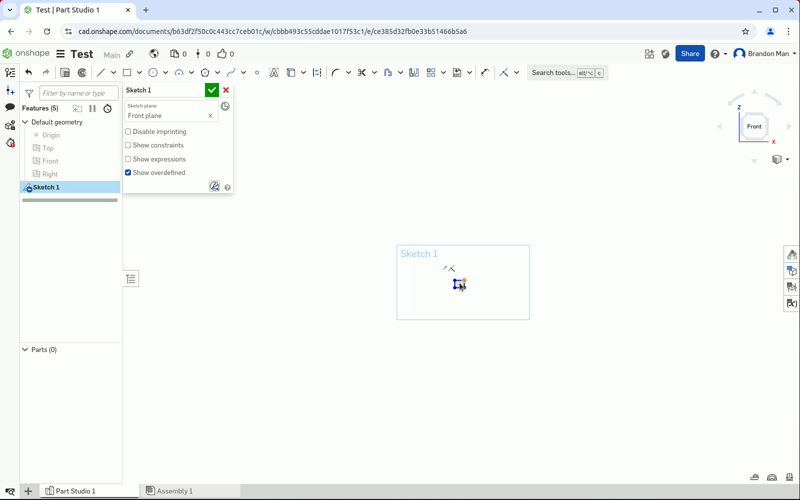
scroll(6)
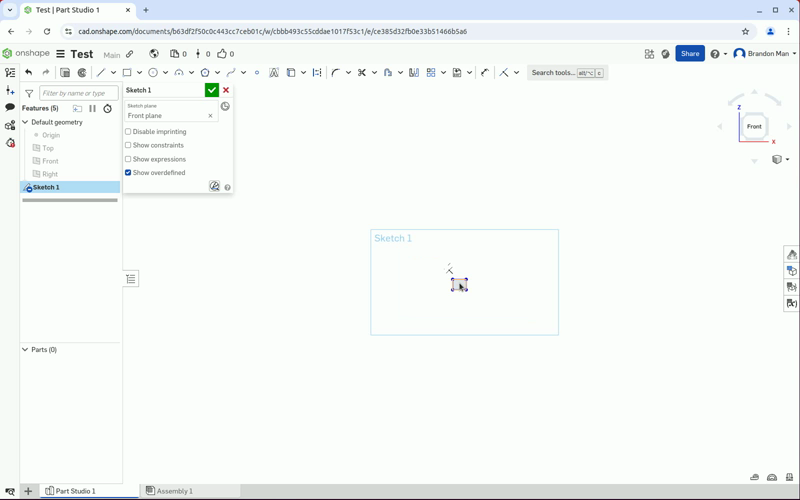
scroll(6)
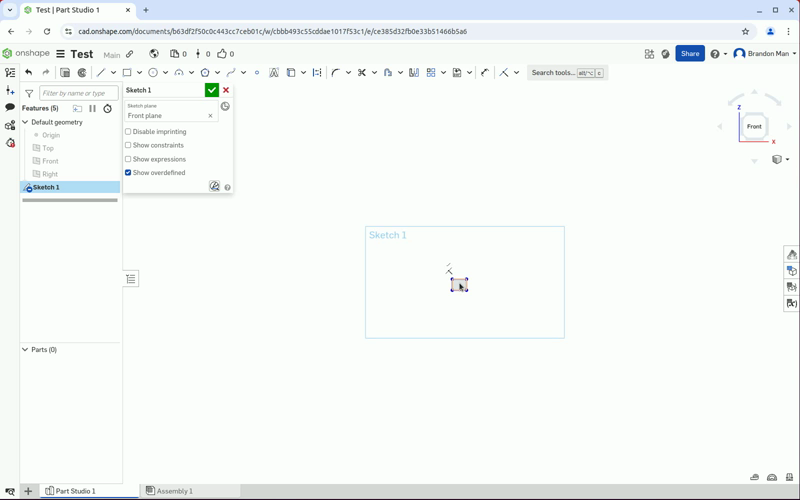
scroll(6)
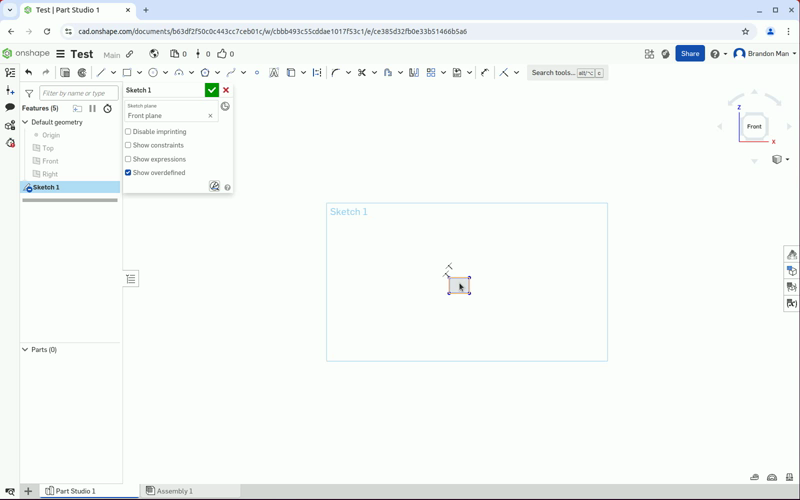
scroll(6)
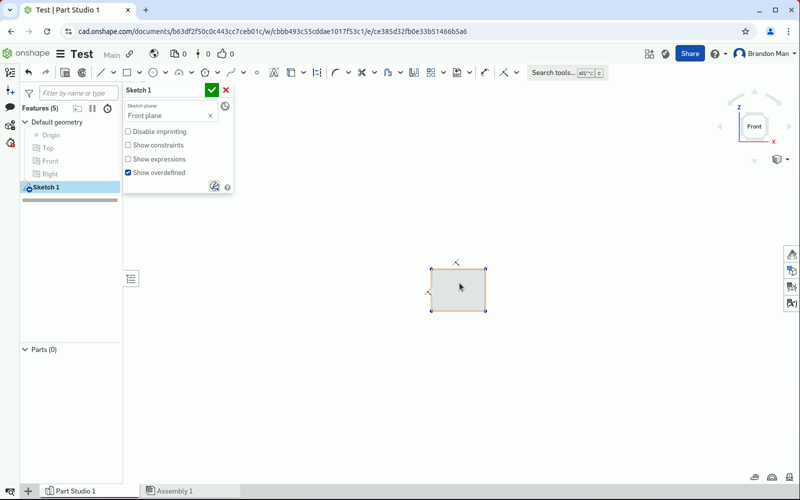
click(459, 282)
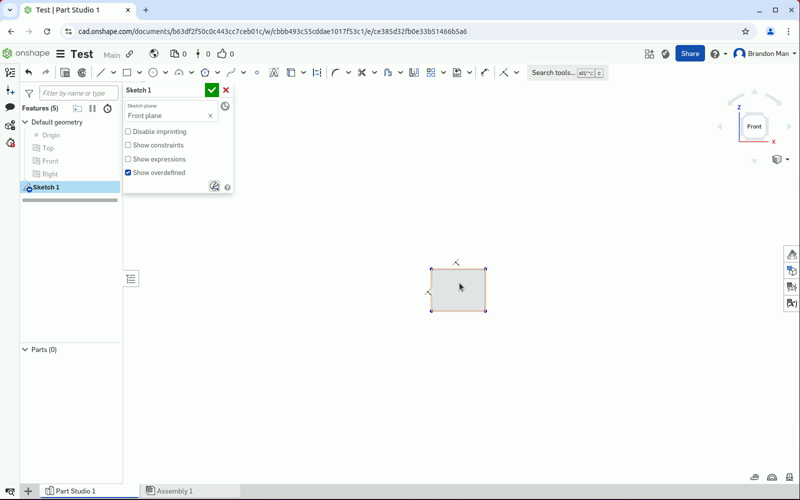
scroll(-6)
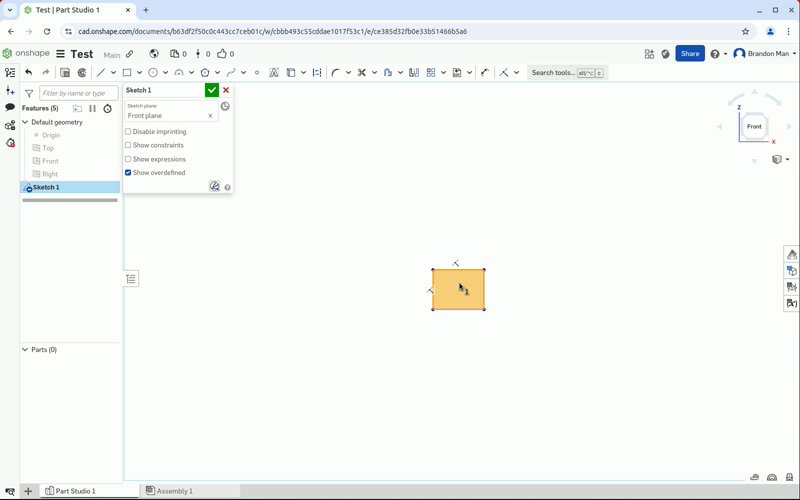
scroll(-6)
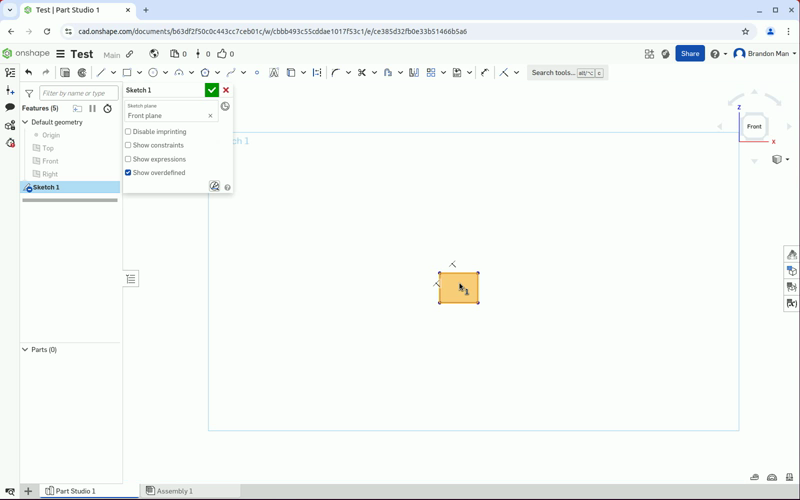
scroll(-6)
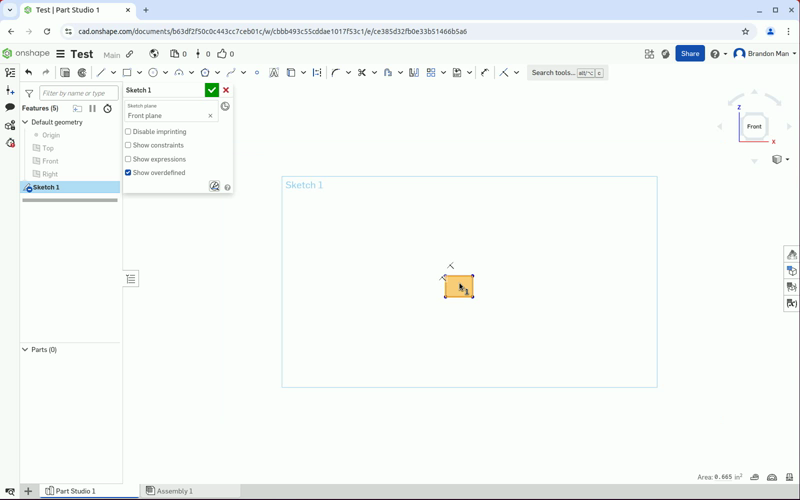
scroll(-6)
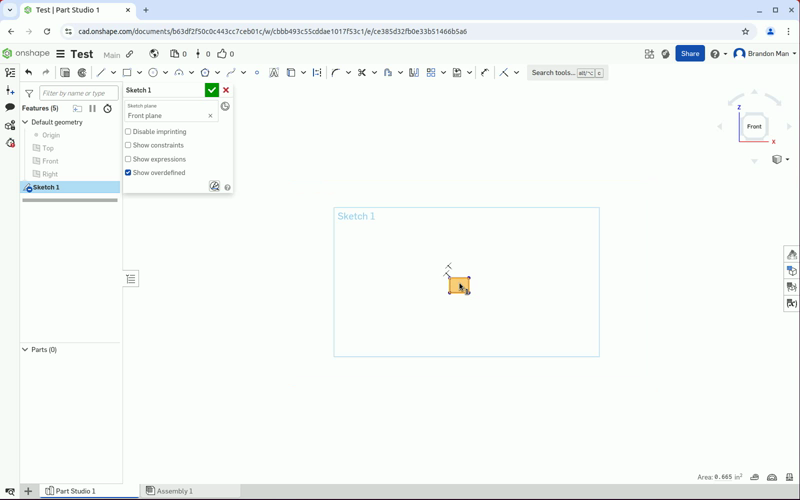
scroll(-6)
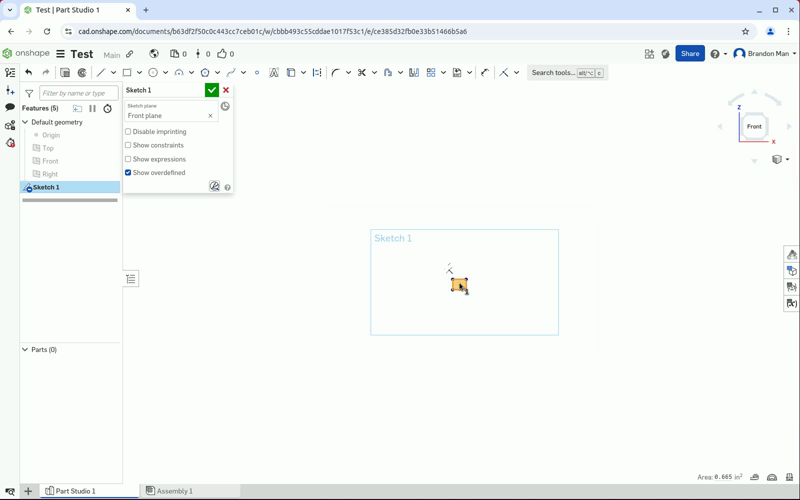
scroll(-6)
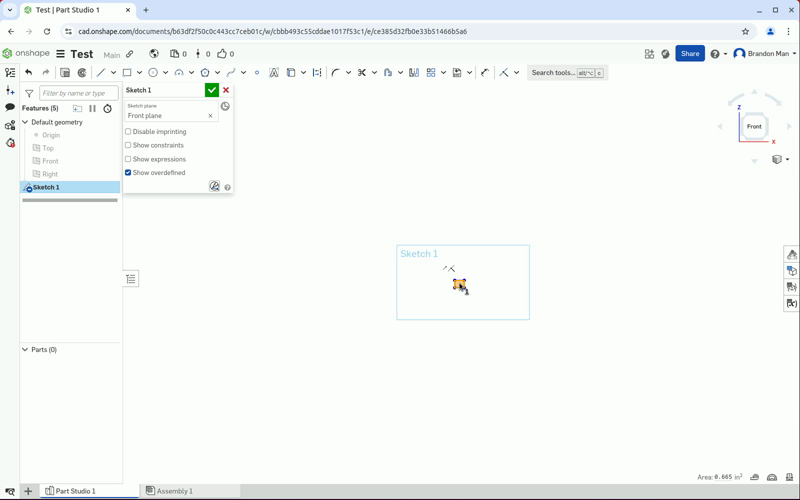
scroll(-6)
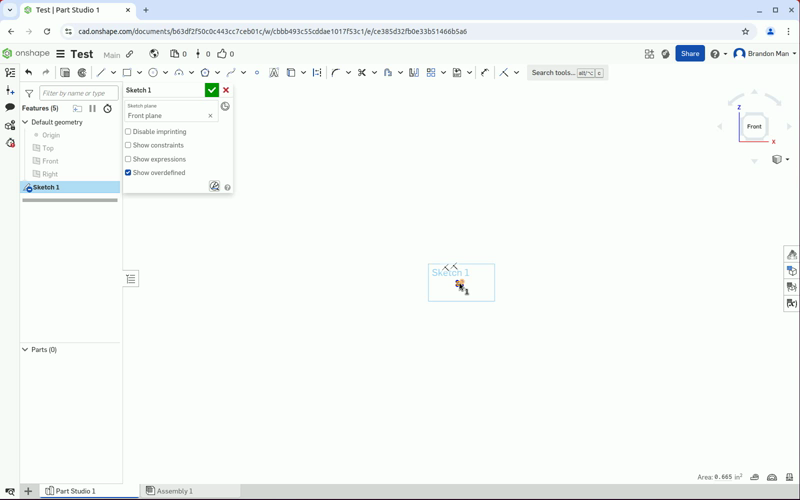
mouse_move(73, 352)
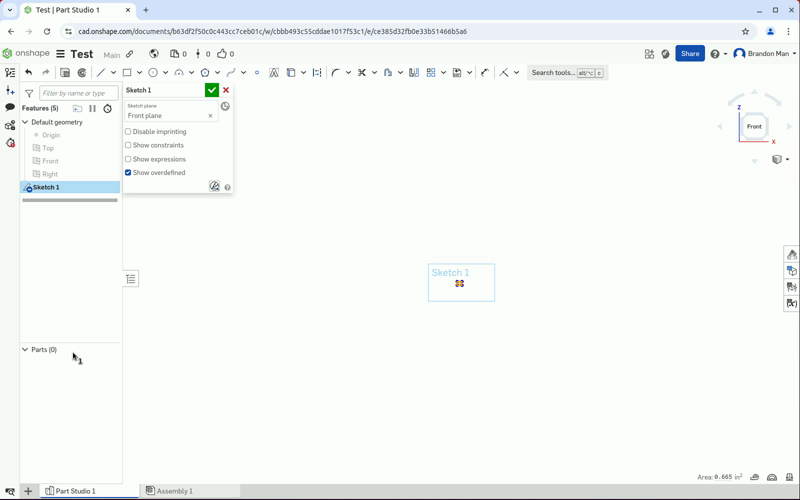
key(shift+y)
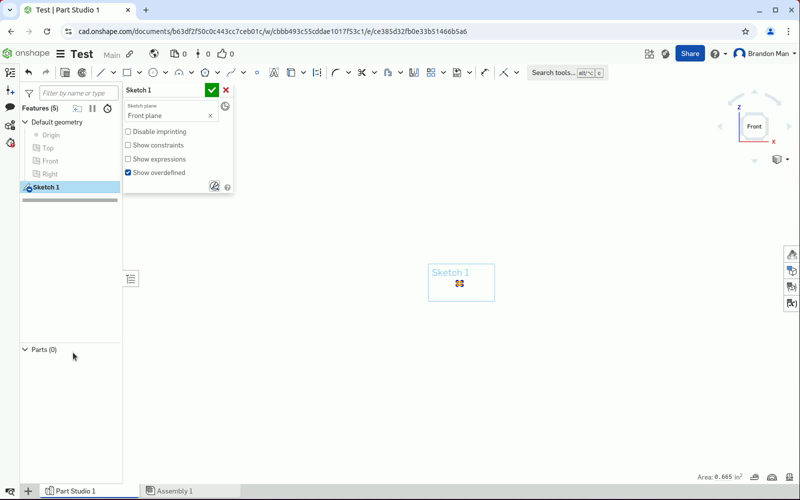
key(shift+e)
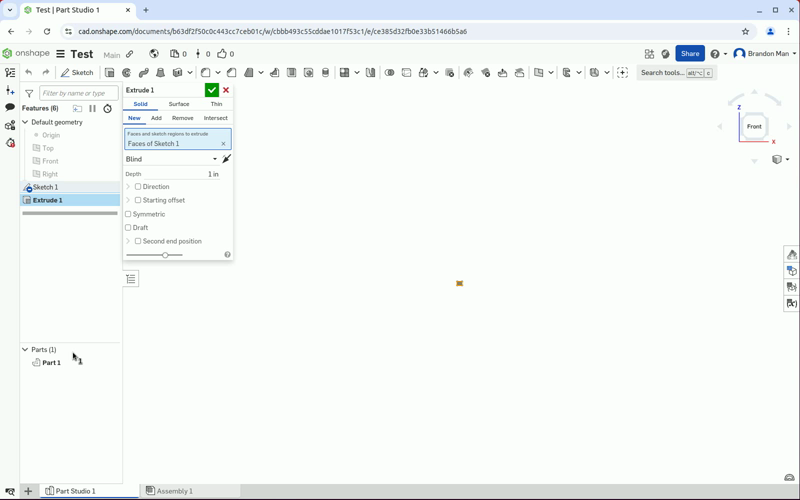
mouse_move(143, 106)
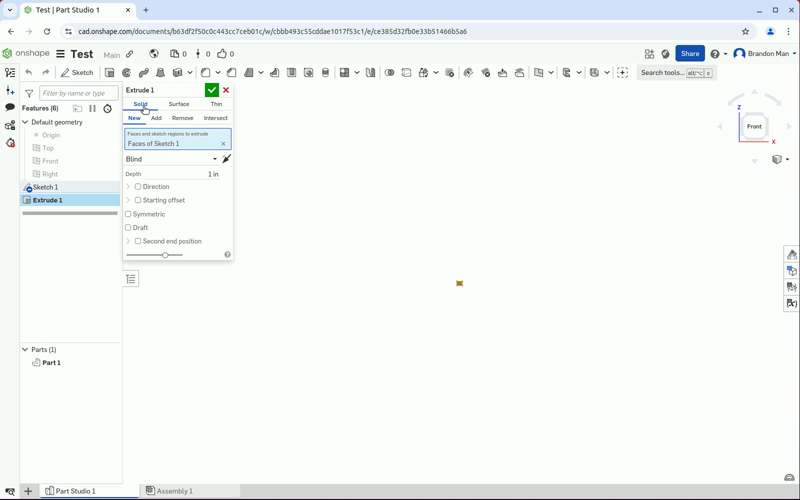
click(143, 106)
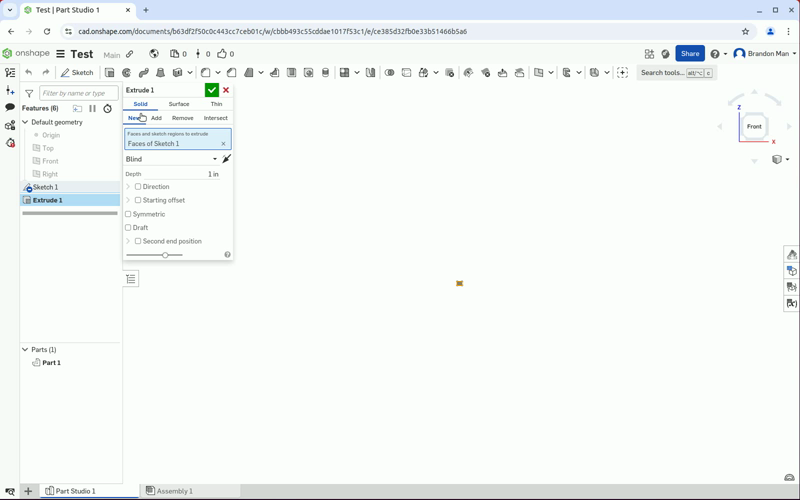
mouse_move(137, 120)
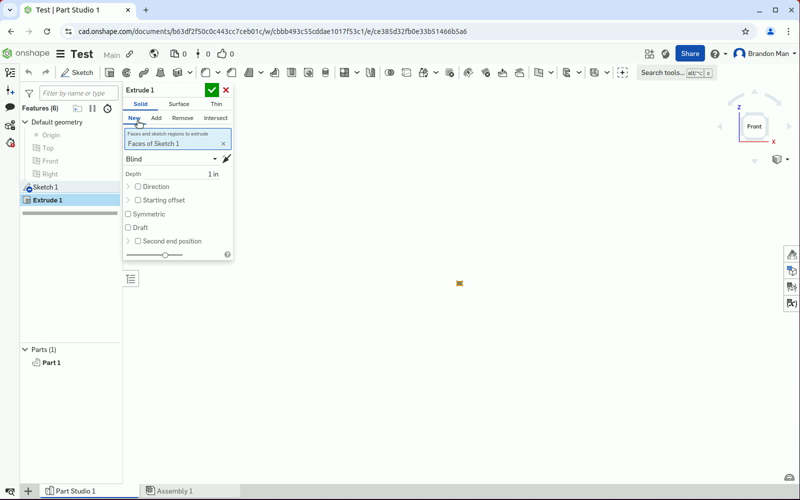
click(137, 120)
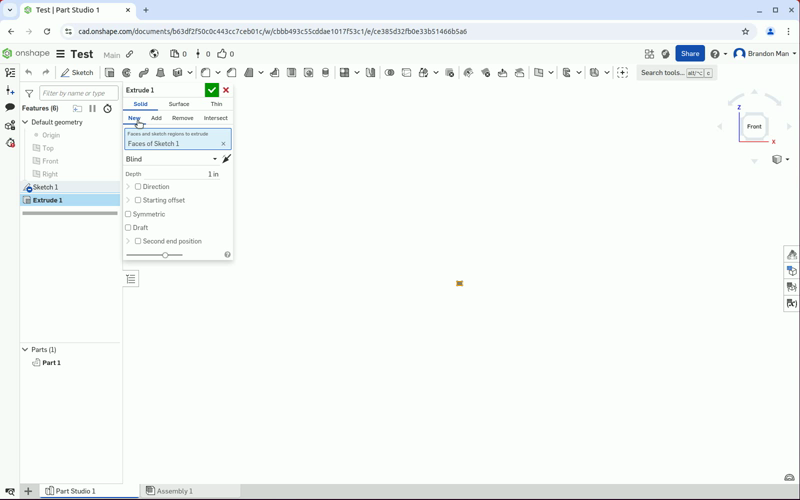
key(tab, 4)
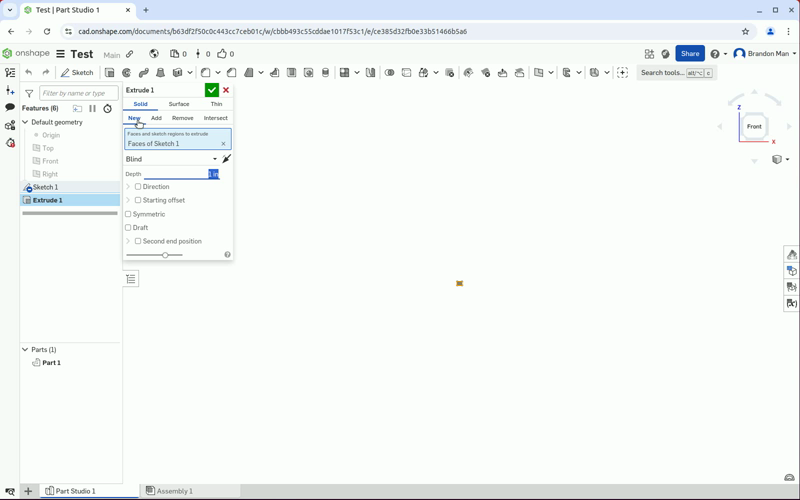
text(21.423)
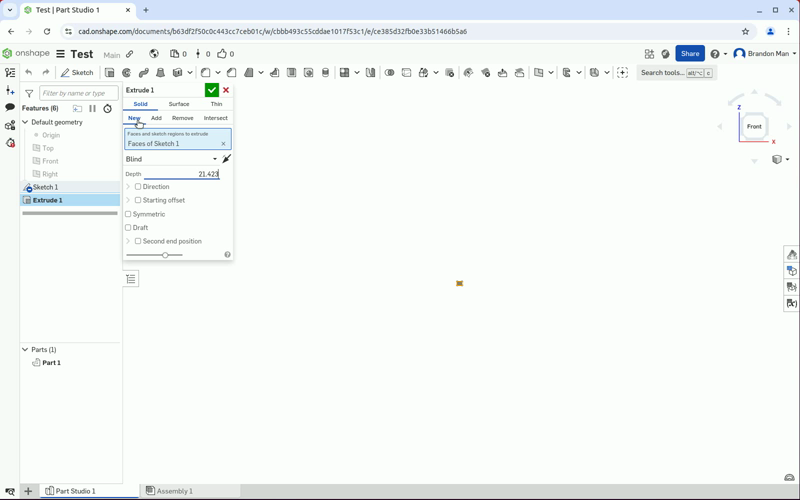
key(enter)
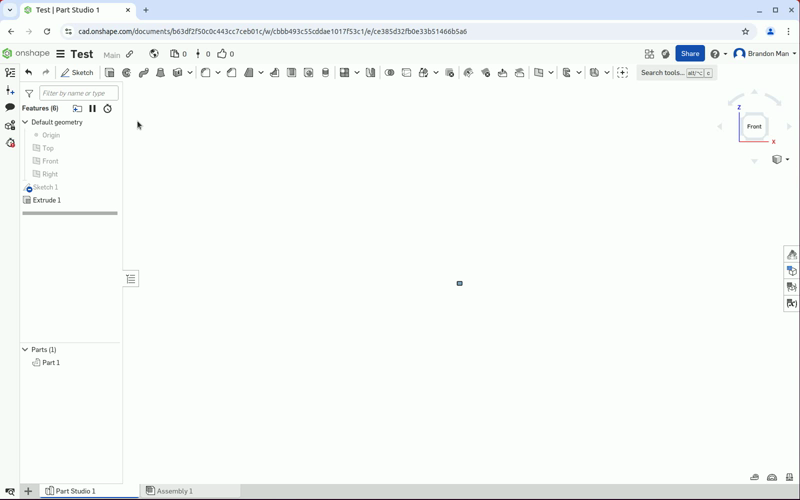
key(shift+h)
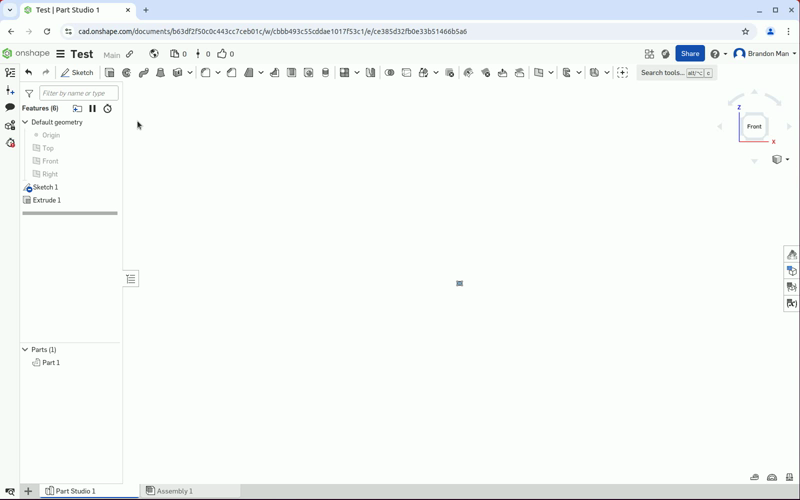
key(shift+h)
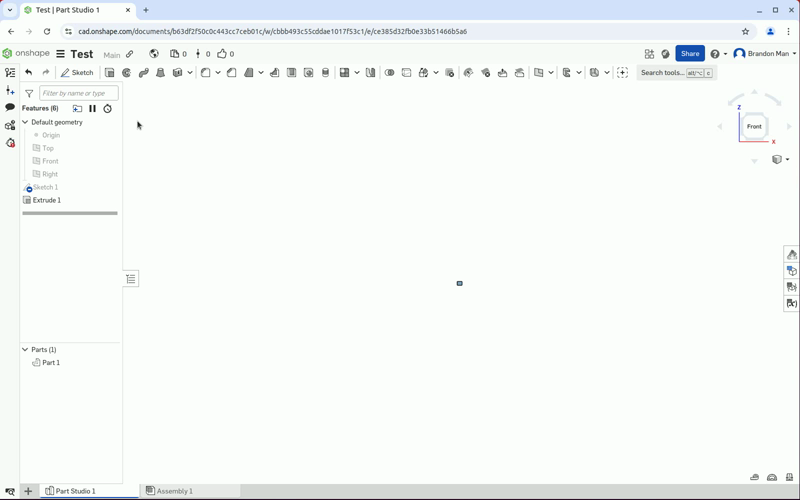
mouse_move(73, 189)
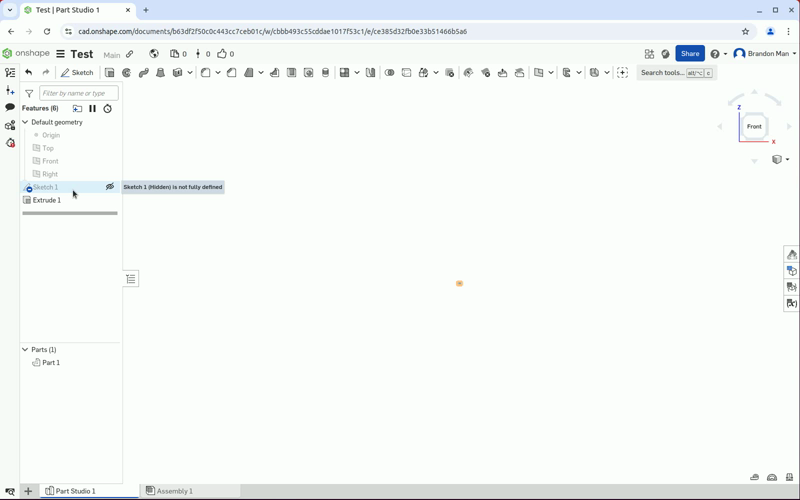
click(73, 189)
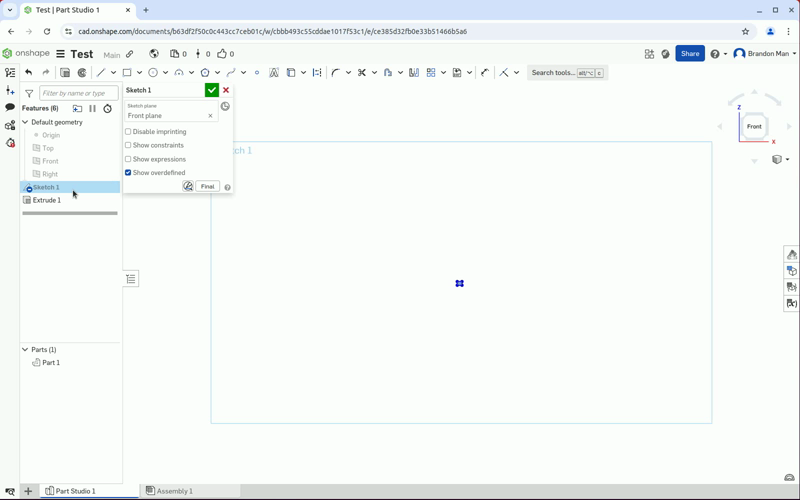
mouse_move(229, 92)
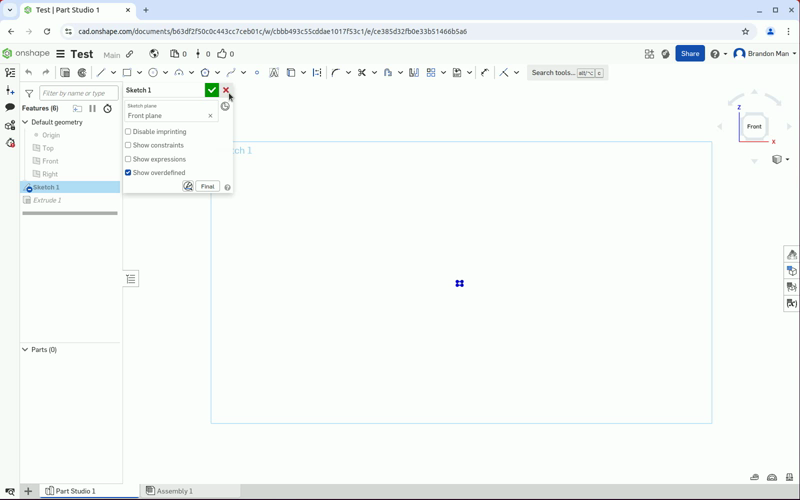
click(229, 92)
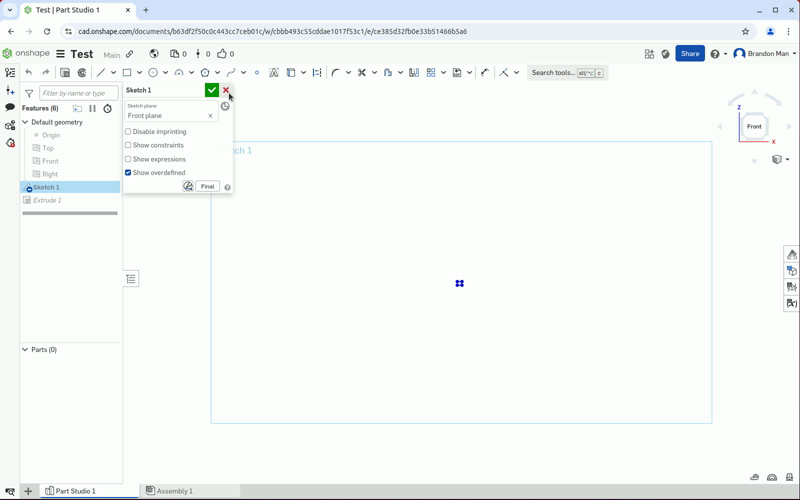
key(shift+s)
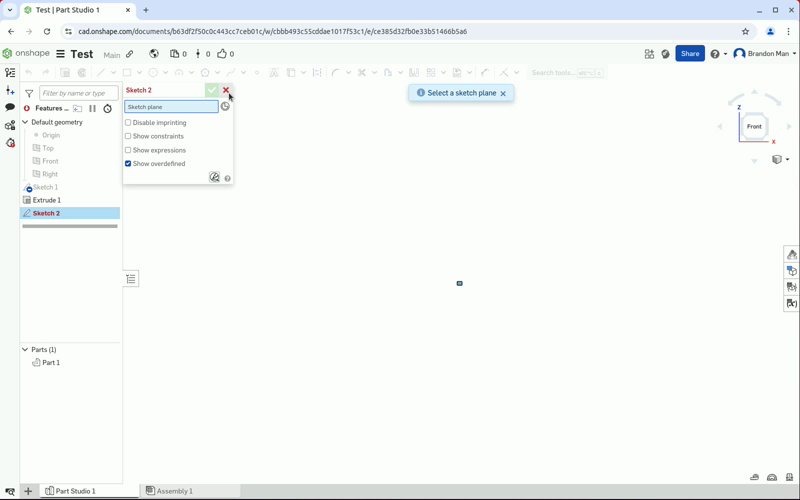
mouse_move(73, 163)
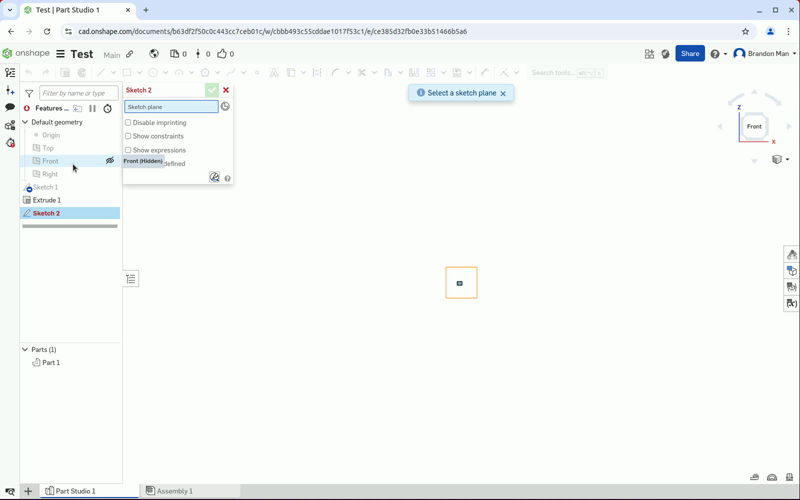
click(73, 163)
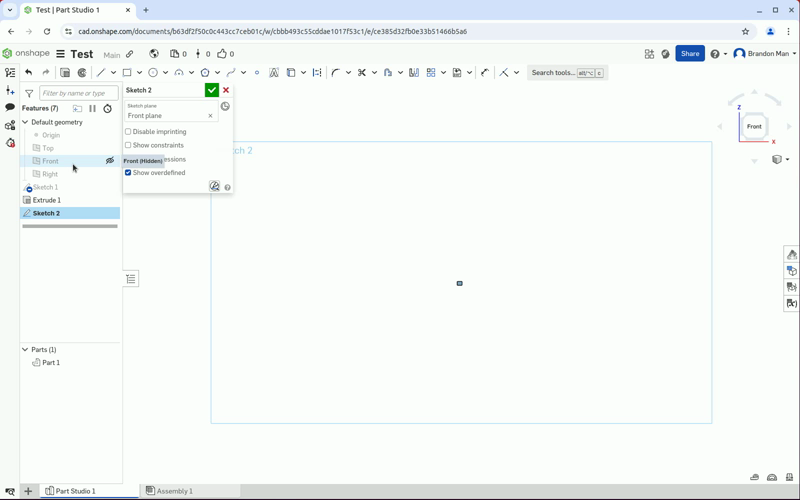
mouse_move(73, 352)
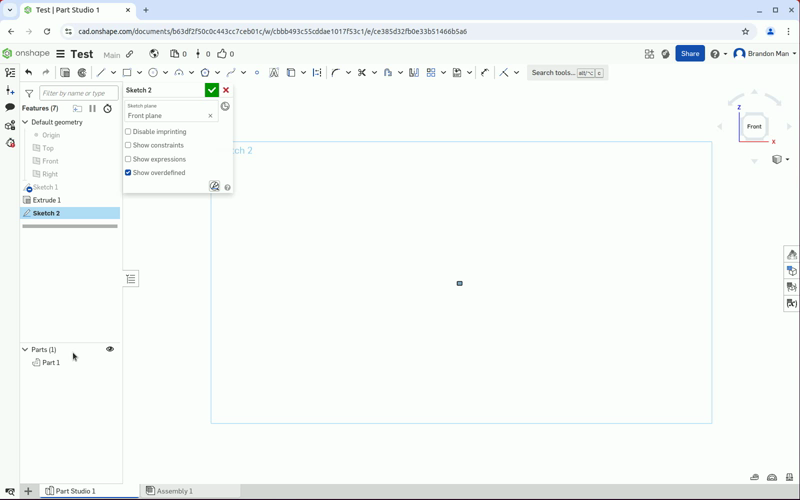
key(y)
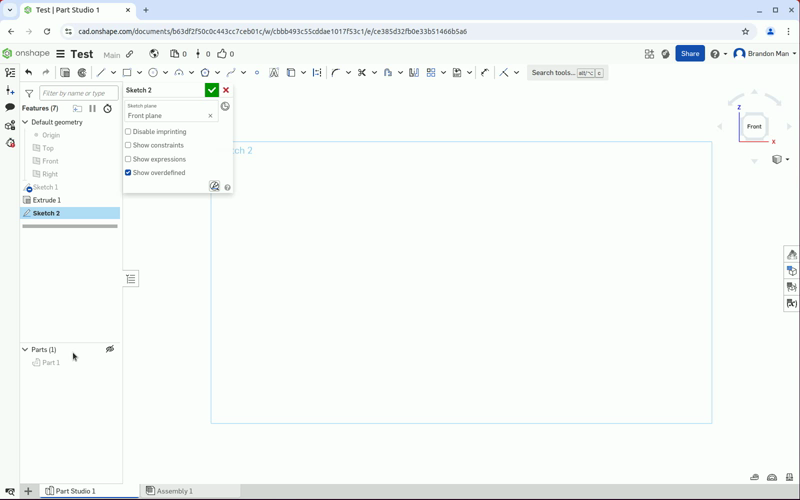
key(l)
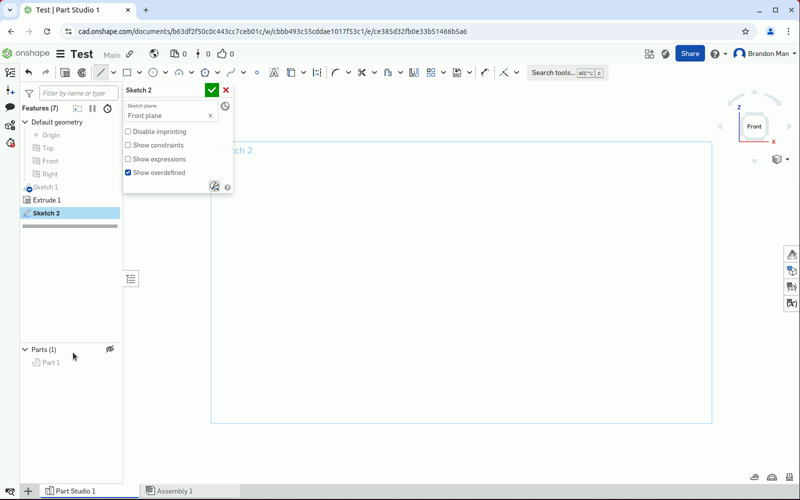
key_down(shift)
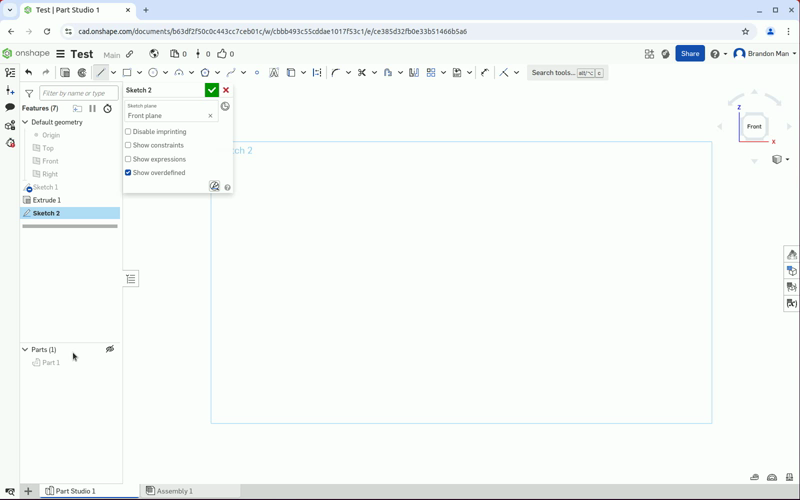
mouse_move(460, 282)
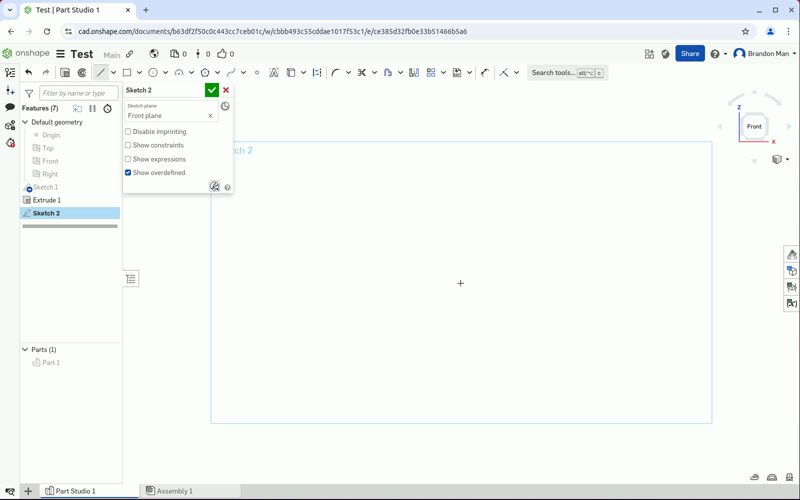
click(460, 282)
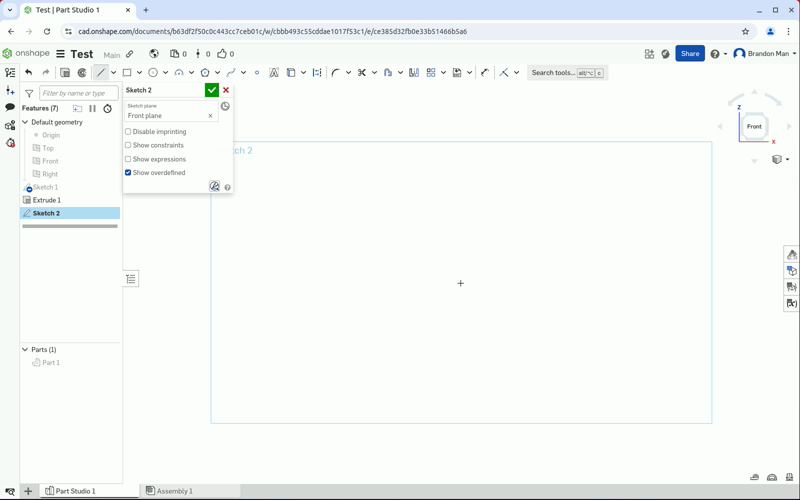
key_up(shift)
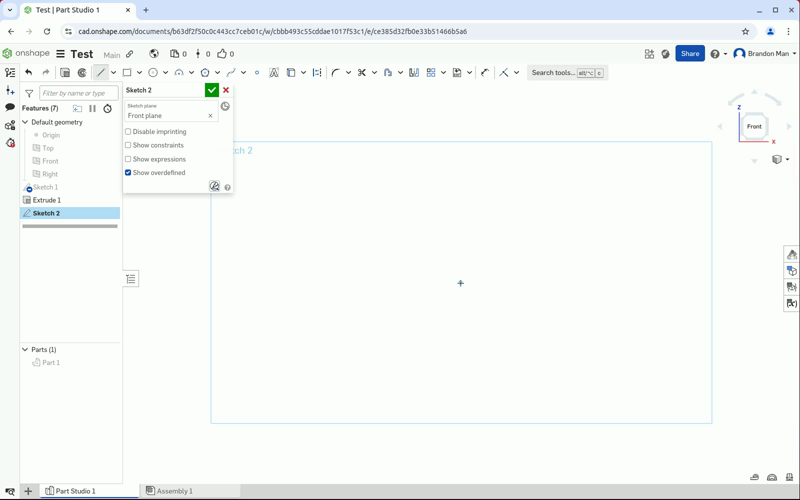
key_down(shift)
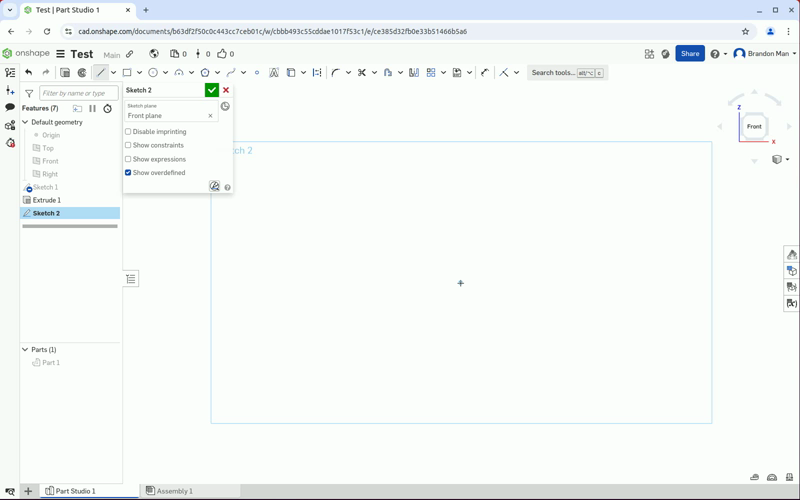
mouse_move(490, 282)
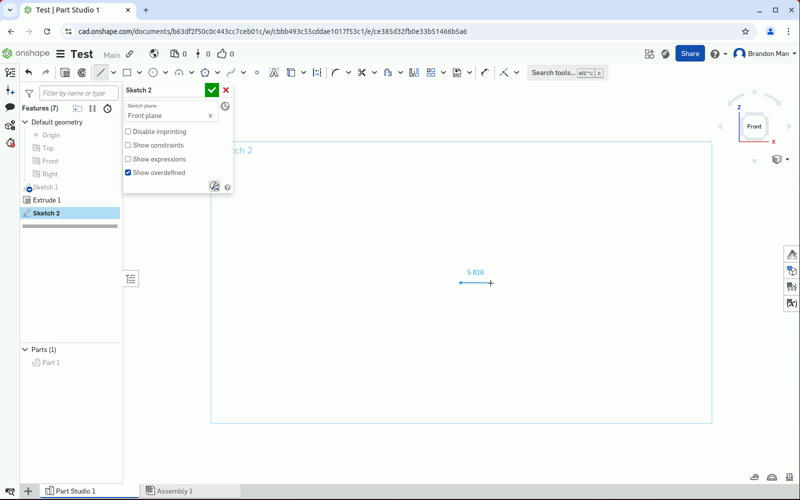
mouse_move(465, 282)
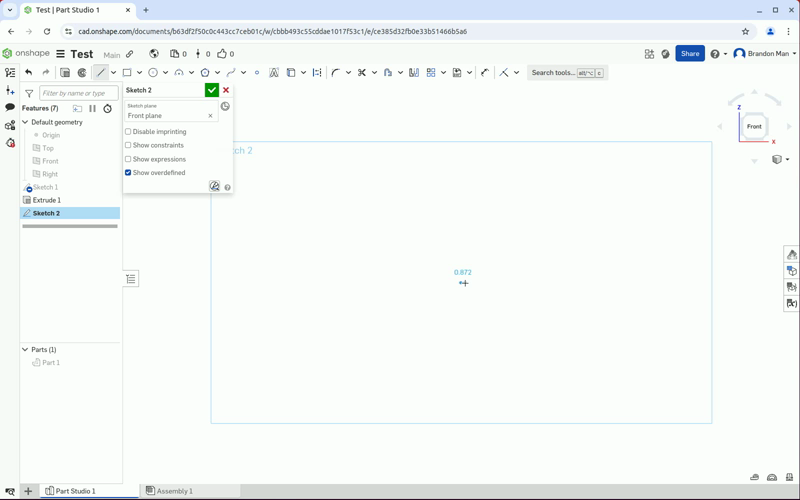
scroll(6)
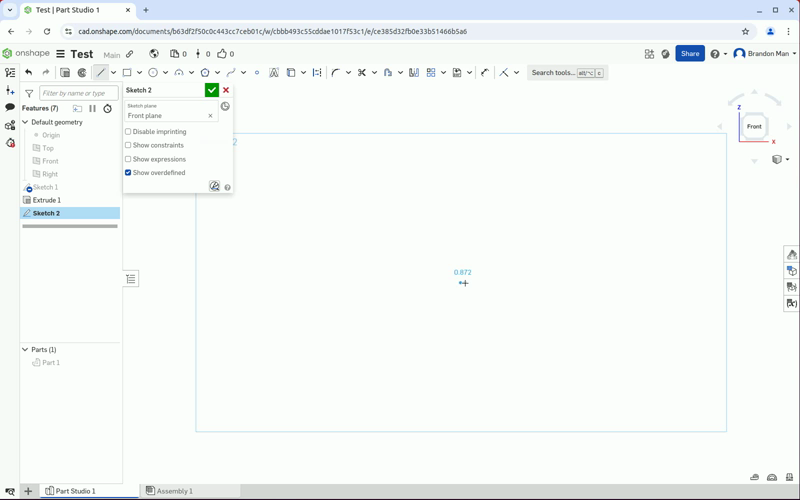
scroll(6)
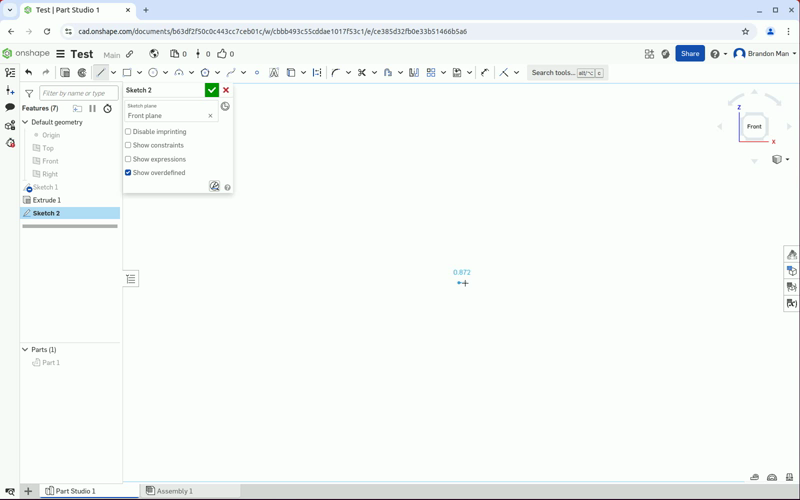
scroll(6)
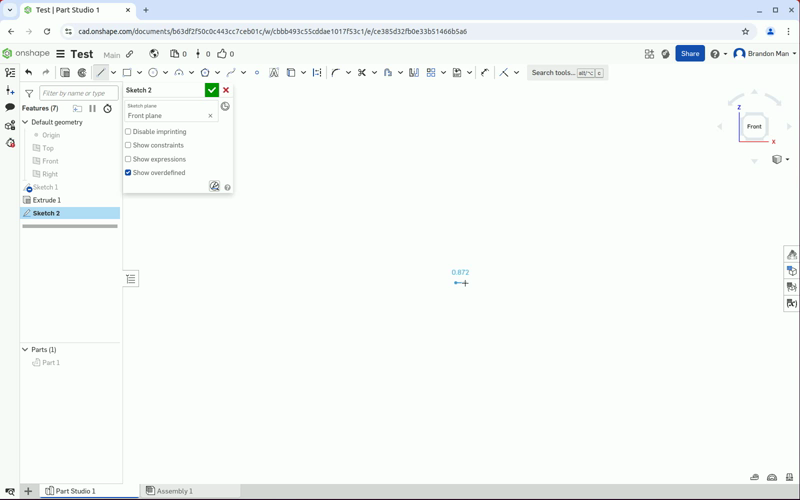
scroll(6)
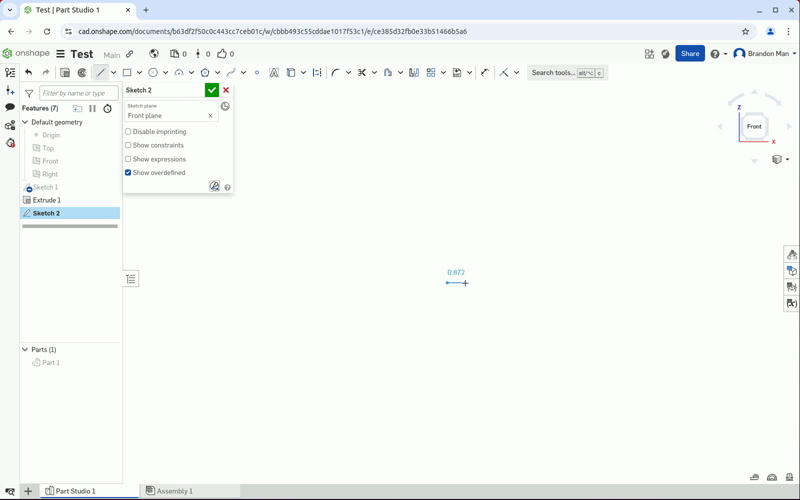
scroll(6)
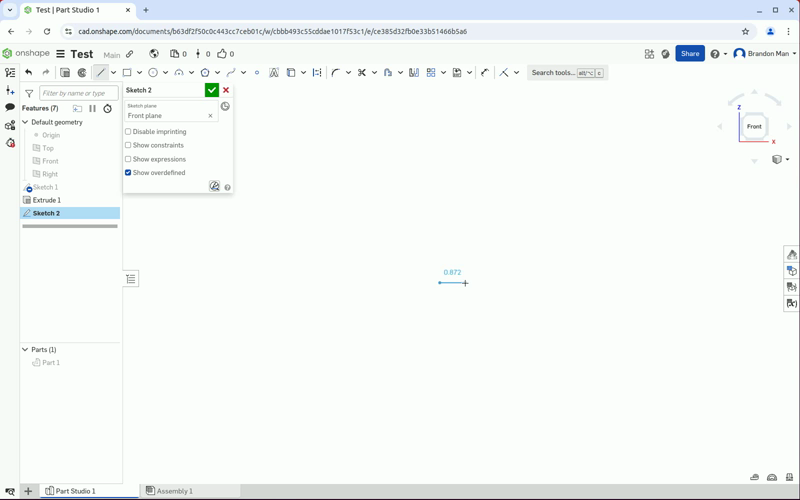
scroll(6)
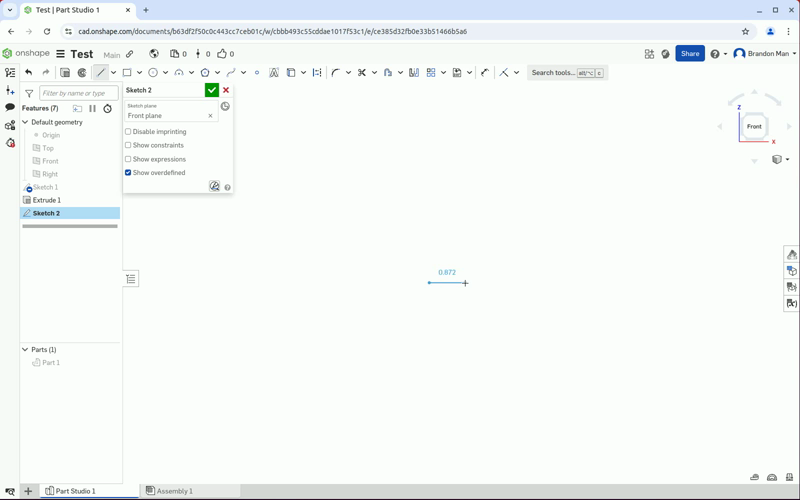
scroll(6)
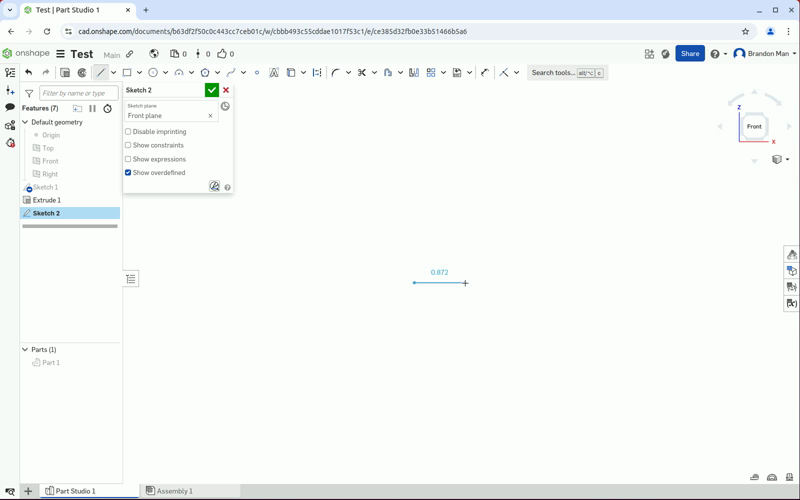
click(465, 282)
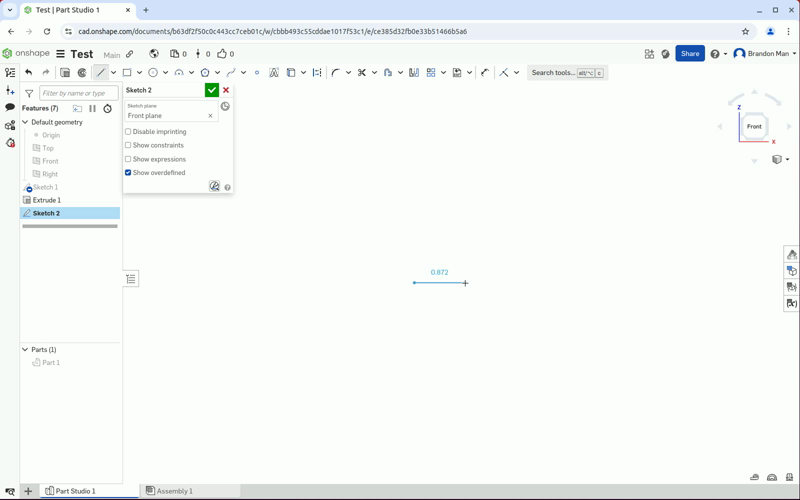
scroll(-6)
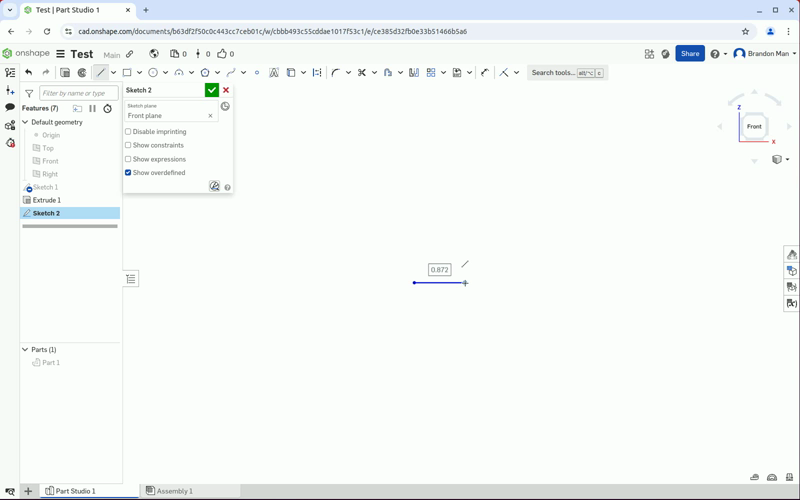
scroll(-6)
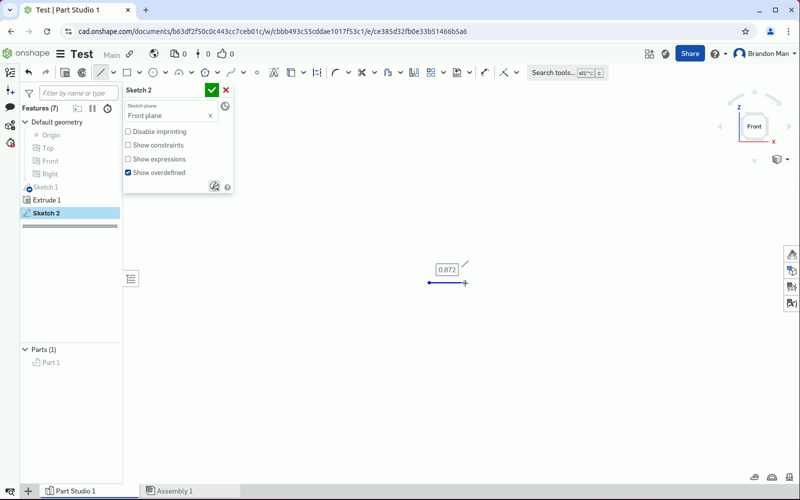
scroll(-6)
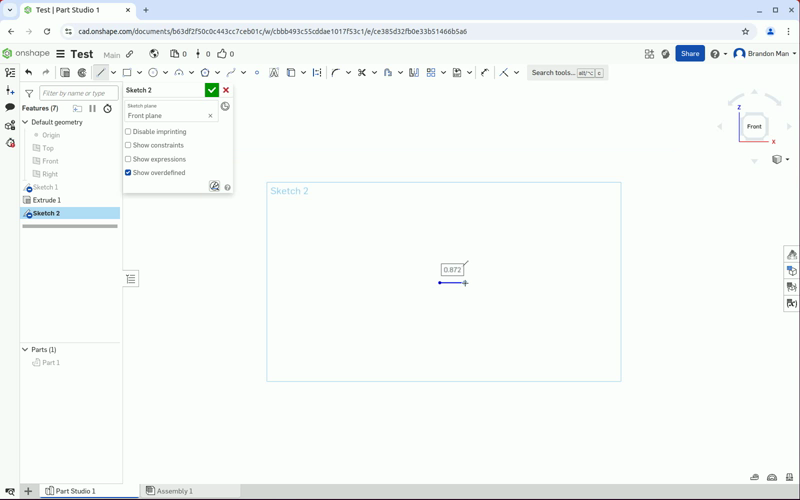
scroll(-6)
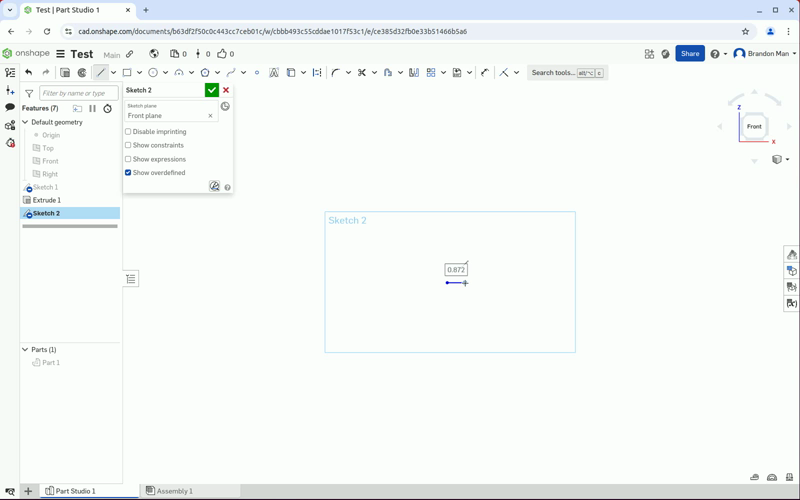
scroll(-6)
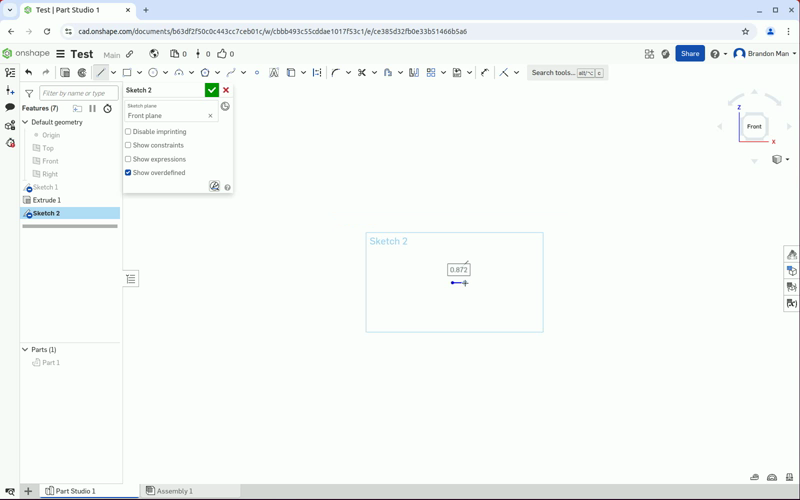
scroll(-6)
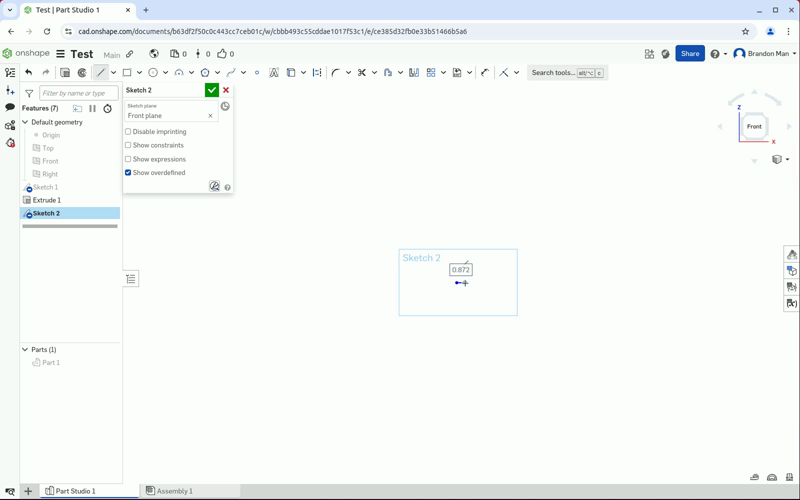
scroll(-6)
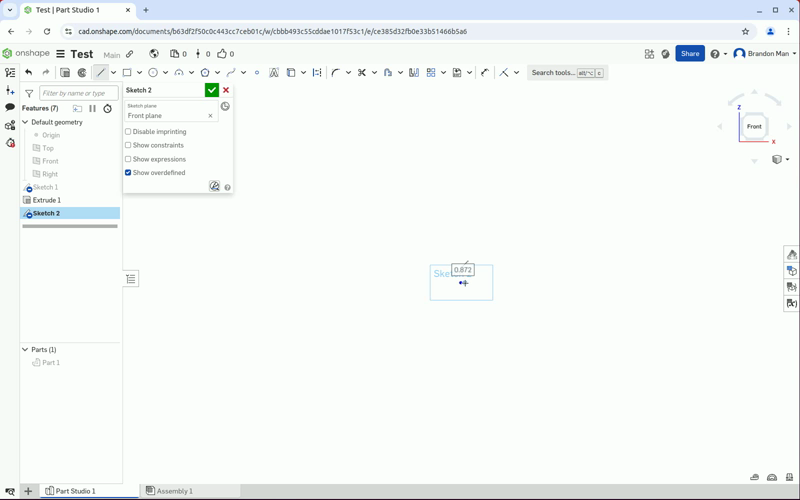
key_up(shift)
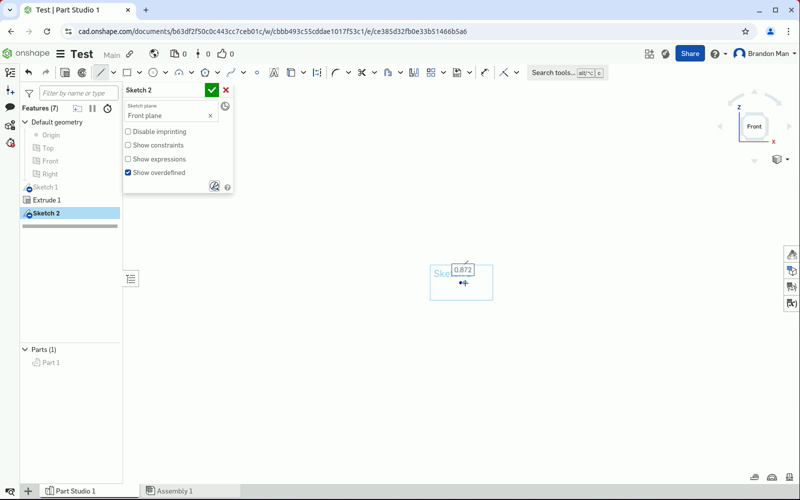
key_down(shift)
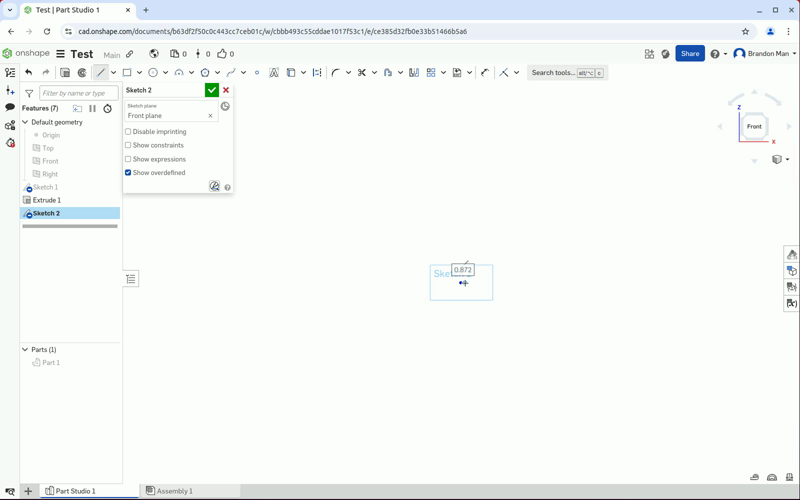
mouse_move(495, 282)
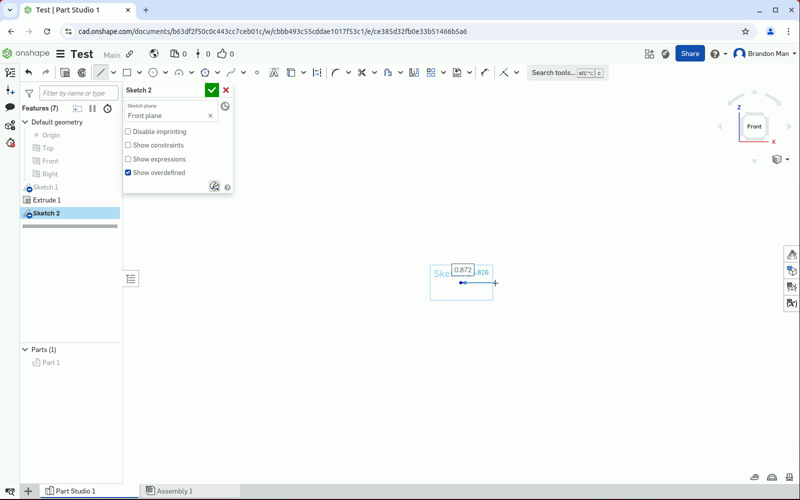
mouse_move(465, 279)
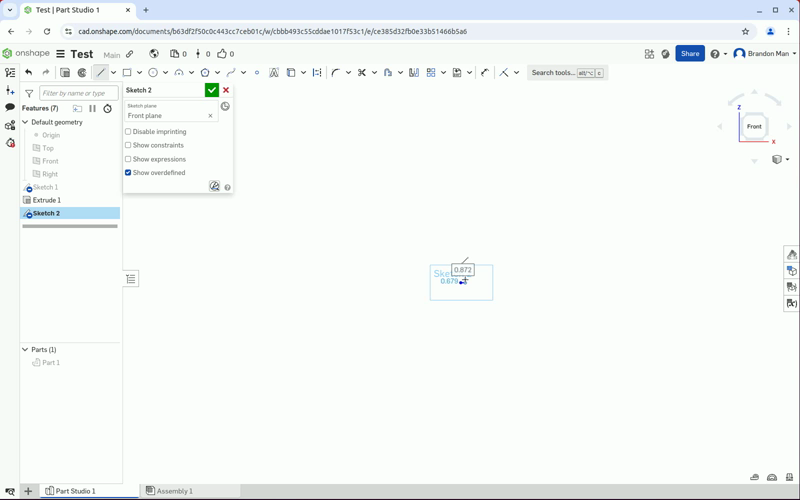
scroll(6)
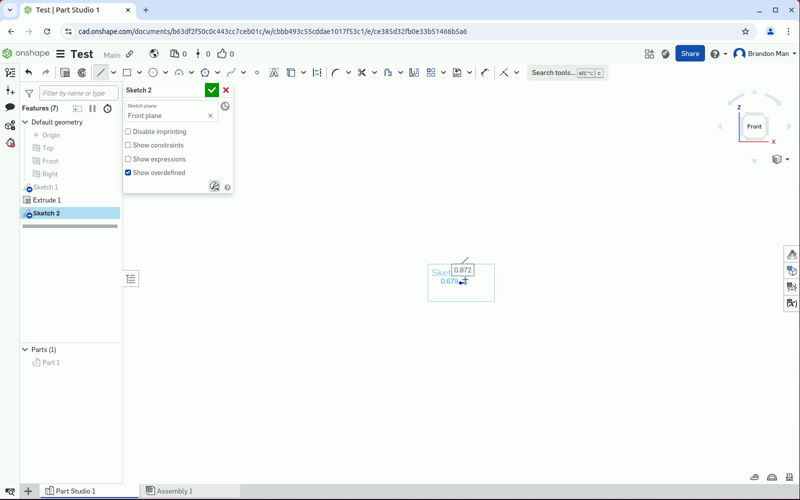
scroll(6)
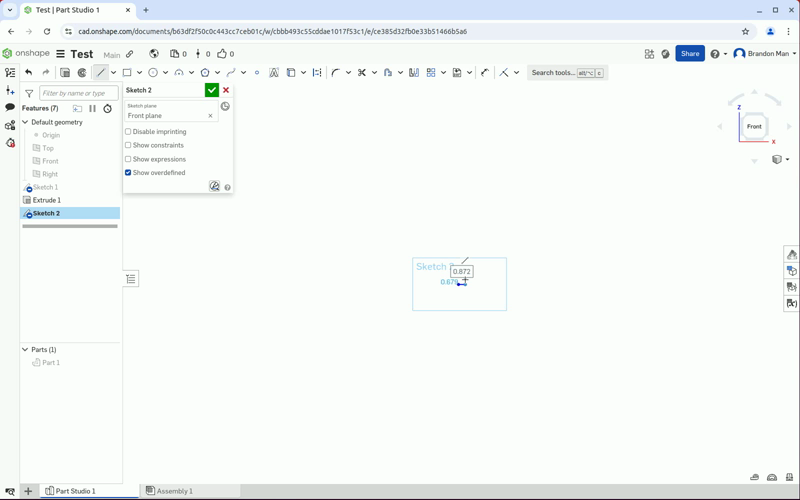
scroll(6)
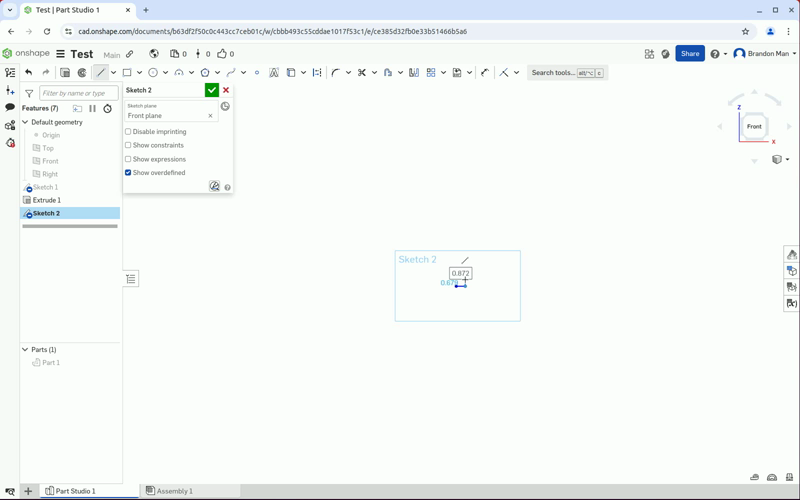
scroll(6)
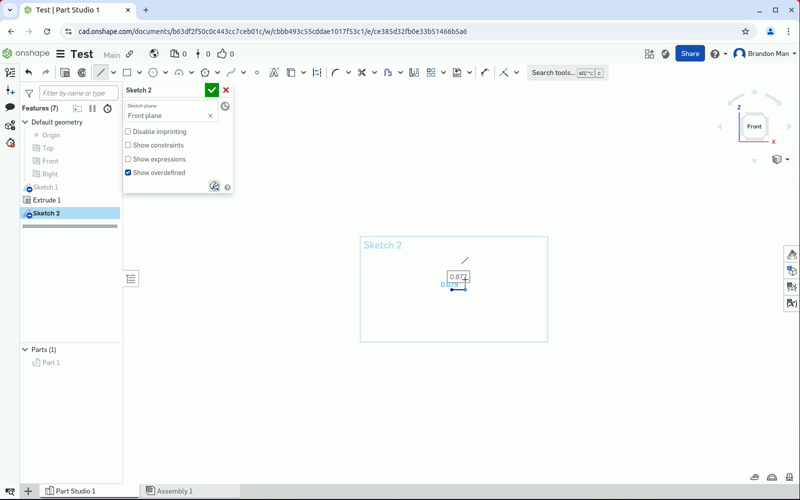
scroll(6)
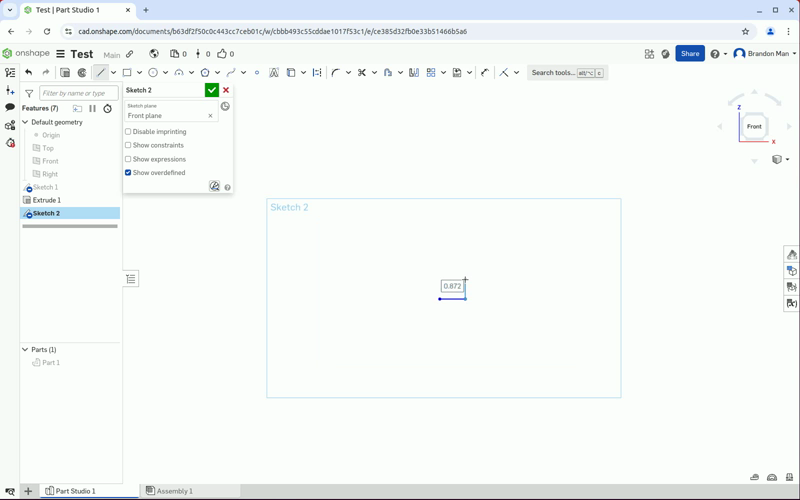
scroll(6)
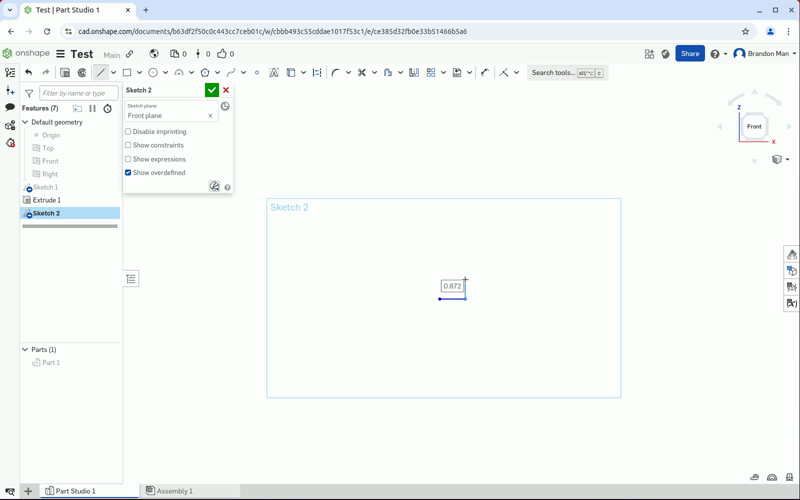
scroll(6)
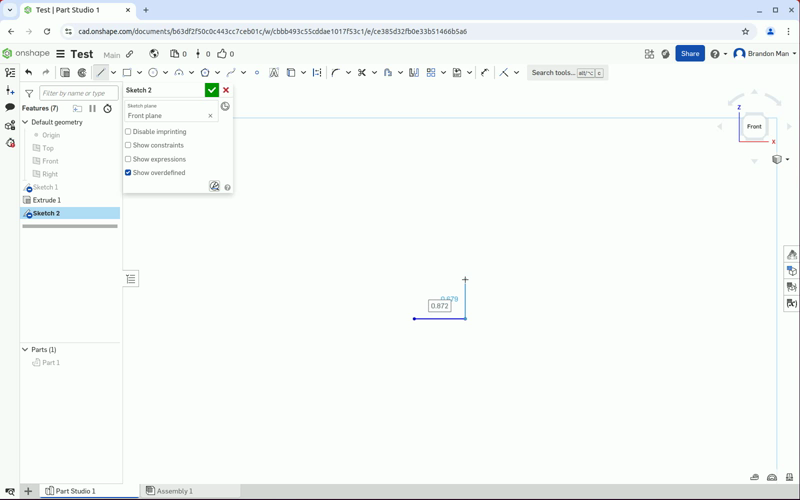
click(465, 279)
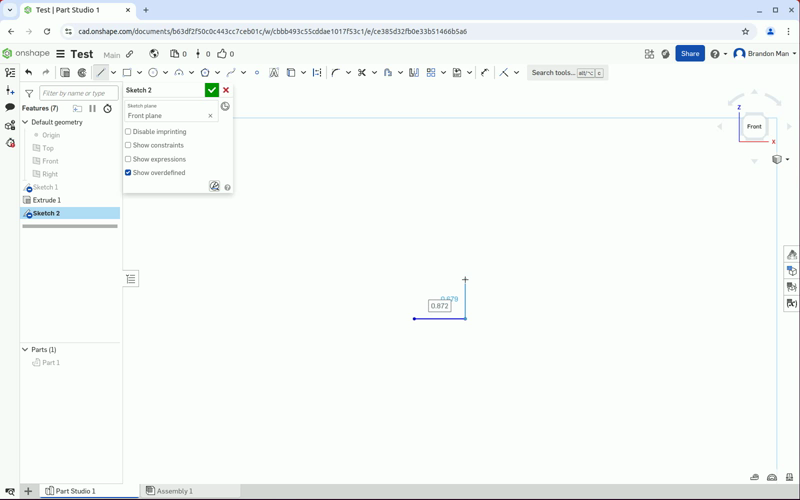
scroll(-6)
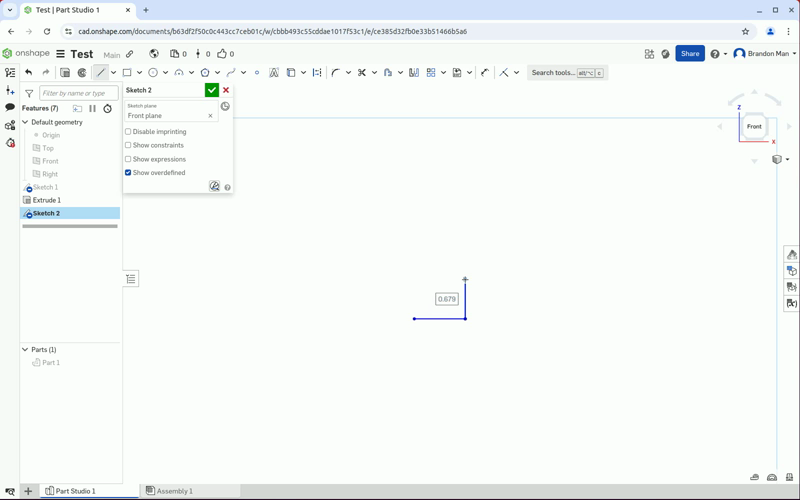
scroll(-6)
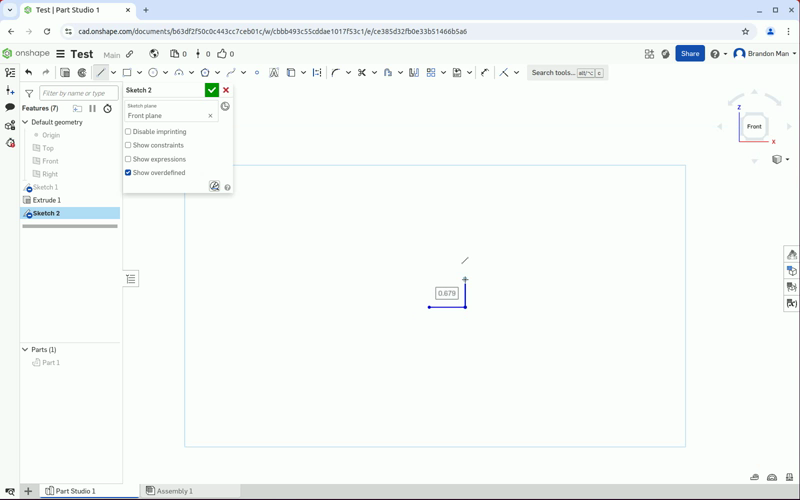
scroll(-6)
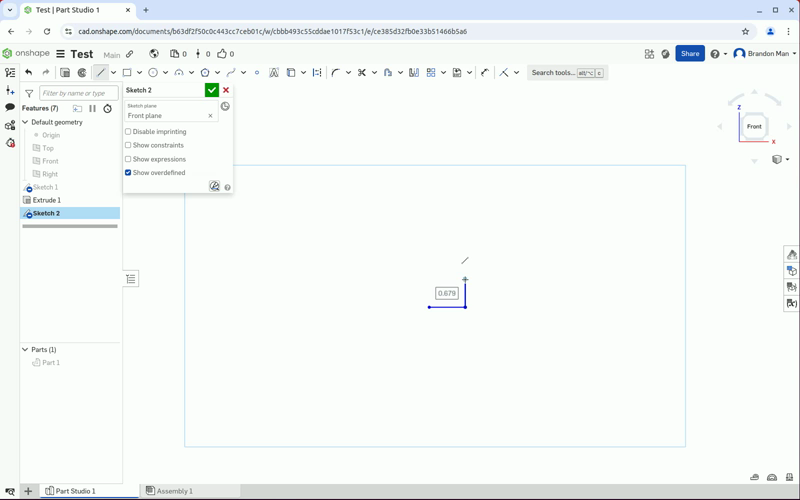
scroll(-6)
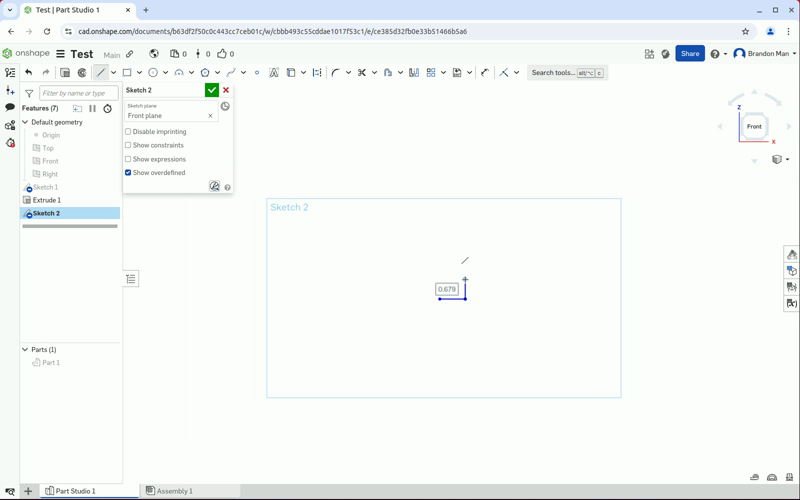
scroll(-6)
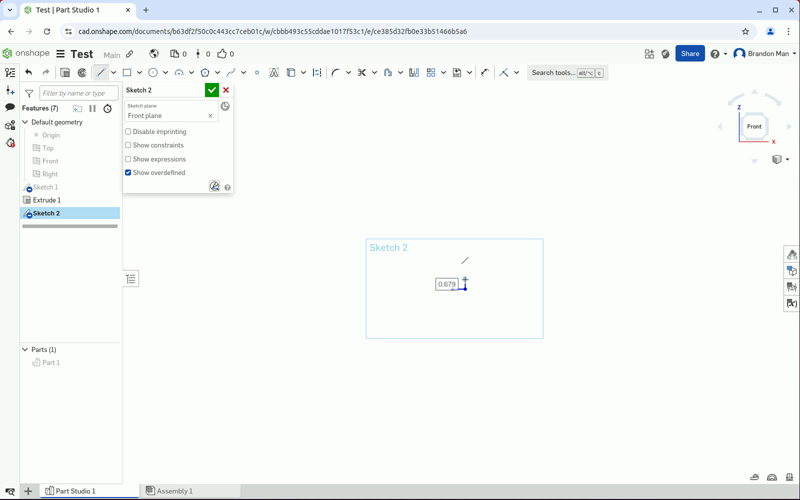
scroll(-6)
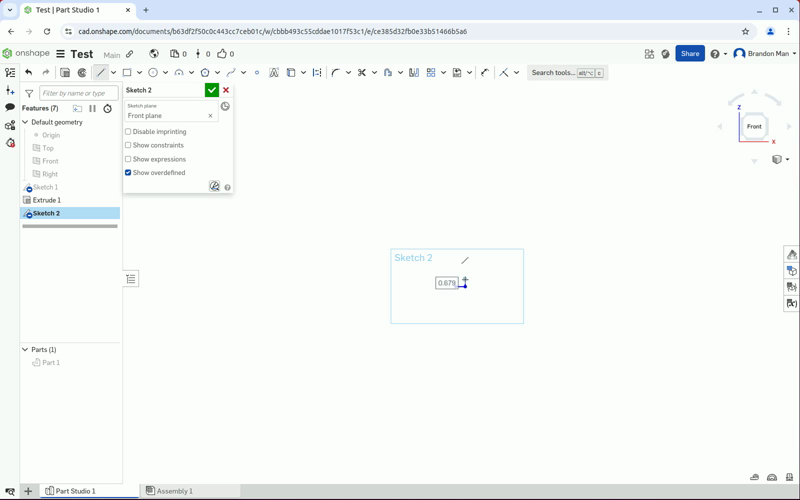
scroll(-6)
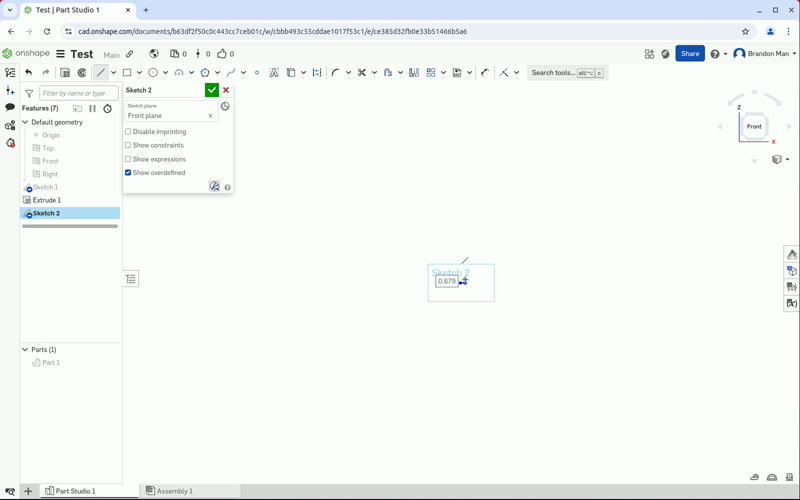
key_up(shift)
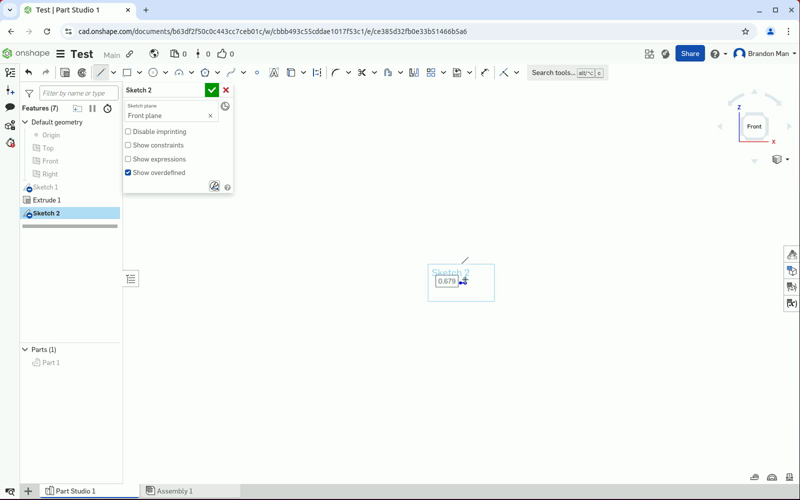
key_down(shift)
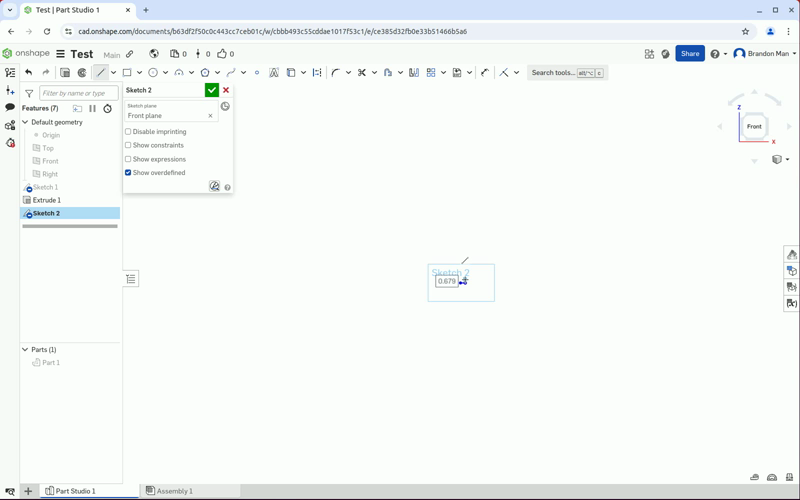
mouse_move(495, 279)
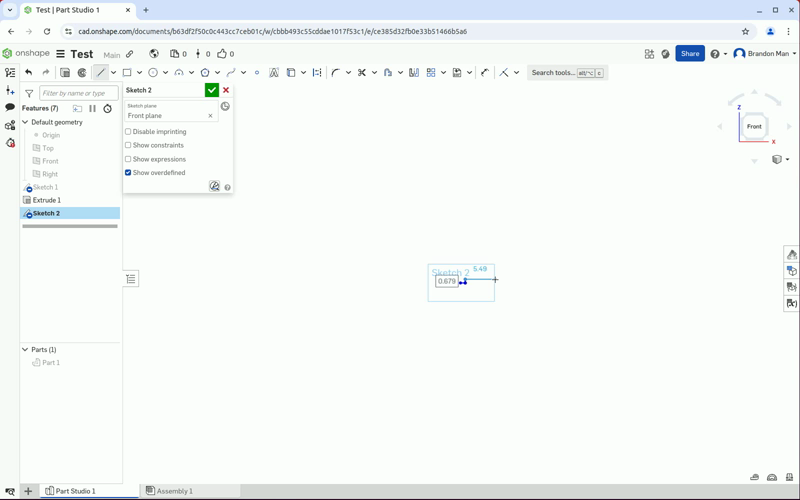
mouse_move(460, 279)
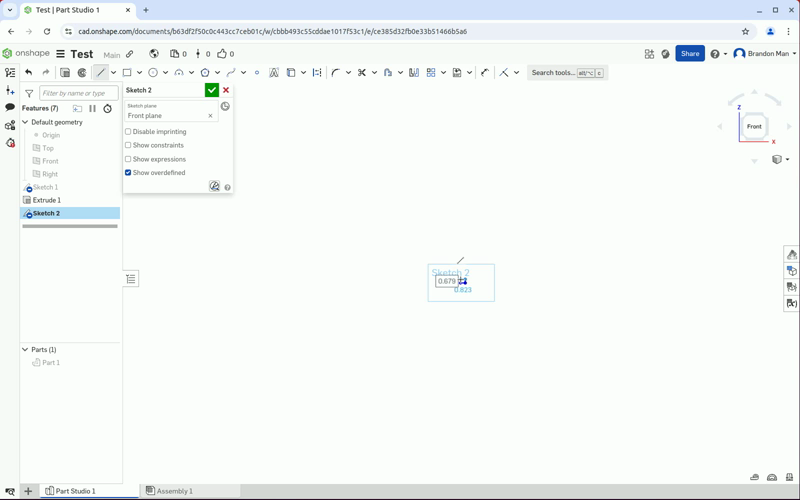
scroll(6)
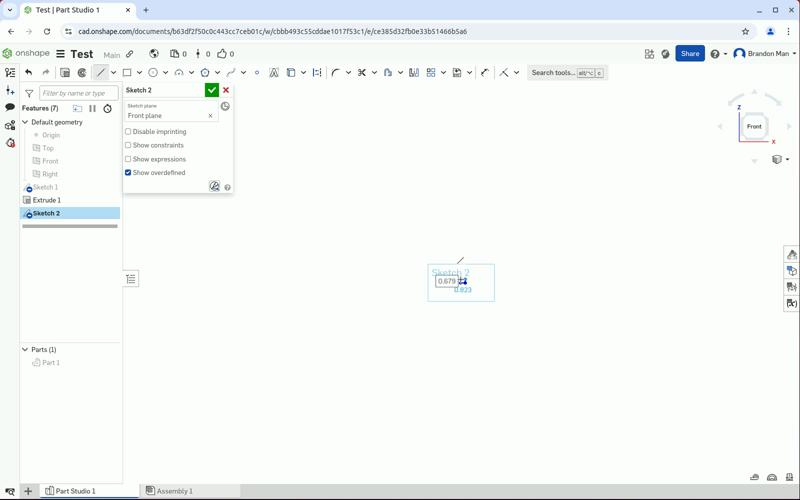
scroll(6)
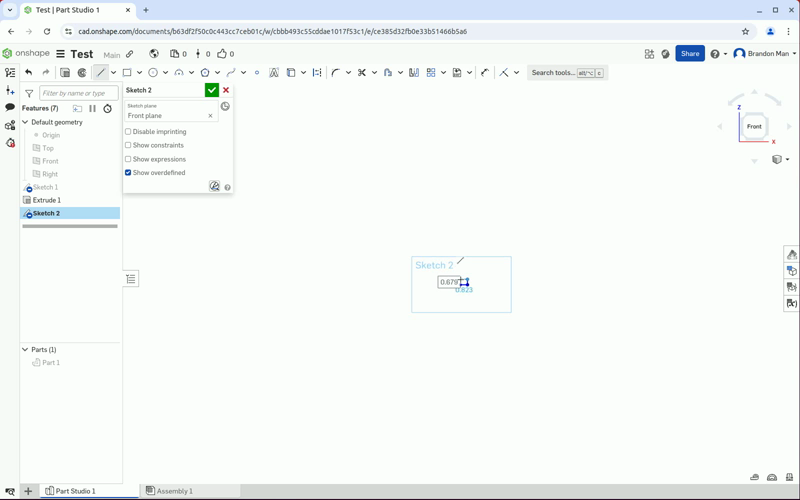
scroll(6)
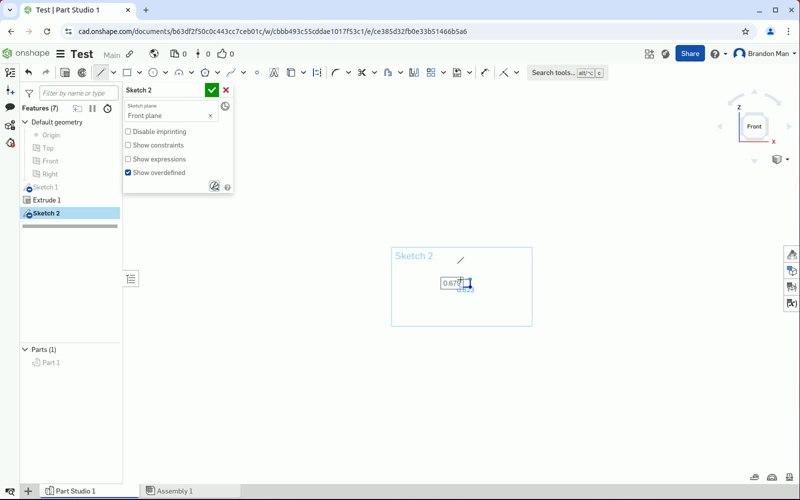
scroll(6)
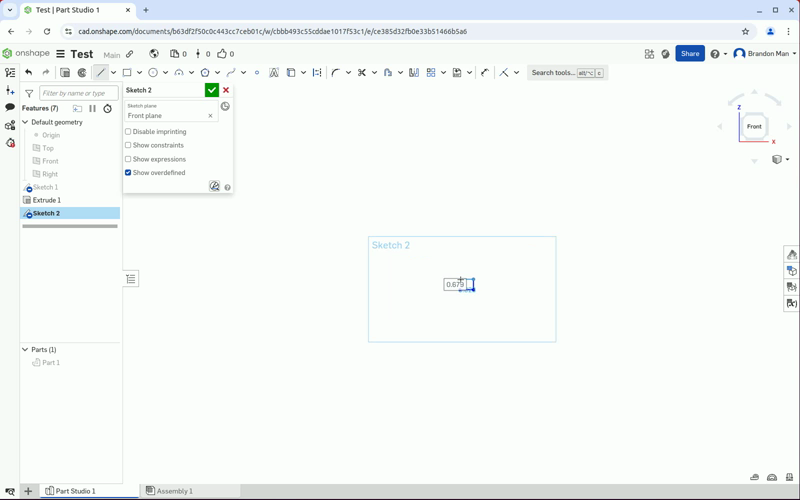
scroll(6)
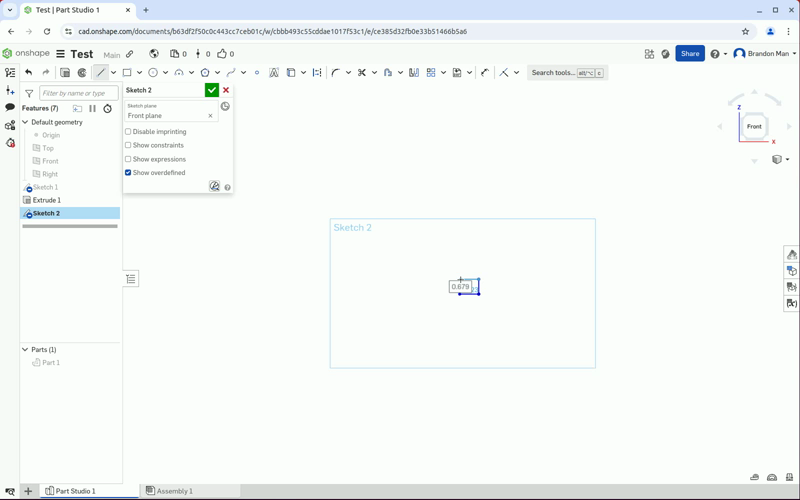
scroll(6)
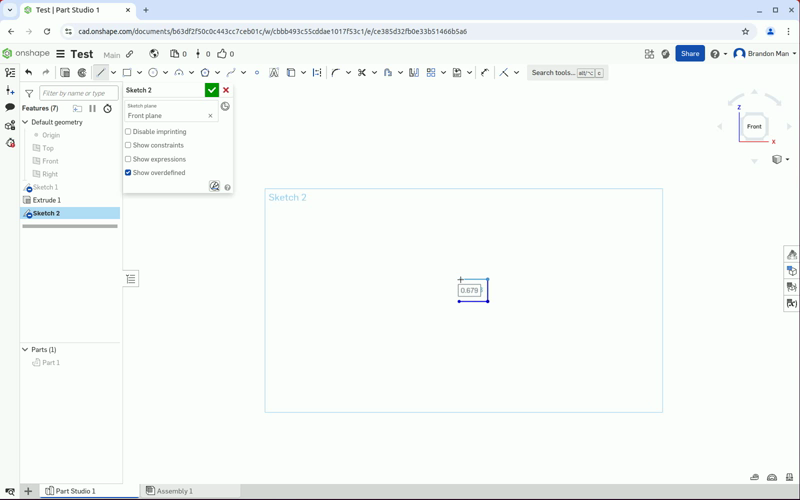
scroll(6)
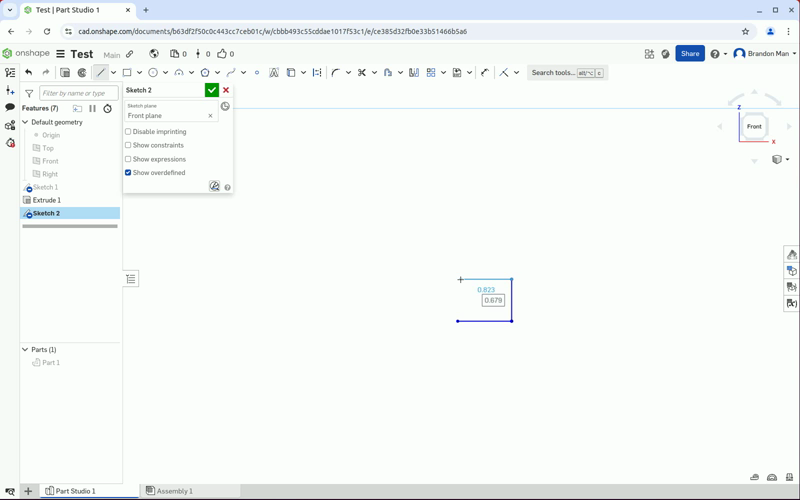
click(460, 279)
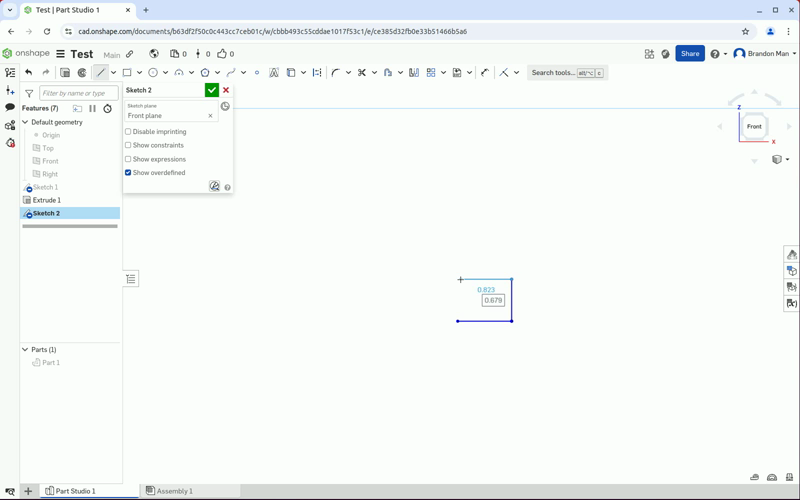
scroll(-6)
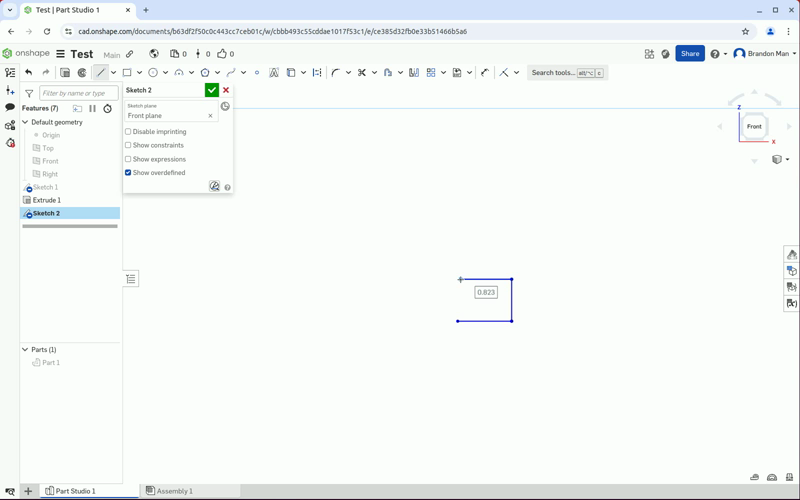
scroll(-6)
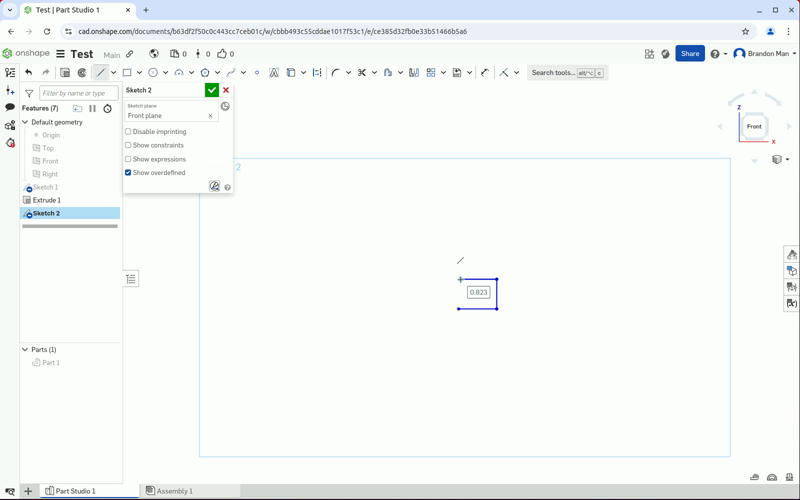
scroll(-6)
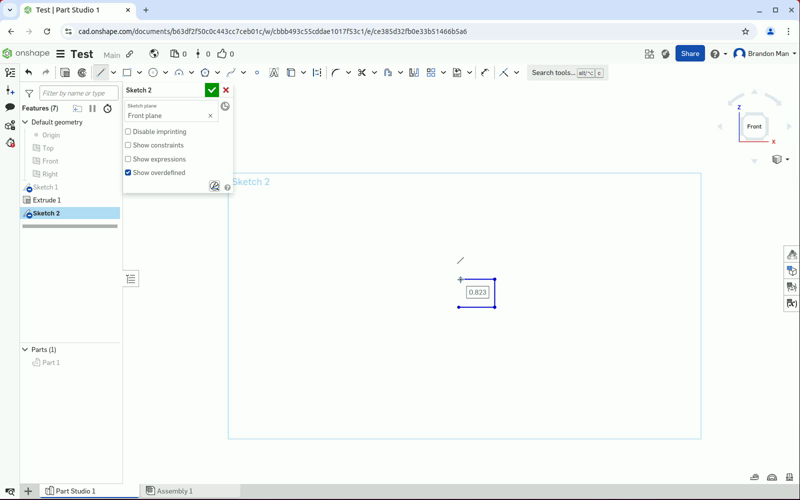
scroll(-6)
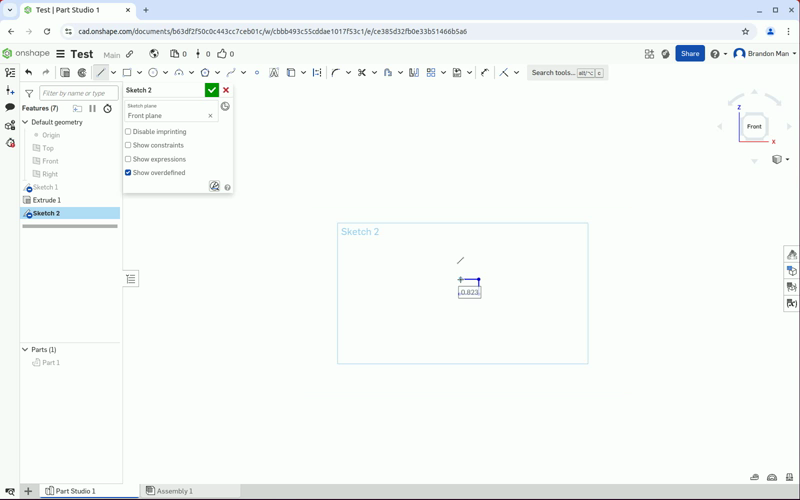
scroll(-6)
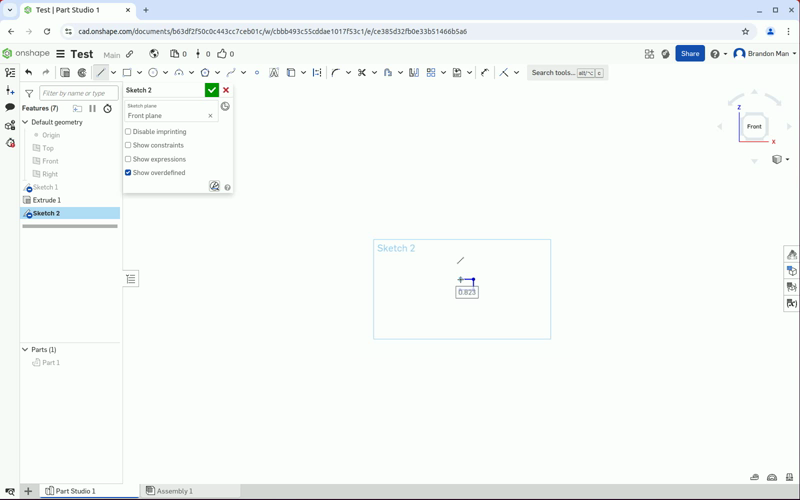
scroll(-6)
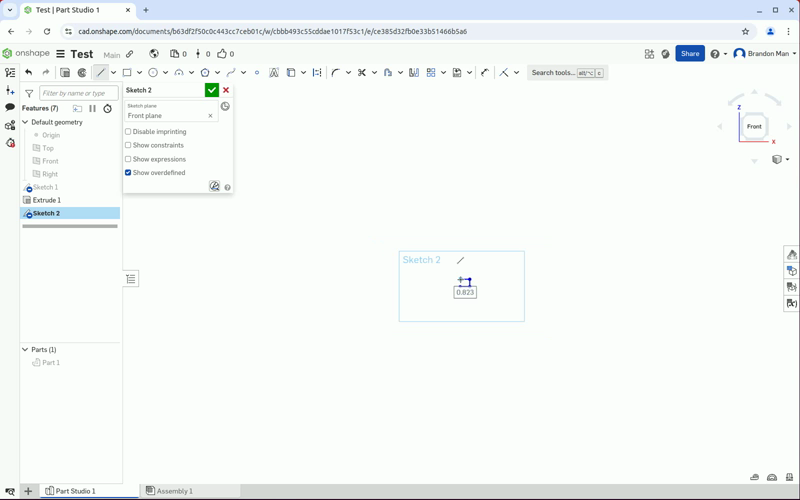
scroll(-6)
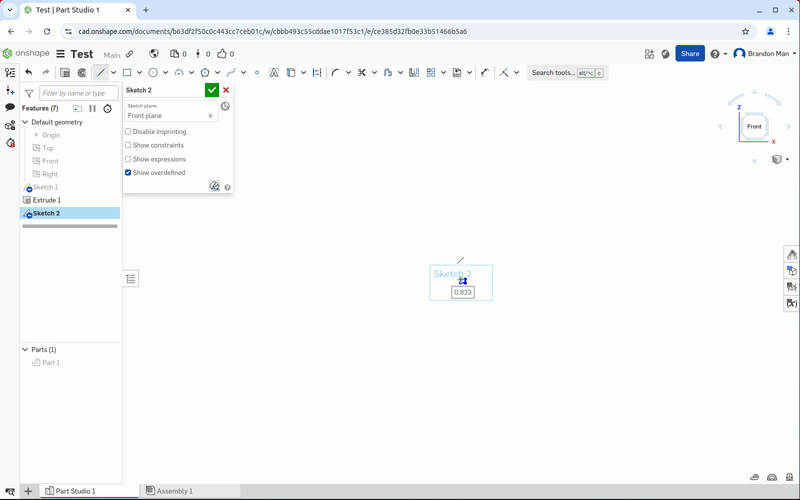
key_up(shift)
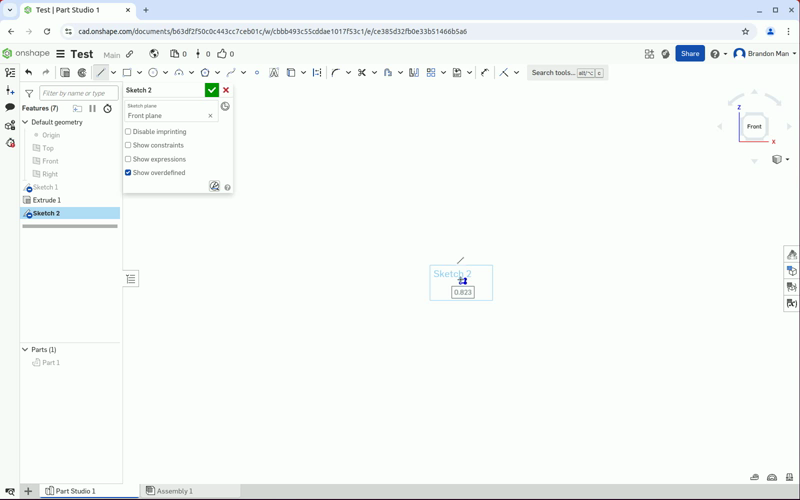
mouse_move(490, 279)
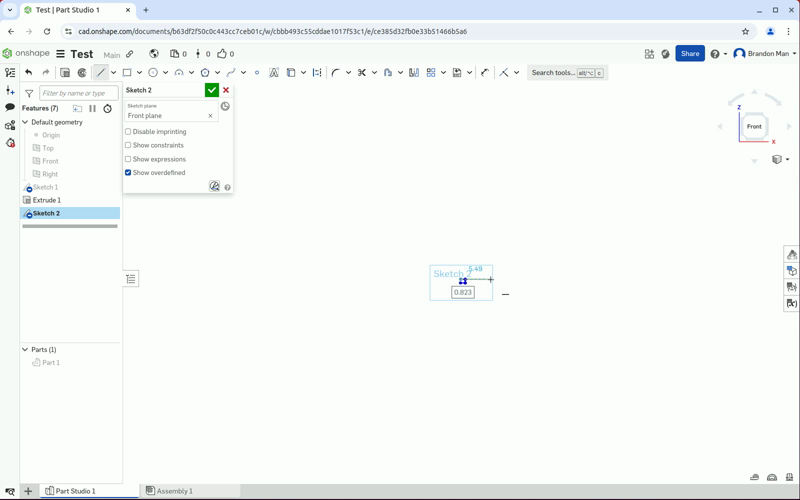
key_down(shift)
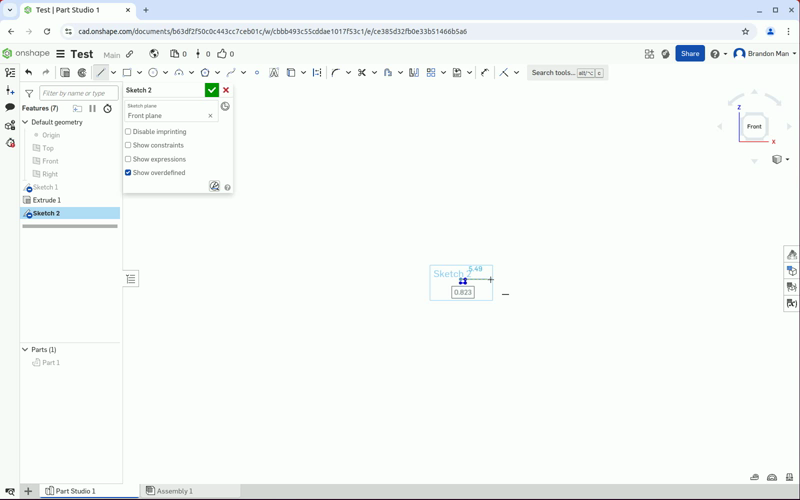
mouse_move(460, 282)
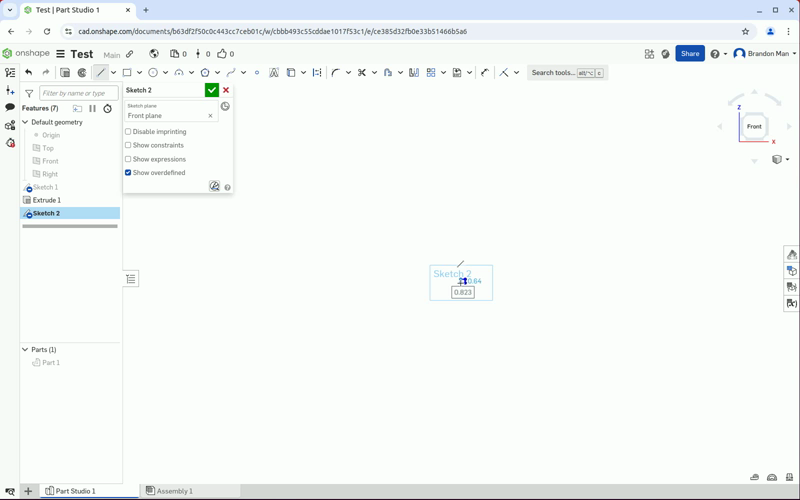
scroll(6)
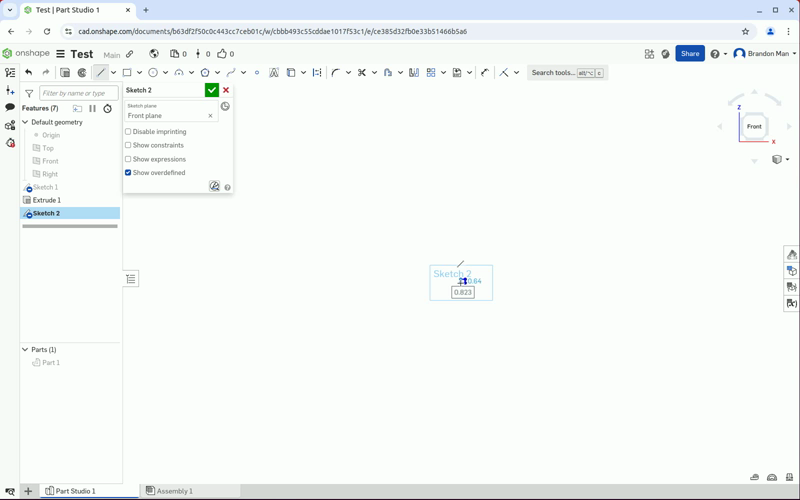
scroll(6)
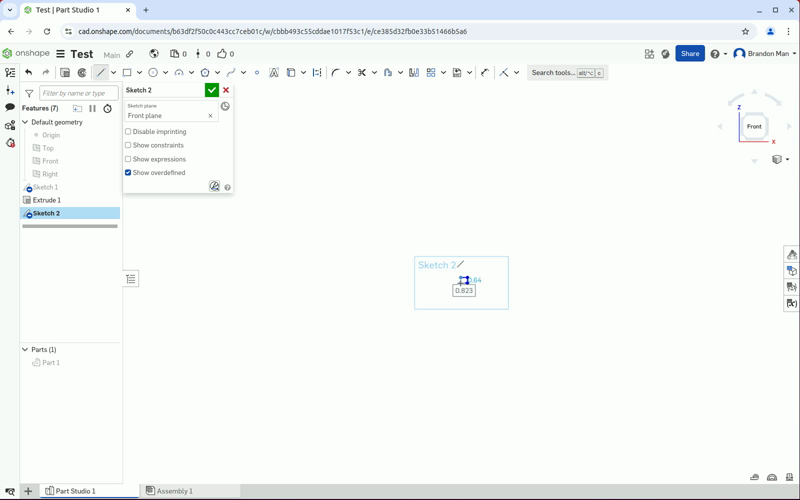
scroll(6)
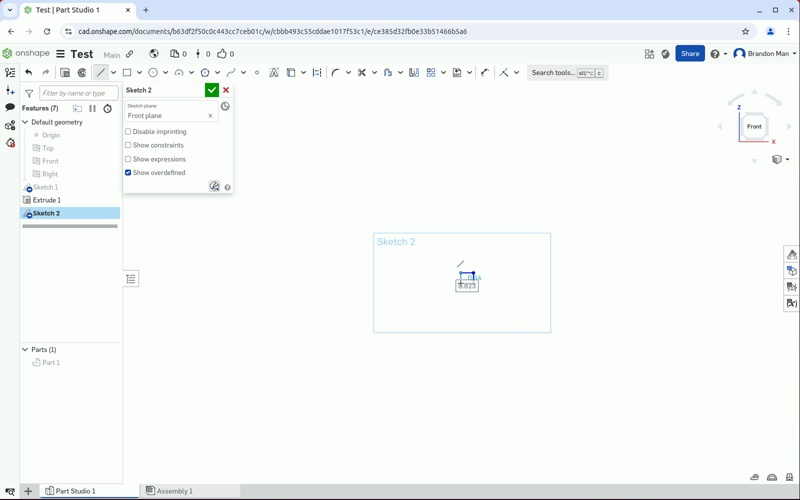
scroll(6)
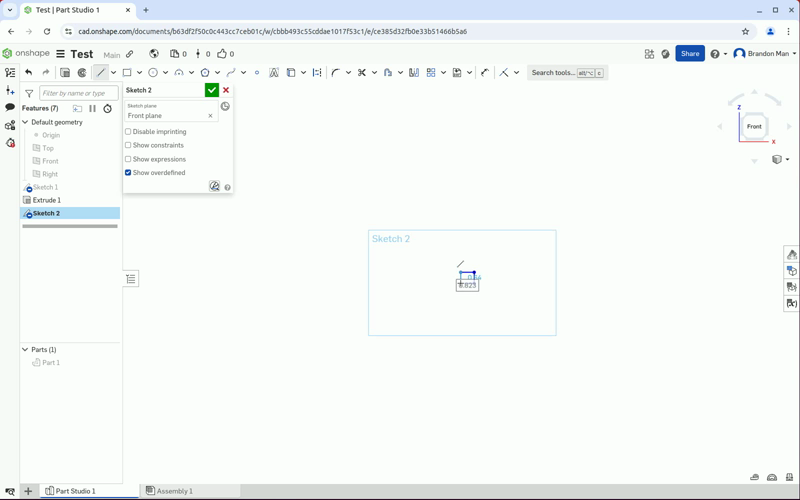
scroll(6)
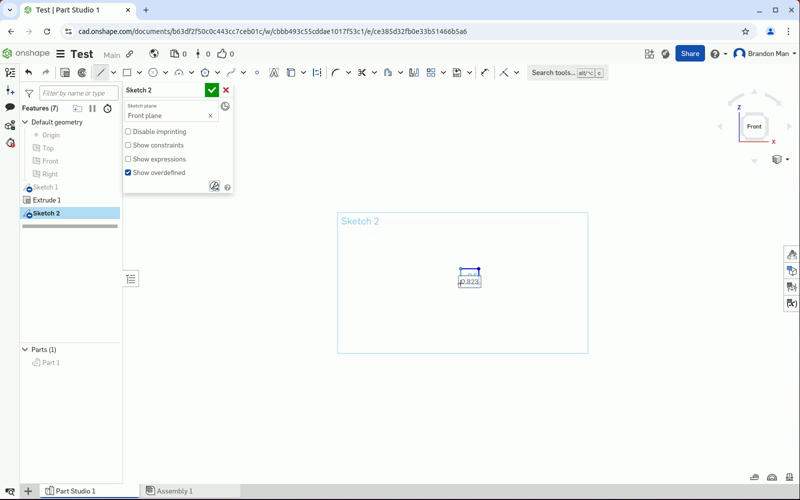
scroll(6)
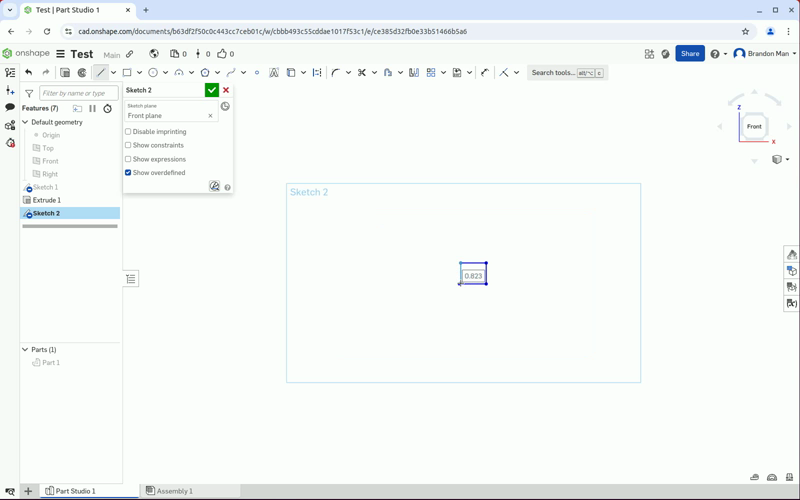
scroll(6)
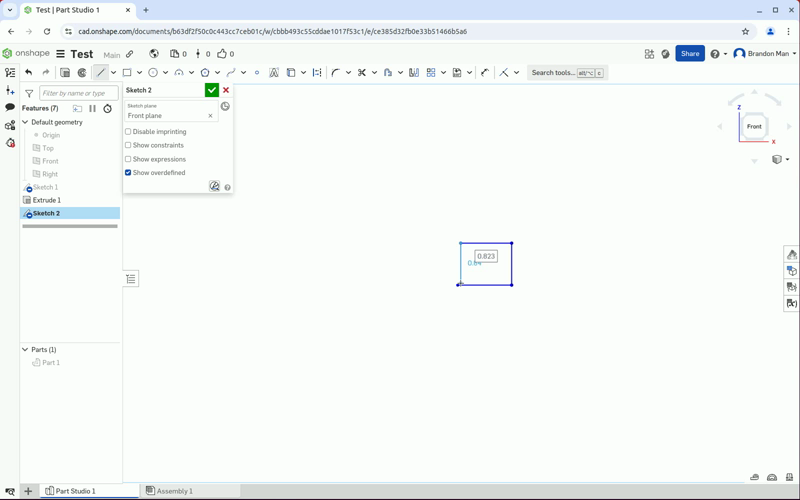
key_up(shift)
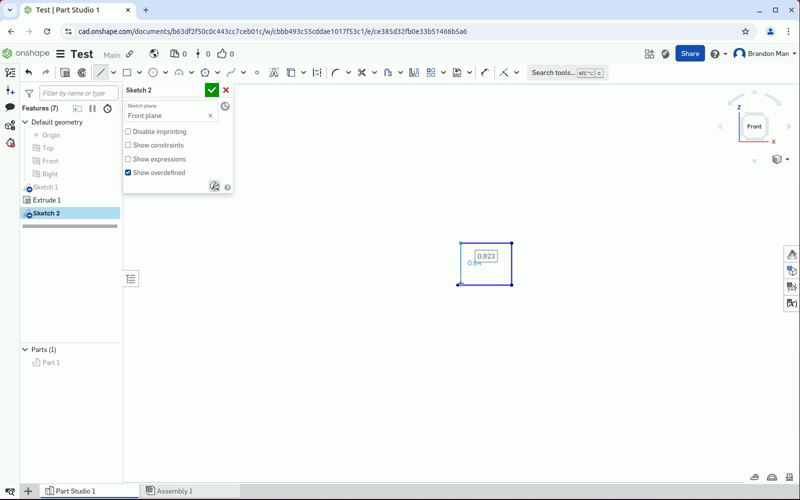
click(460, 282)
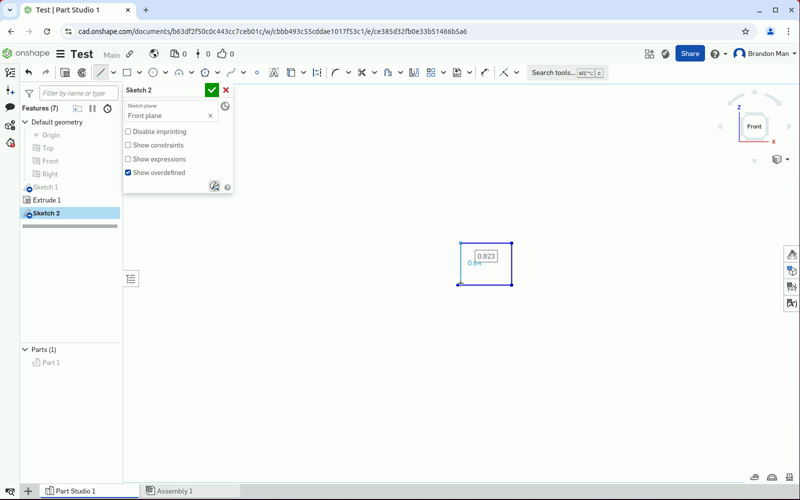
scroll(-6)
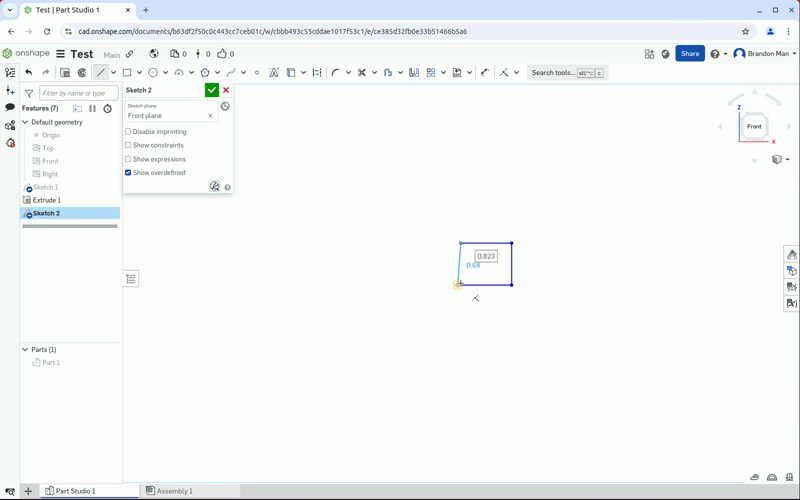
scroll(-6)
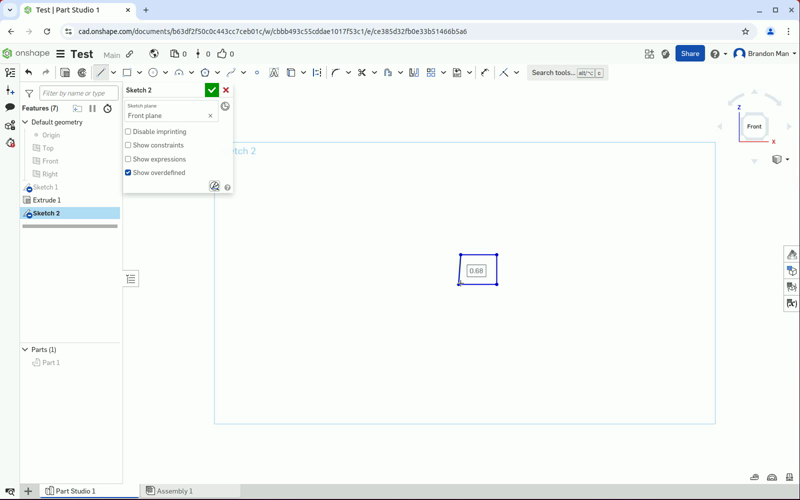
scroll(-6)
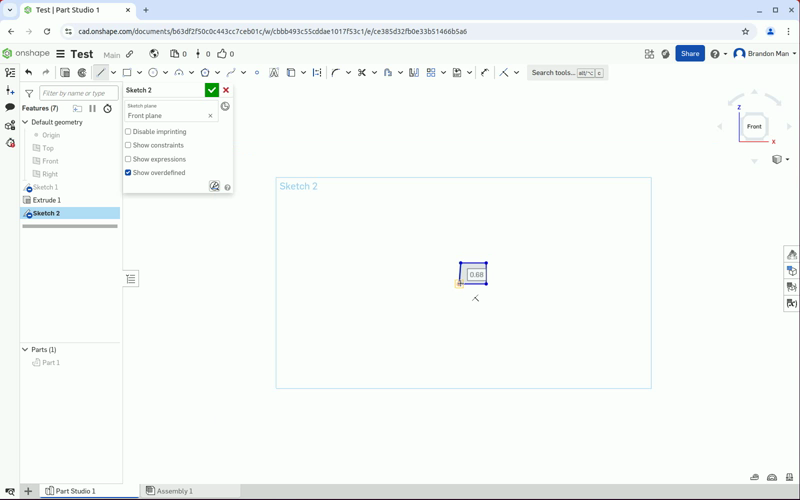
scroll(-6)
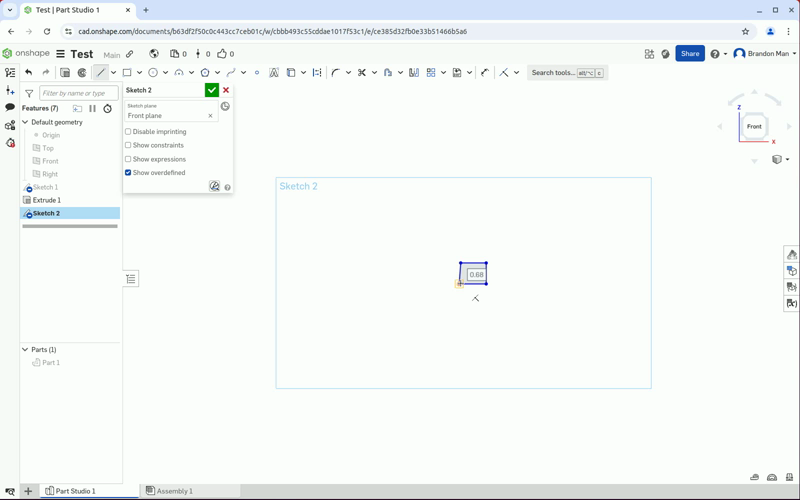
scroll(-6)
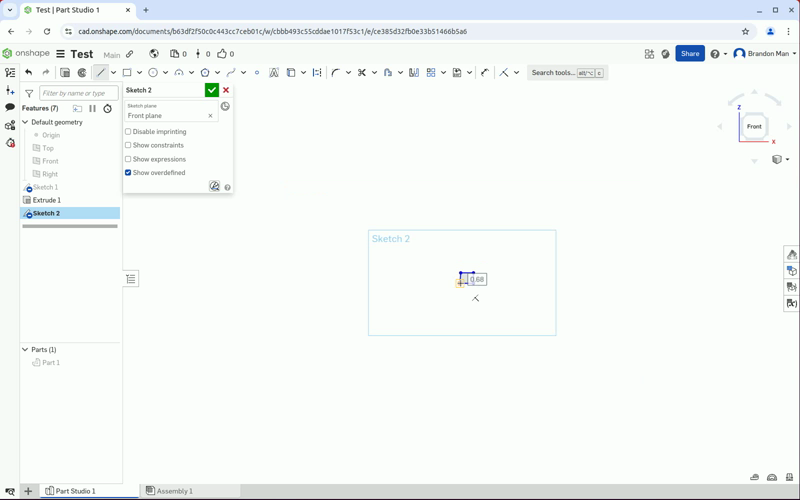
scroll(-6)
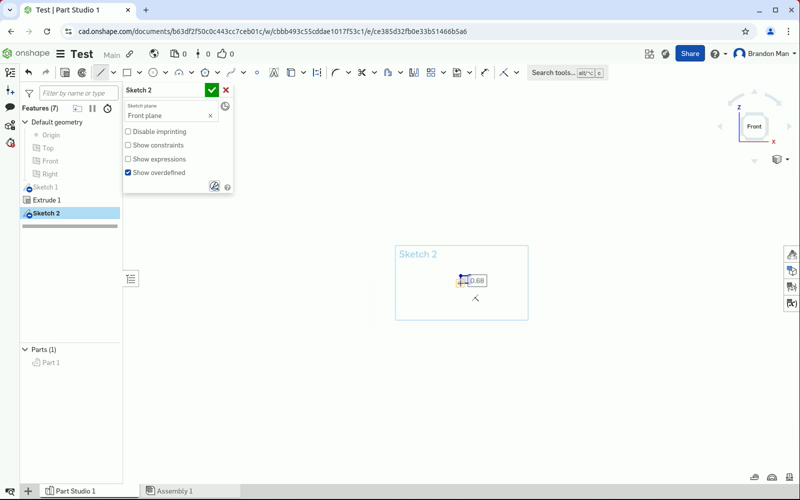
scroll(-6)
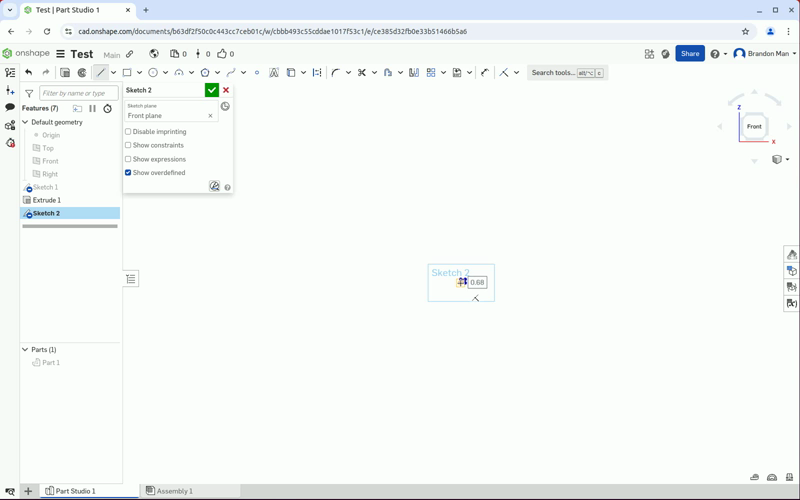
key(esc)
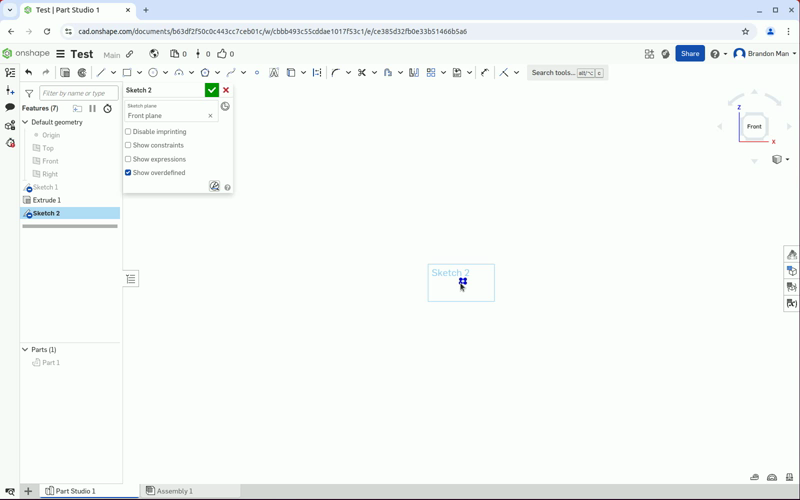
mouse_move(464, 280)
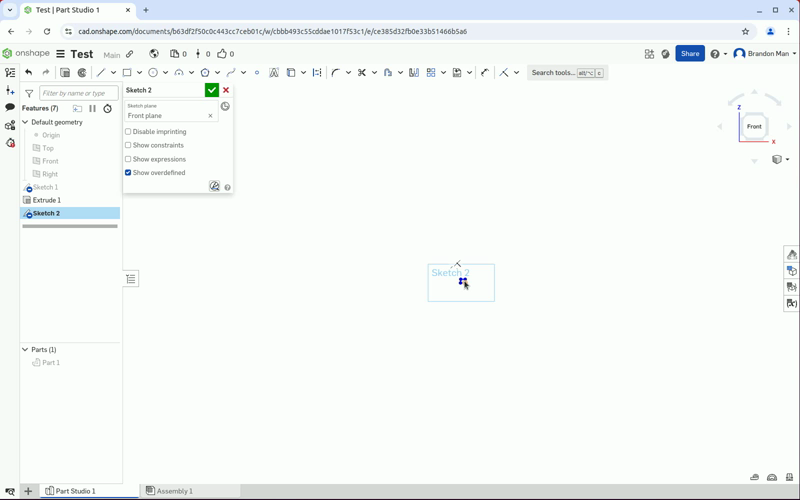
scroll(6)
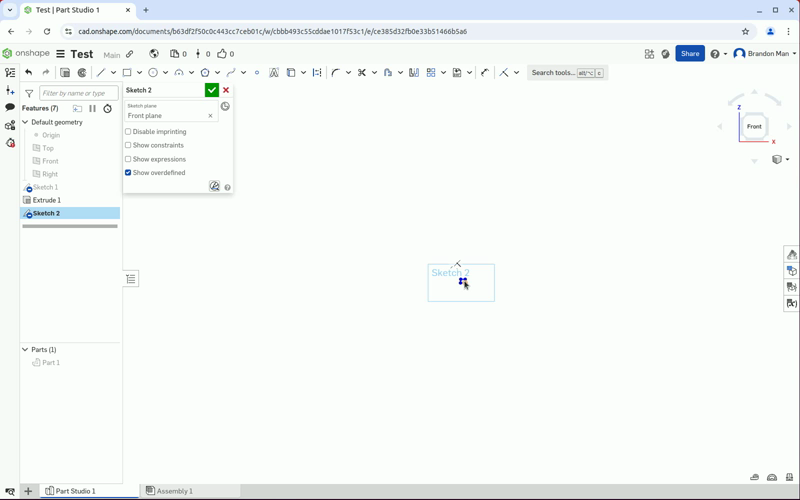
scroll(6)
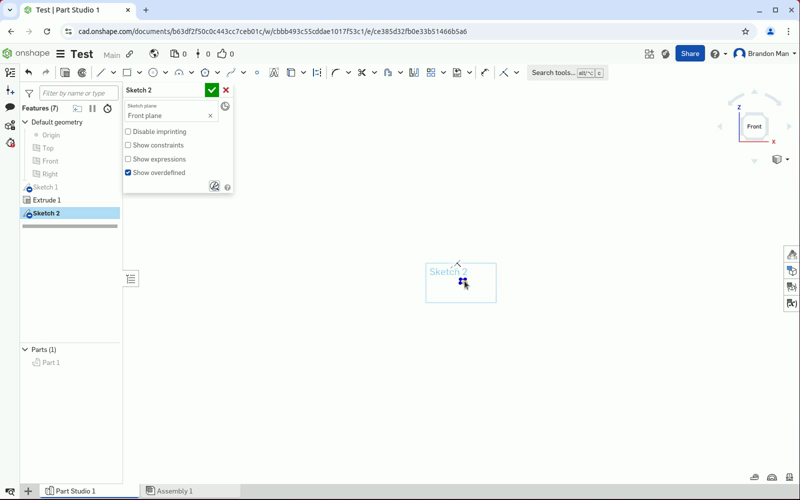
scroll(6)
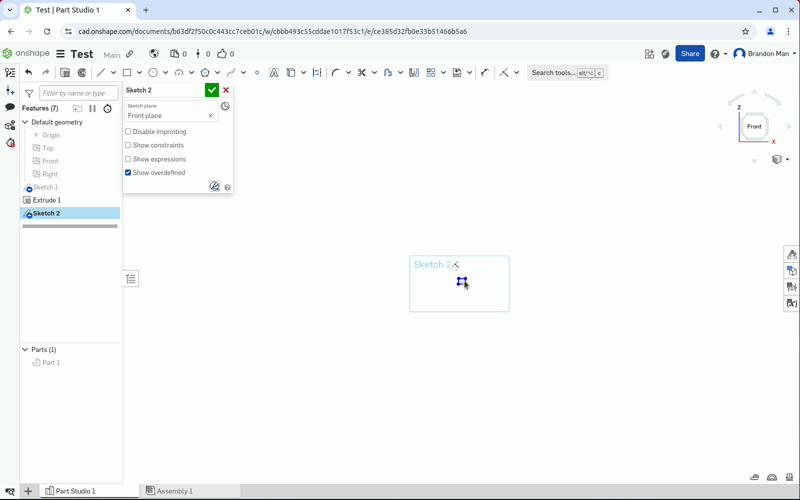
scroll(6)
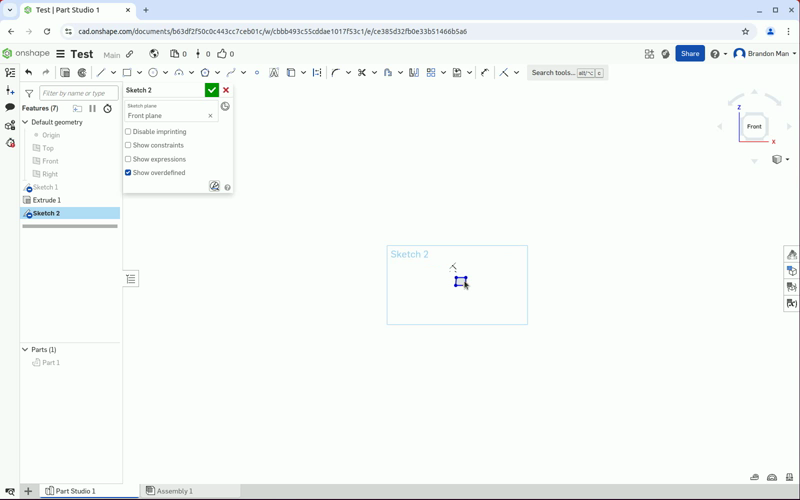
scroll(6)
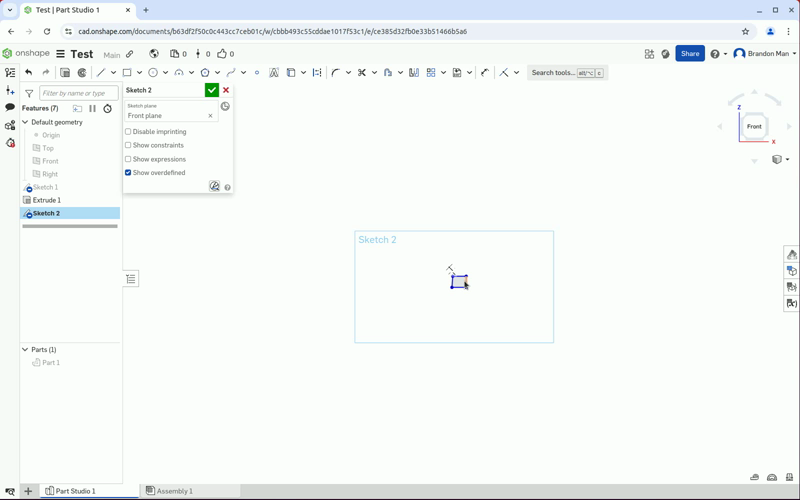
scroll(6)
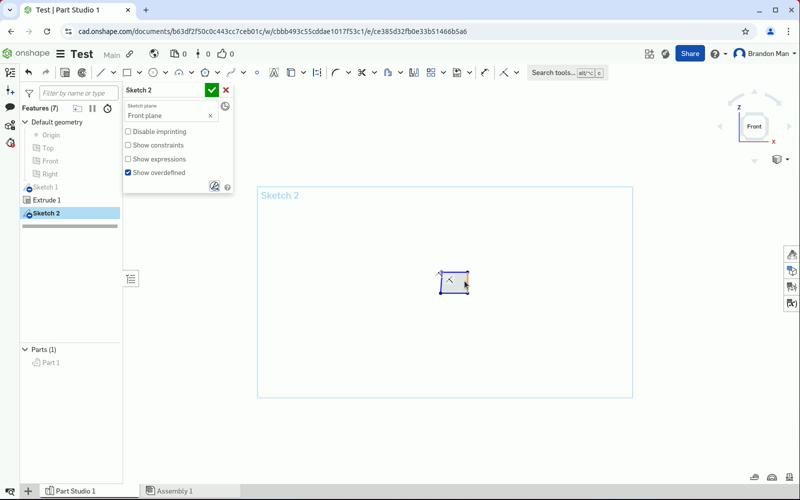
scroll(6)
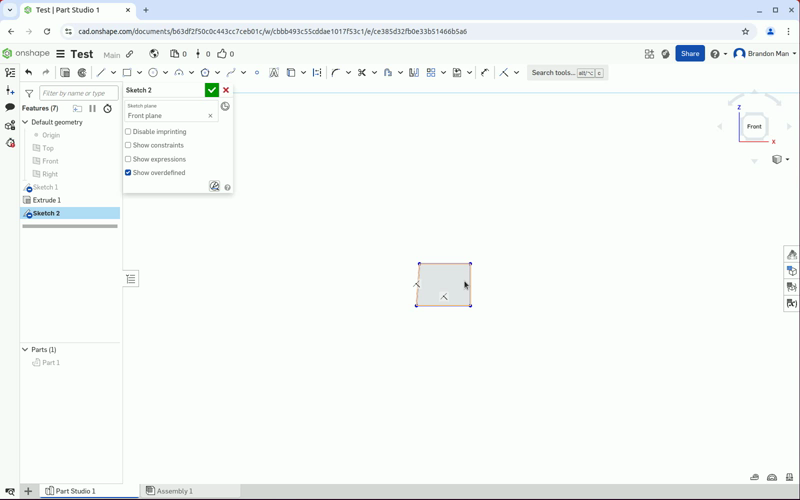
click(464, 280)
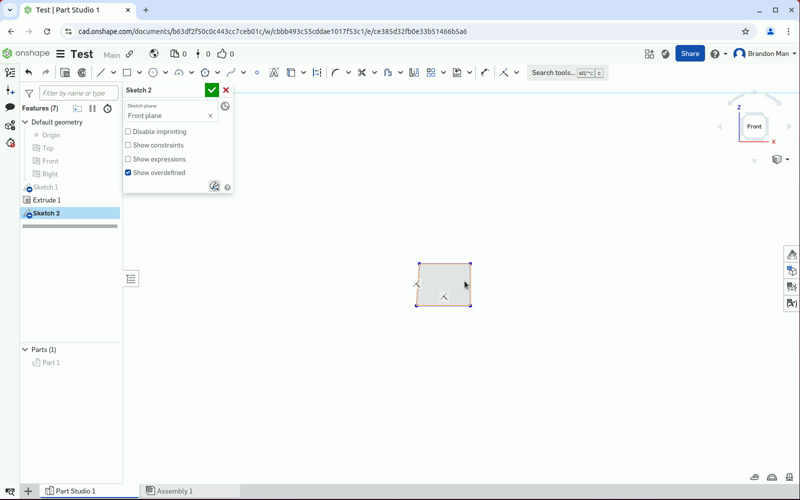
scroll(-6)
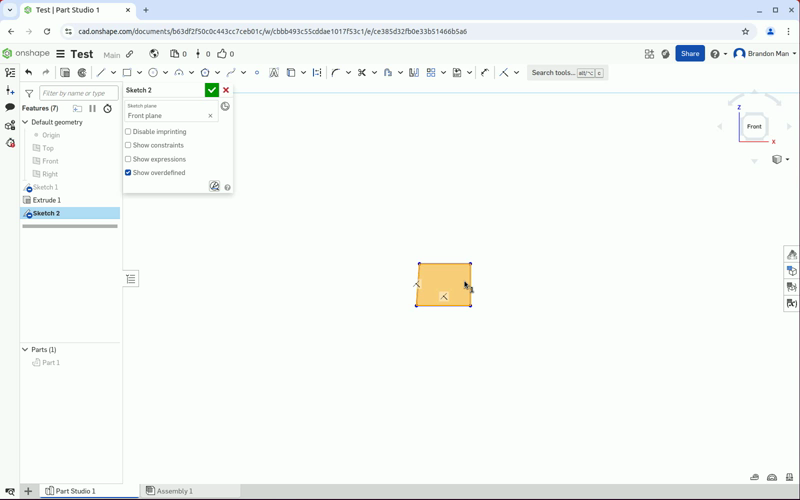
scroll(-6)
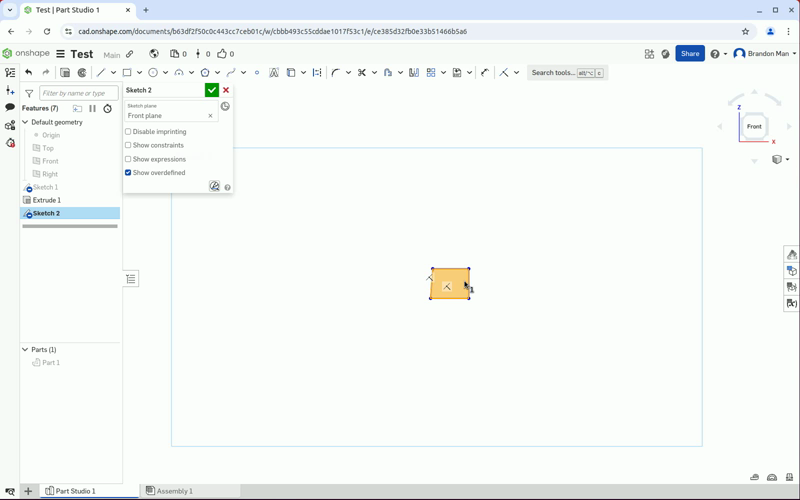
scroll(-6)
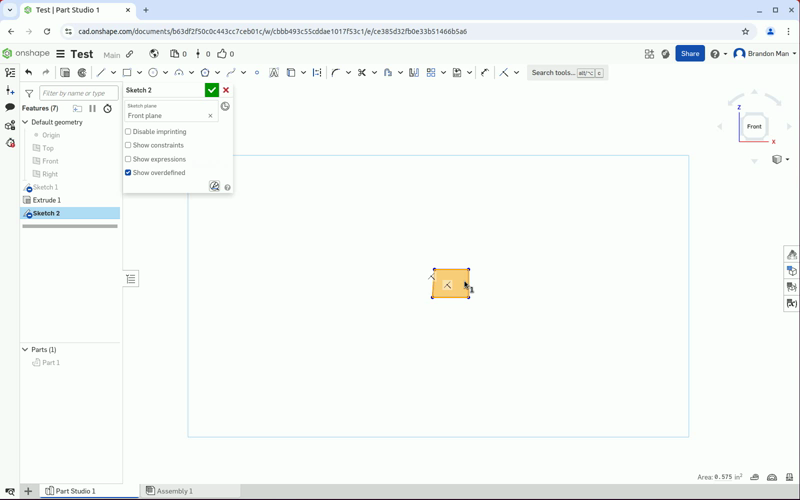
scroll(-6)
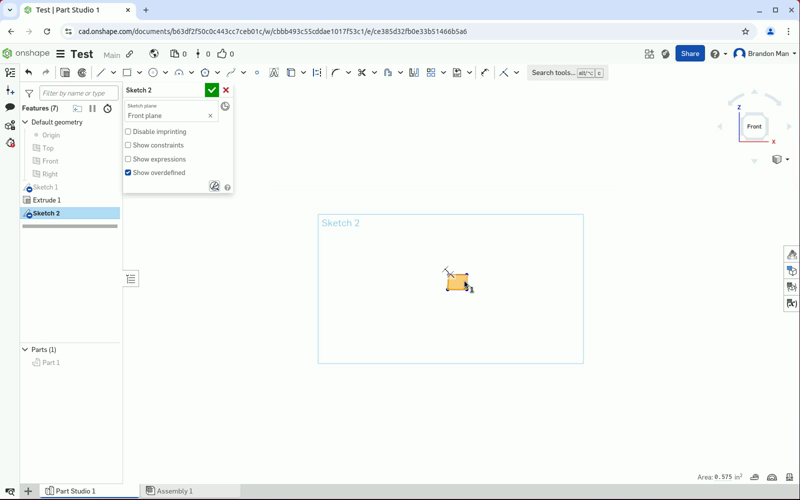
scroll(-6)
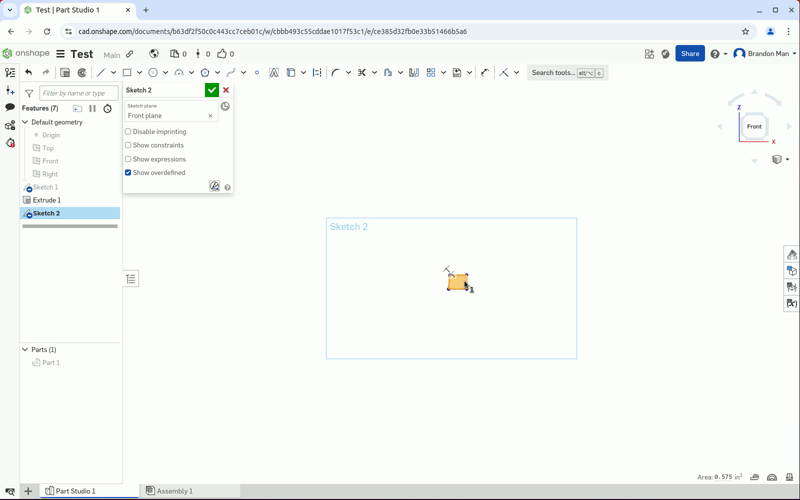
scroll(-6)
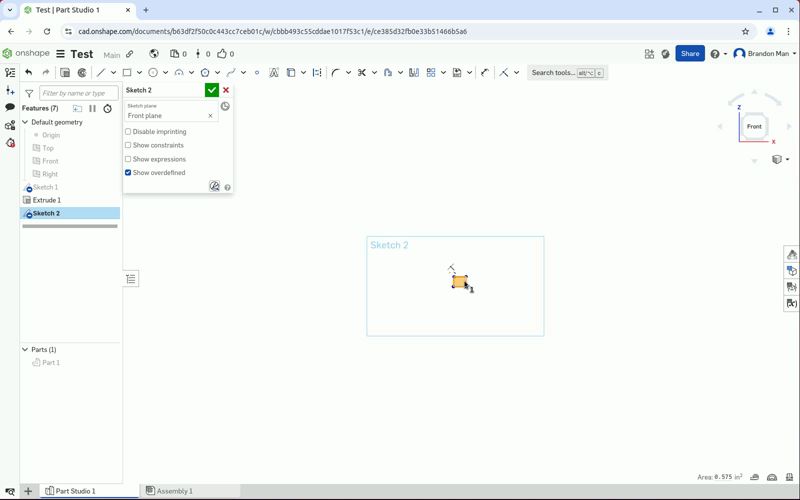
scroll(-6)
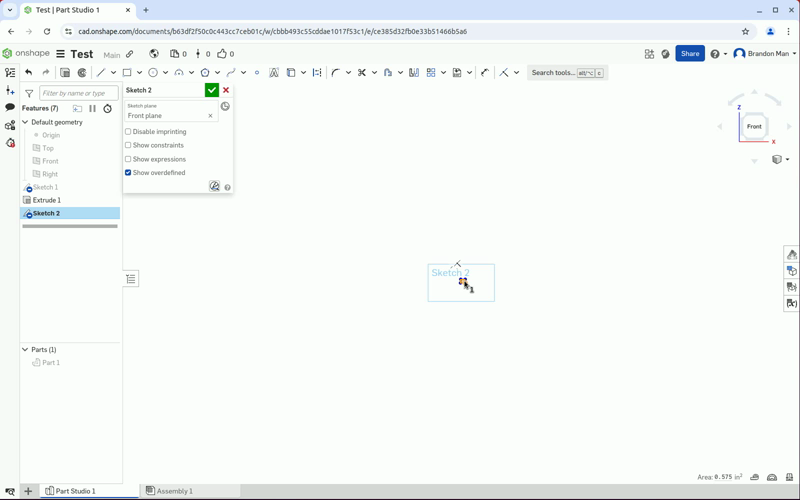
mouse_move(73, 352)
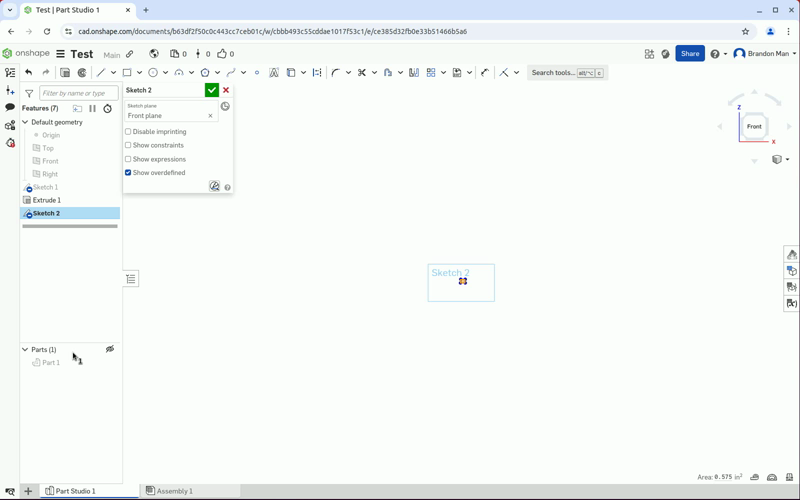
key(shift+y)
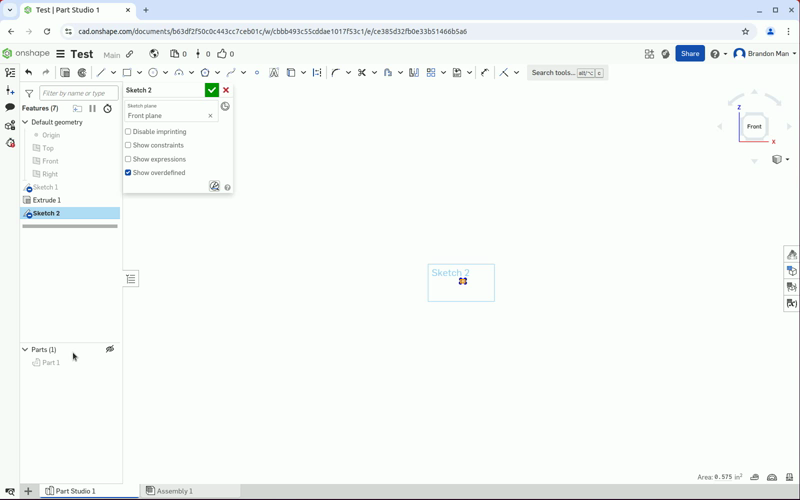
key(shift+e)
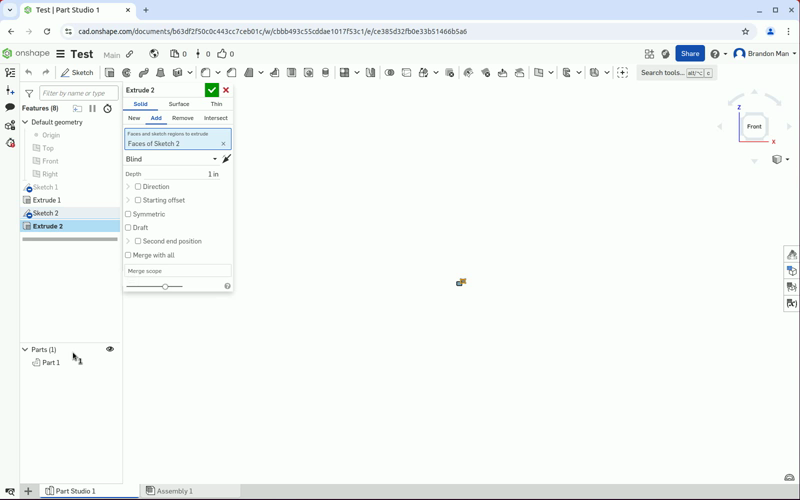
mouse_move(143, 106)
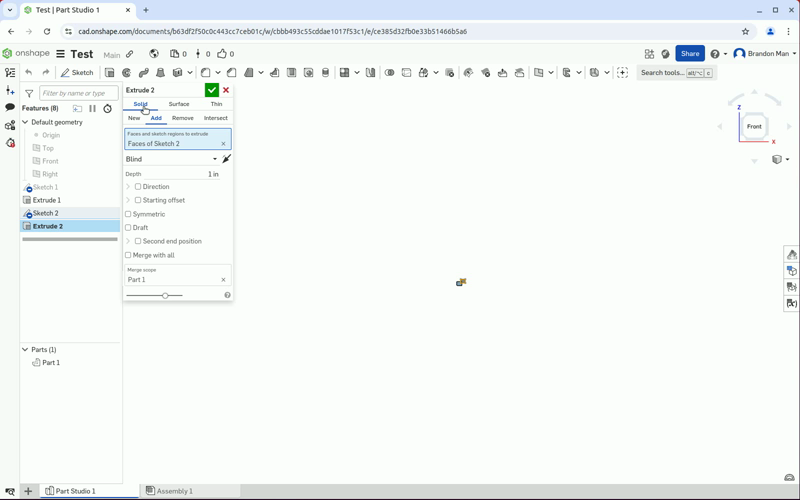
click(143, 106)
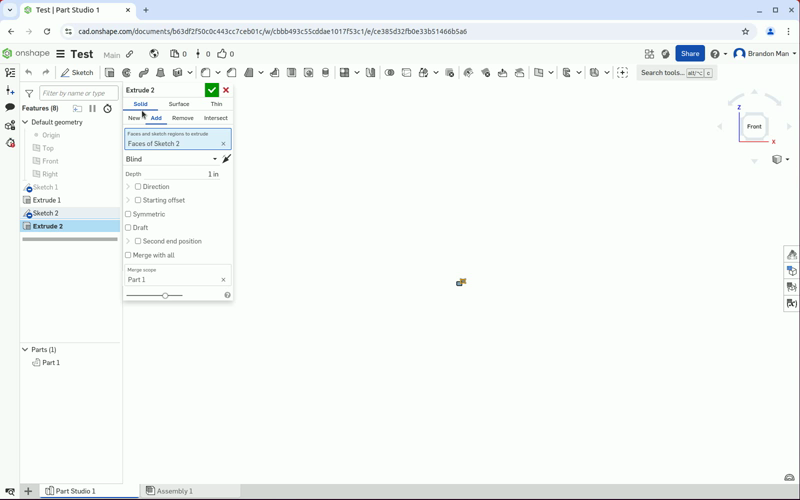
mouse_move(137, 120)
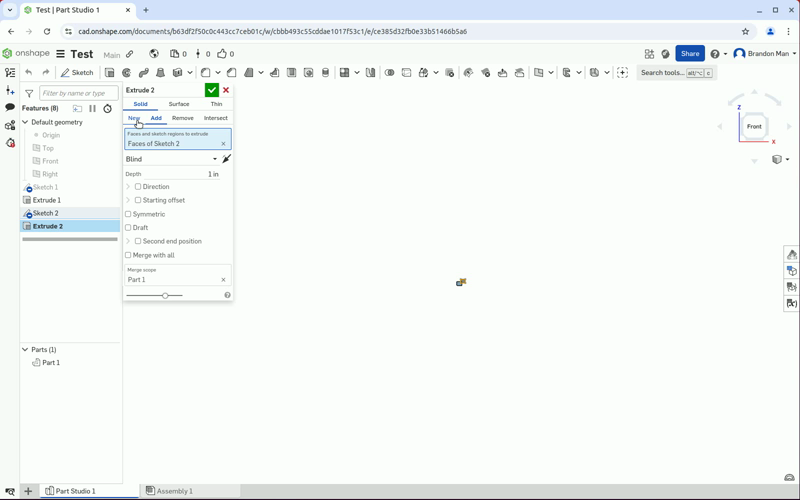
click(137, 120)
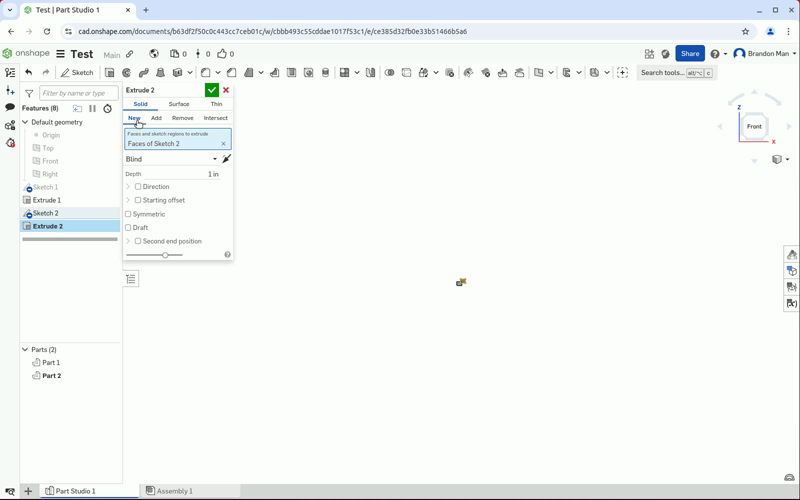
key(tab, 4)
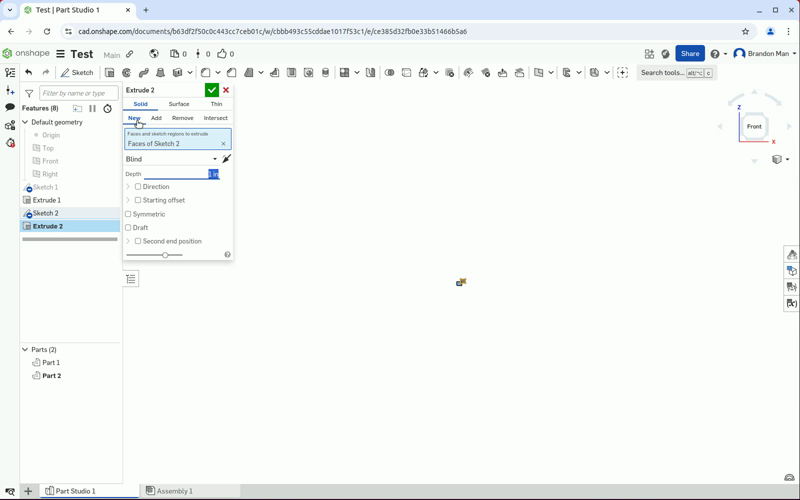
text(23.108)
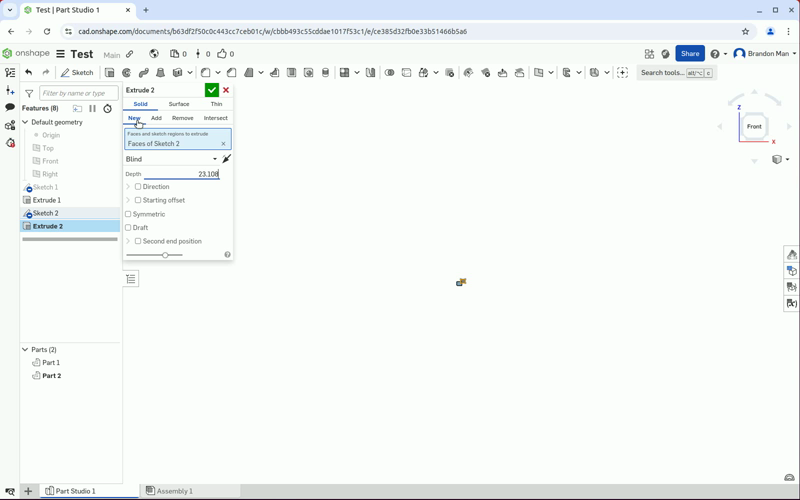
key(enter)
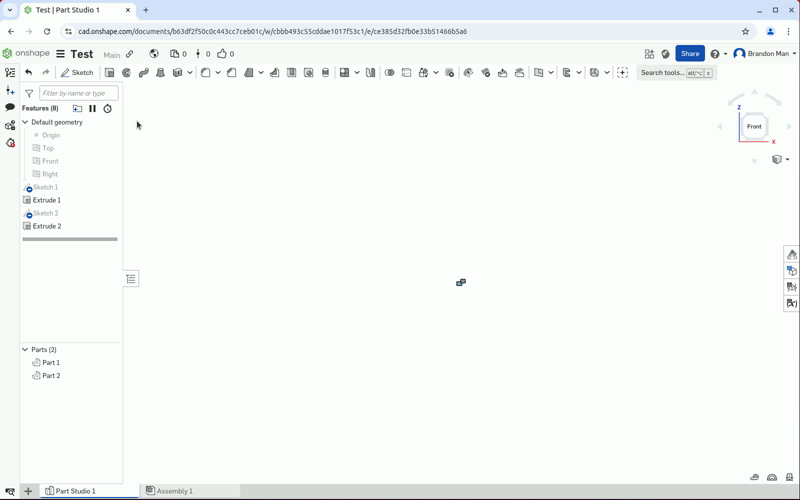
key(shift+h)
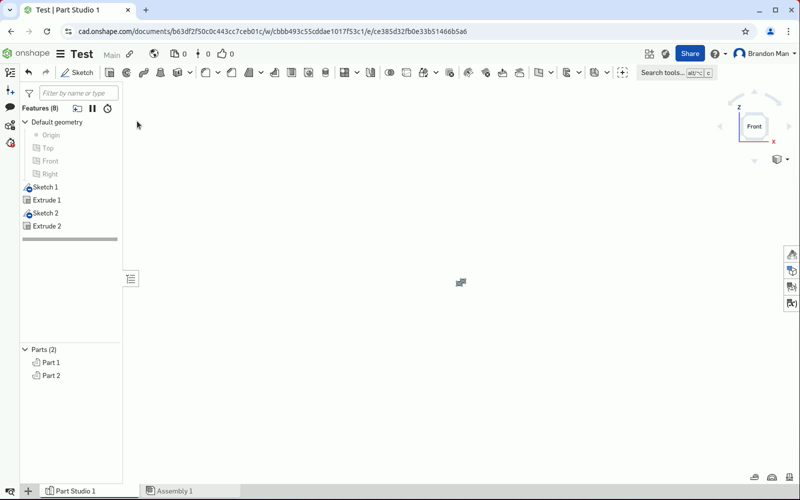
key(shift+h)
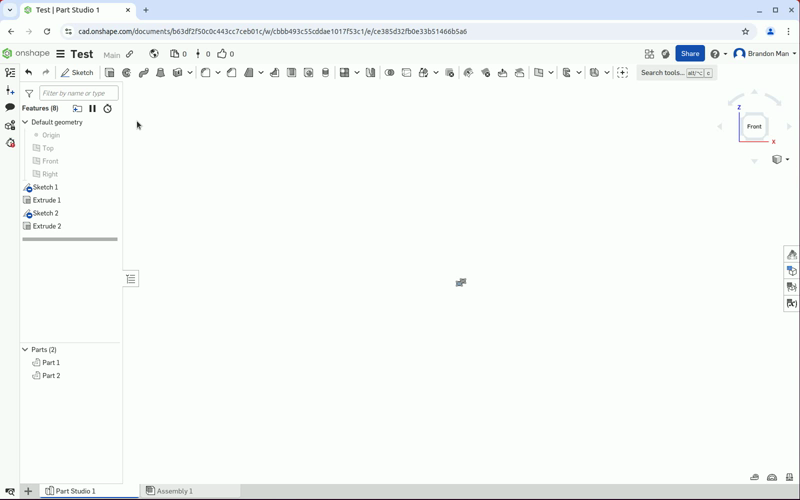
key(shift+7)
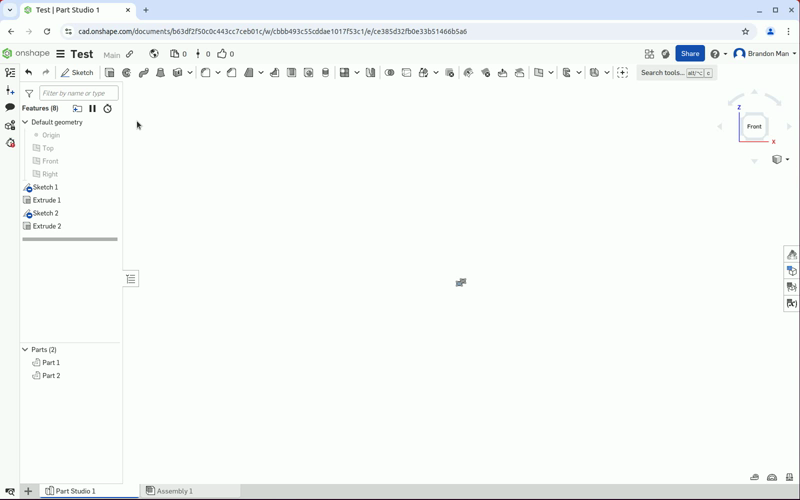
key(left, 2)
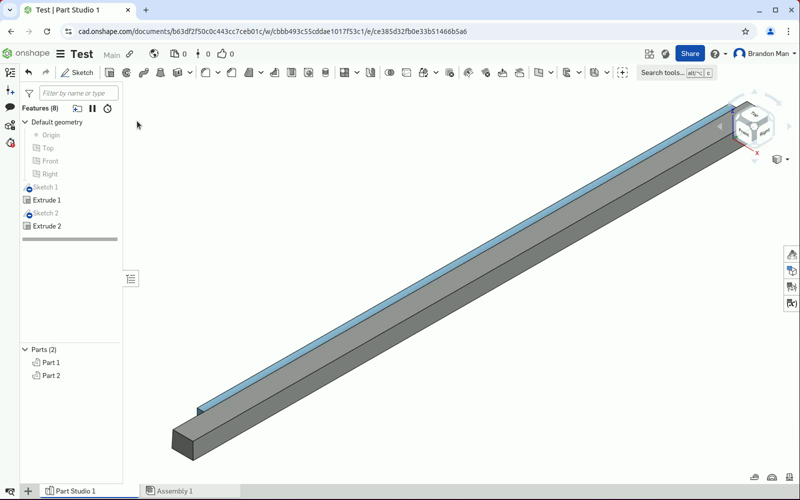
key(down, 2)
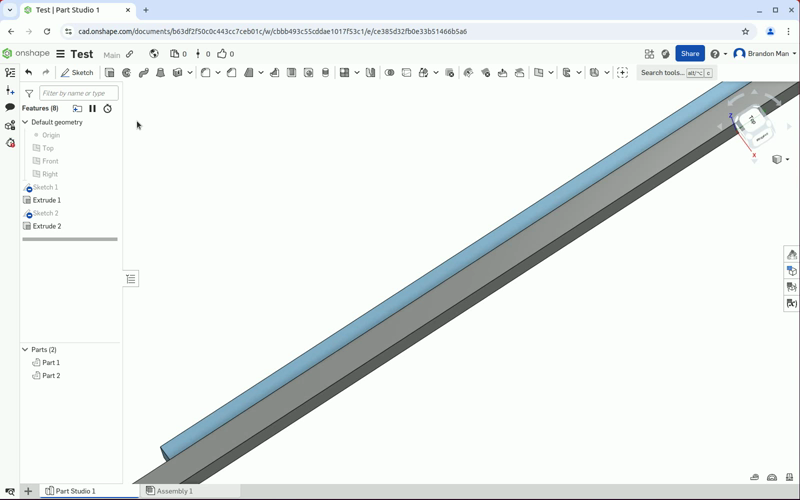
key(up, 2)
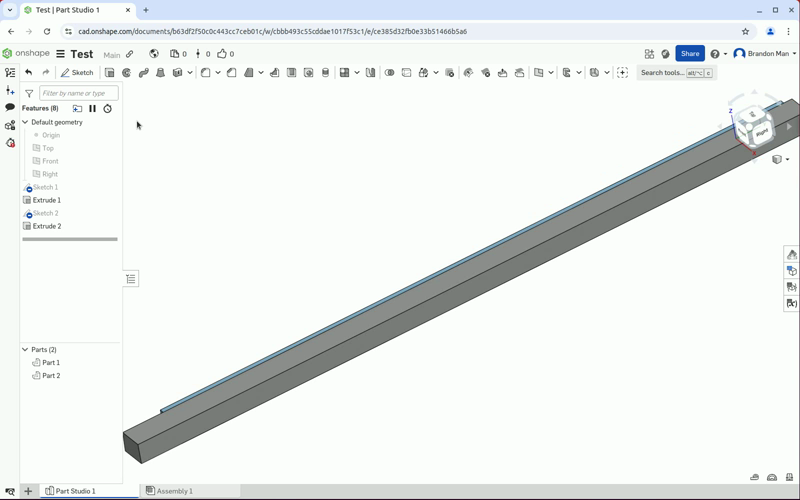
key(right, 2)
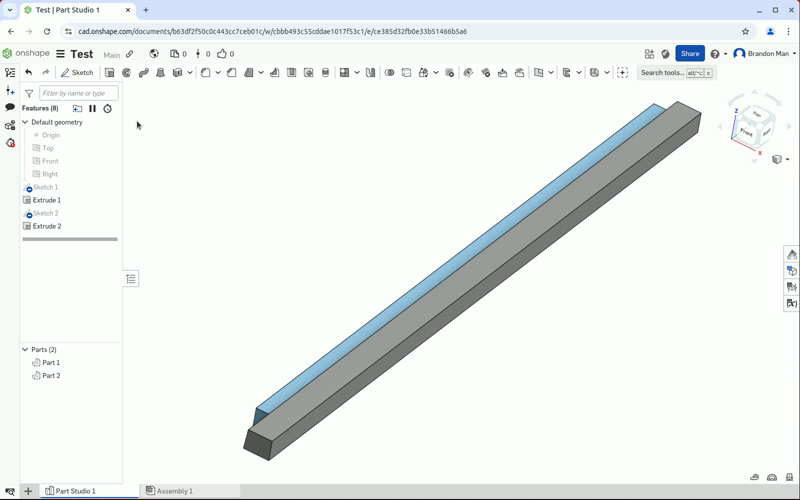
mouse_move(73, 189)
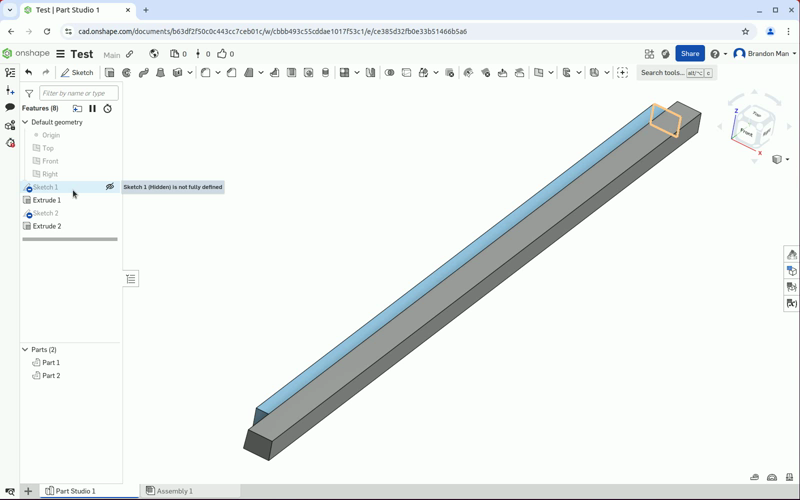
click(73, 189)